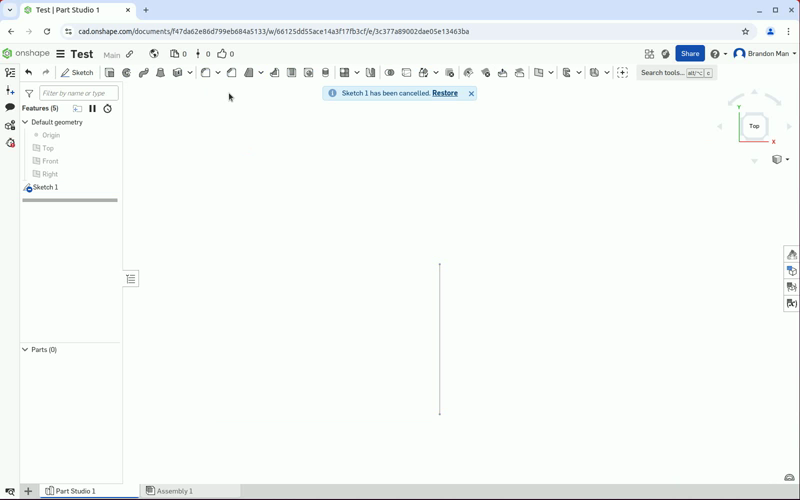
key(shift+h)
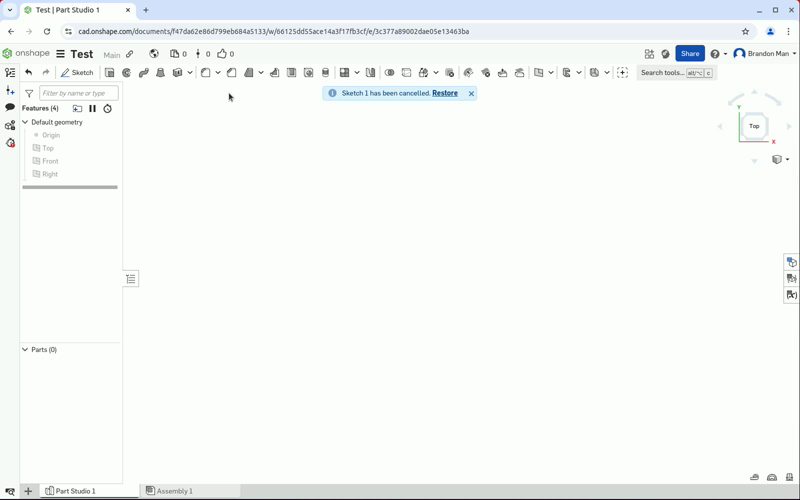
mouse_move(73, 352)
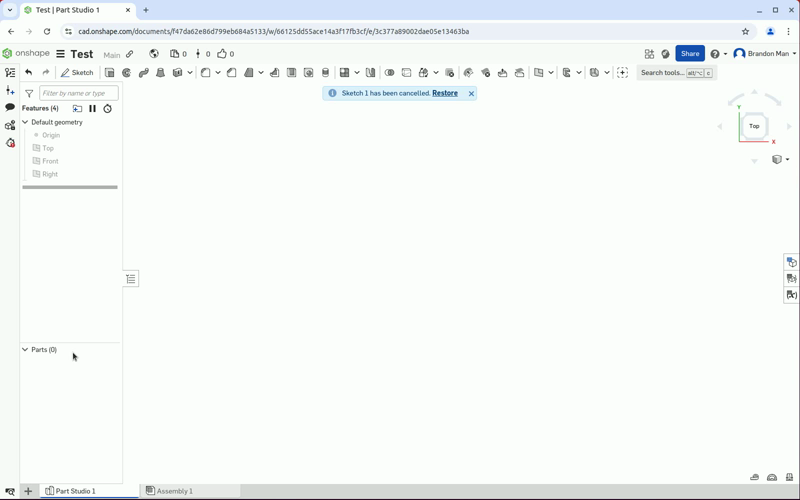
key(y)
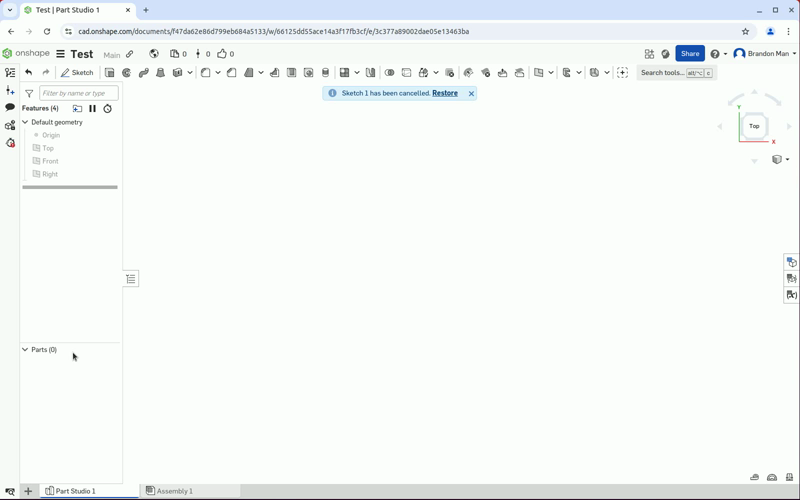
key(shift+p)
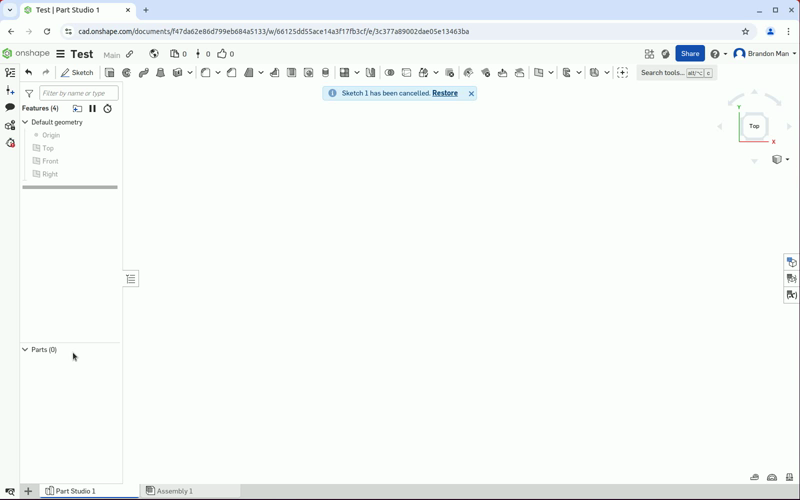
key(space)
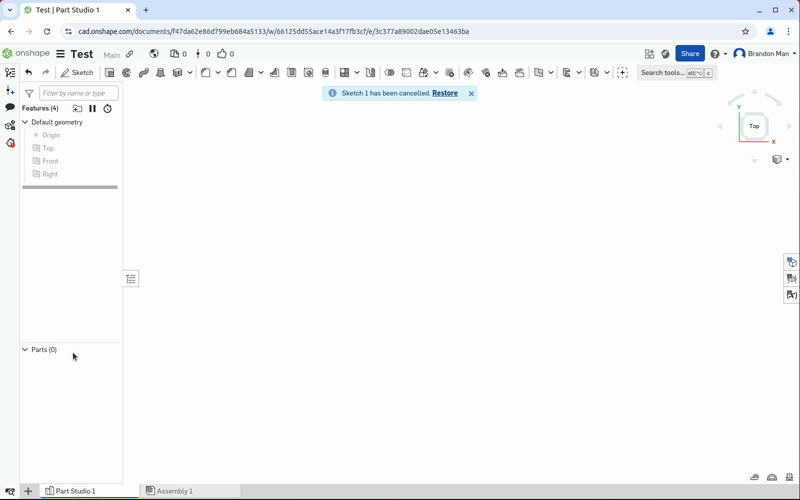
key_down(shift)
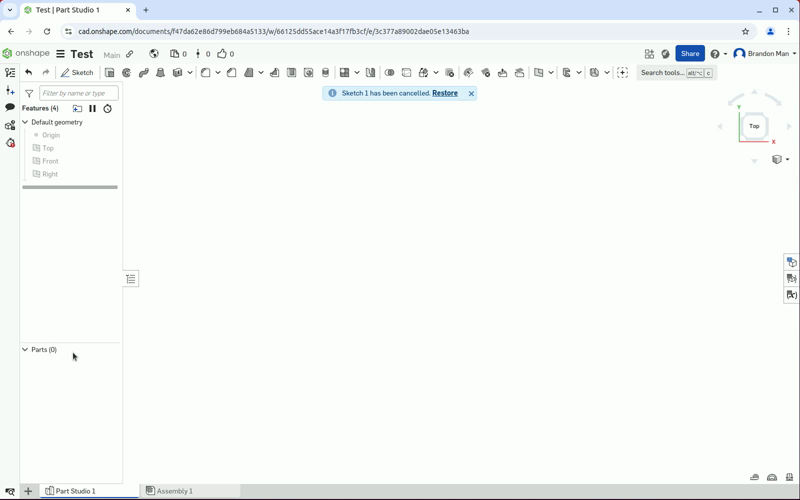
key(up)
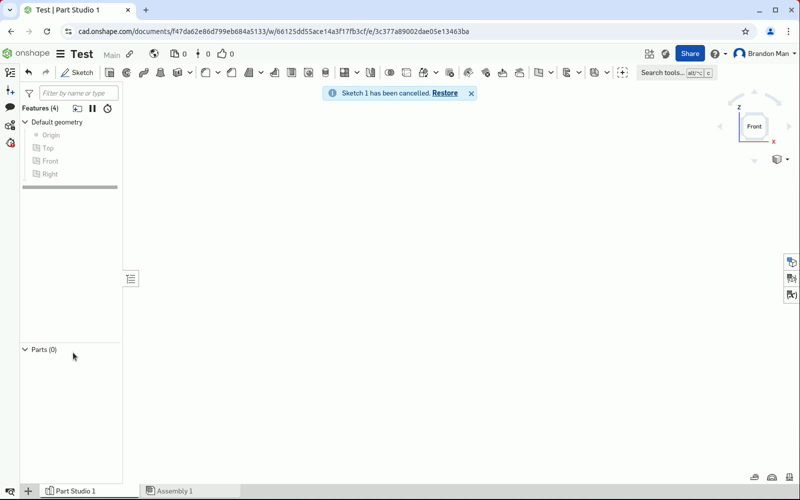
key_up(shift)
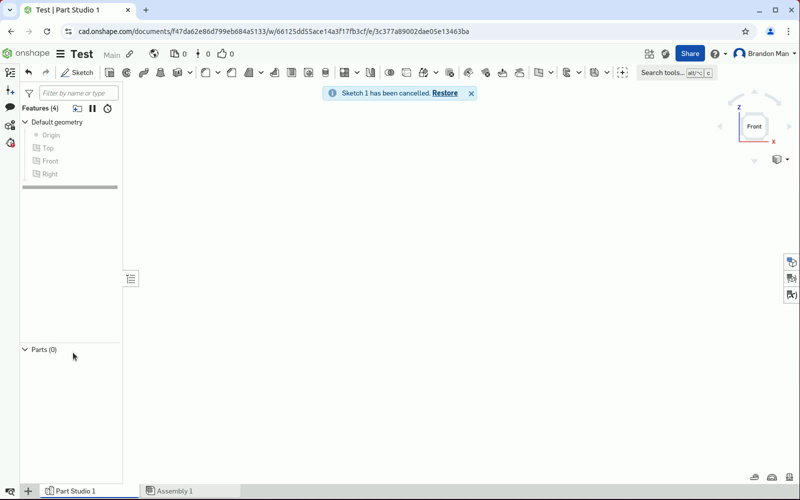
mouse_move(73, 352)
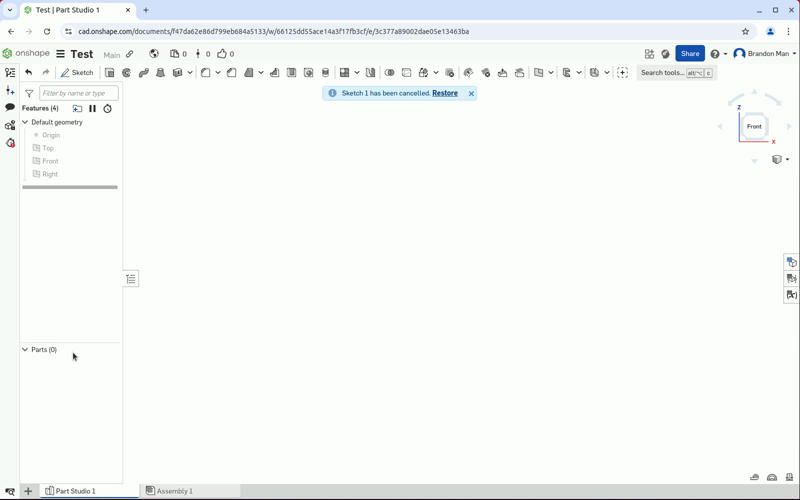
key(shift+y)
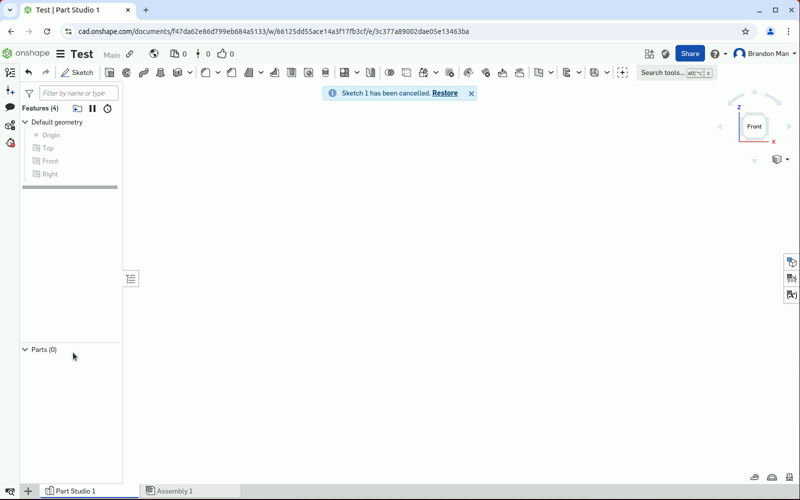
key(shift+s)
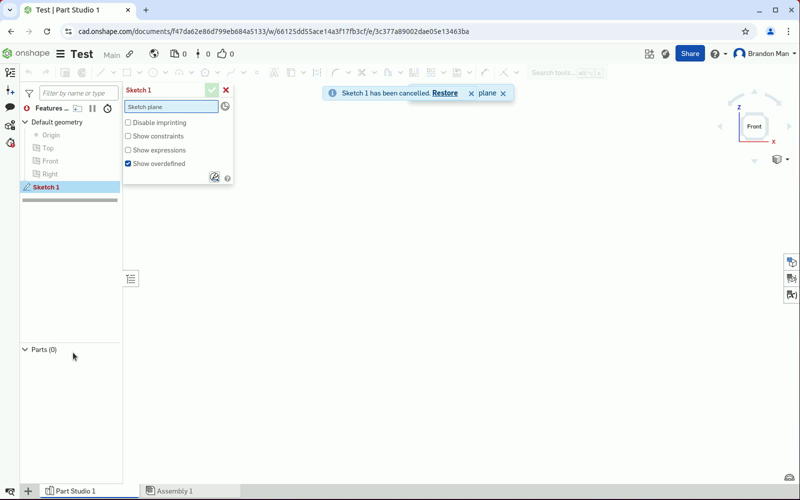
mouse_move(73, 163)
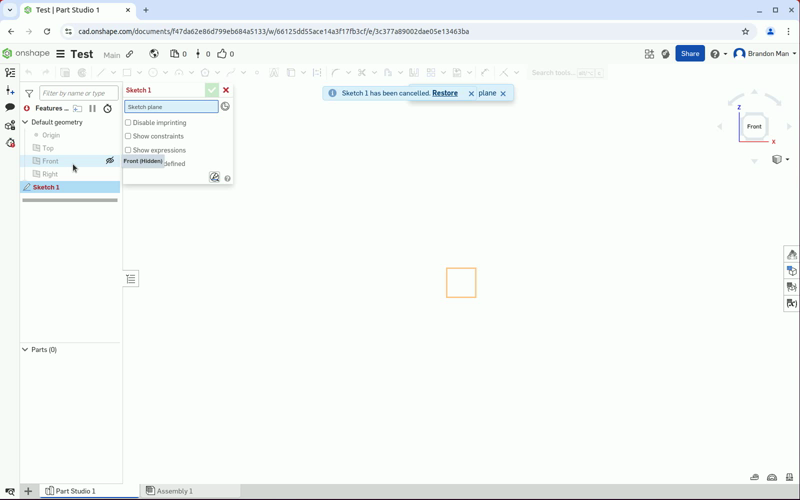
click(73, 163)
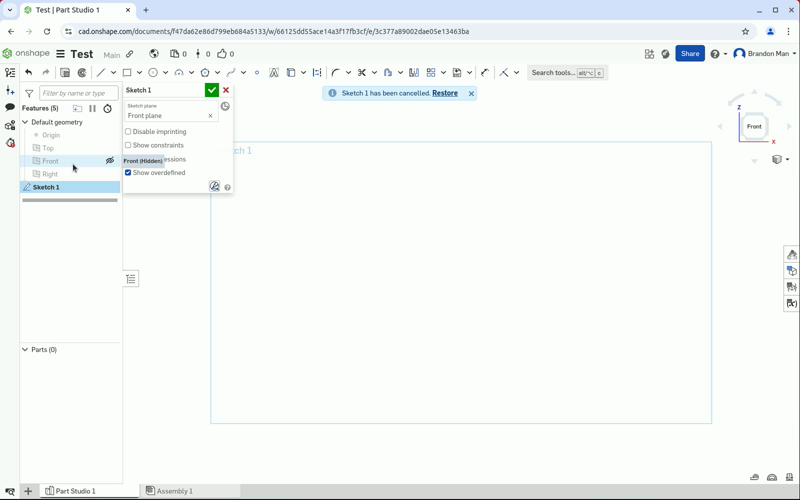
mouse_move(73, 352)
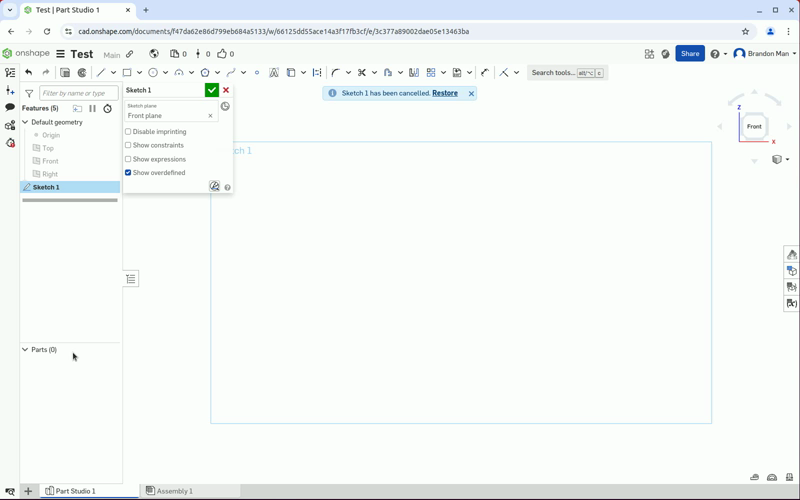
key(y)
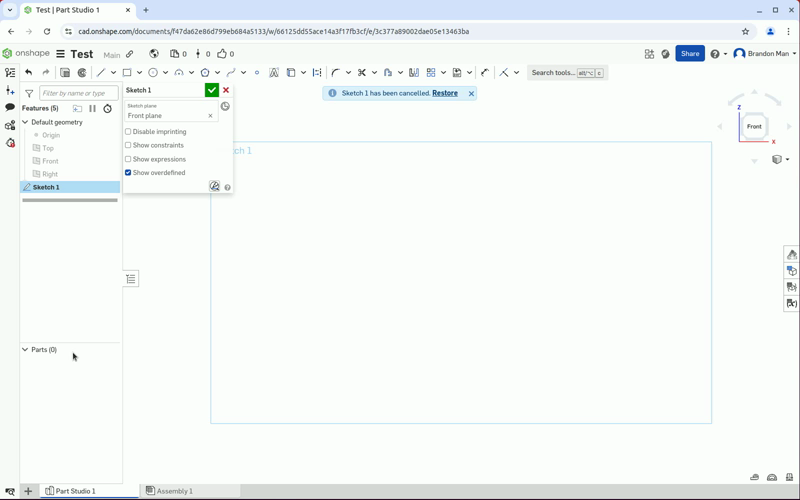
key(l)
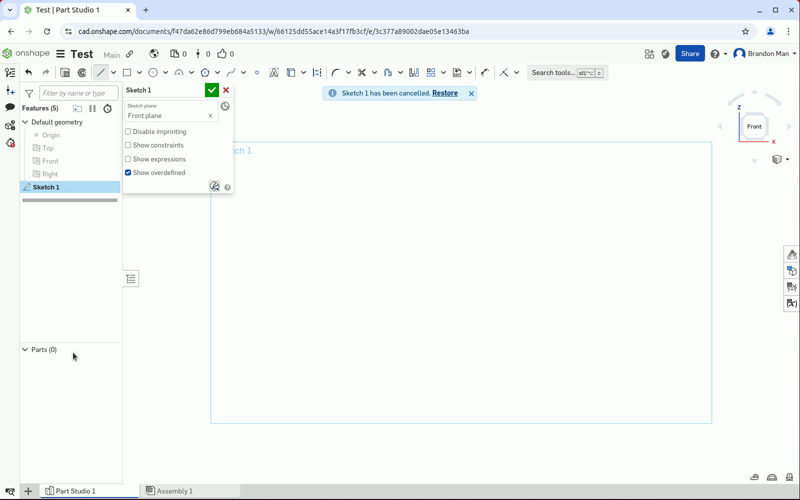
key_down(shift)
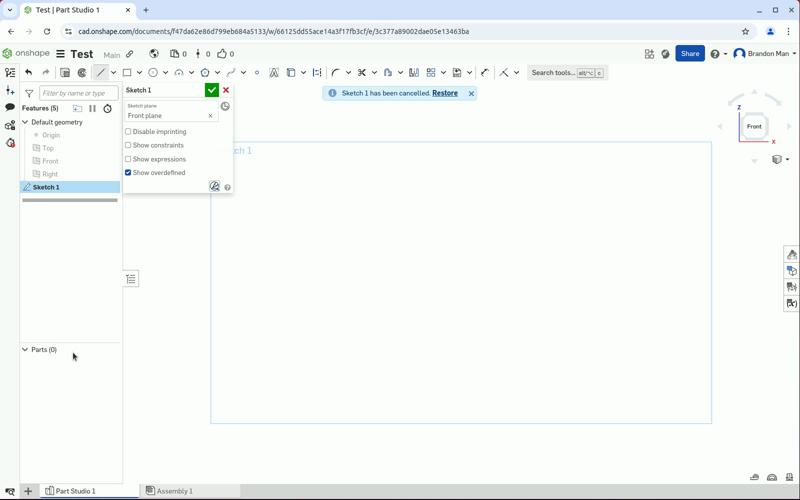
mouse_move(390, 395)
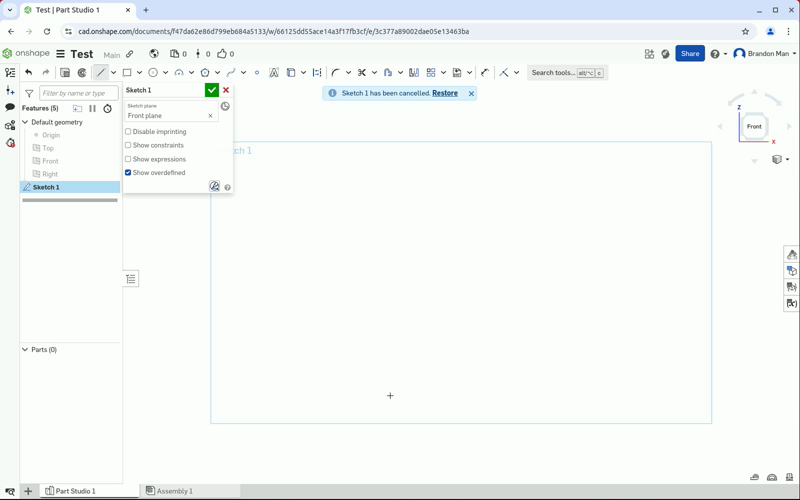
click(390, 395)
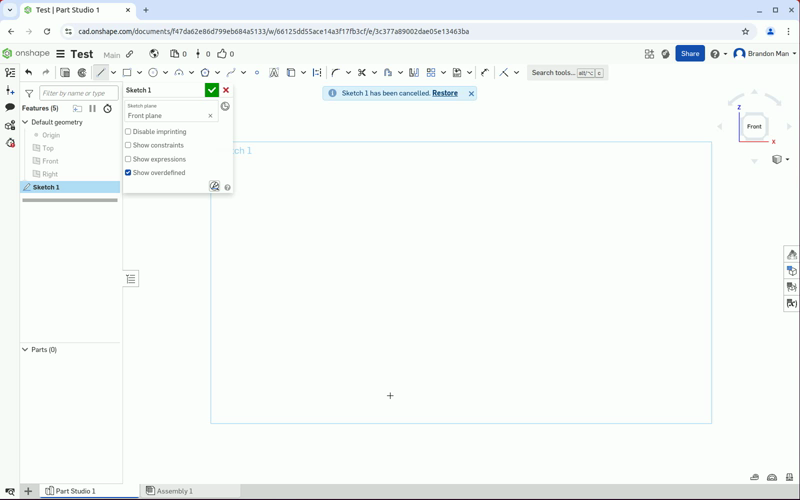
key_up(shift)
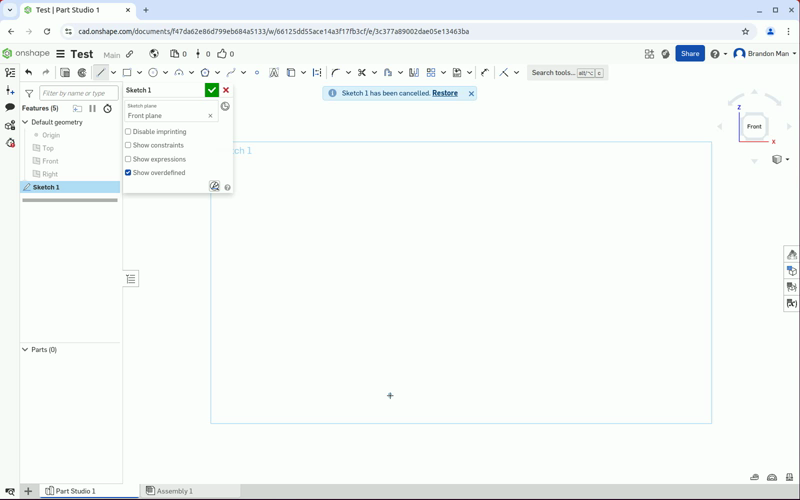
key_down(shift)
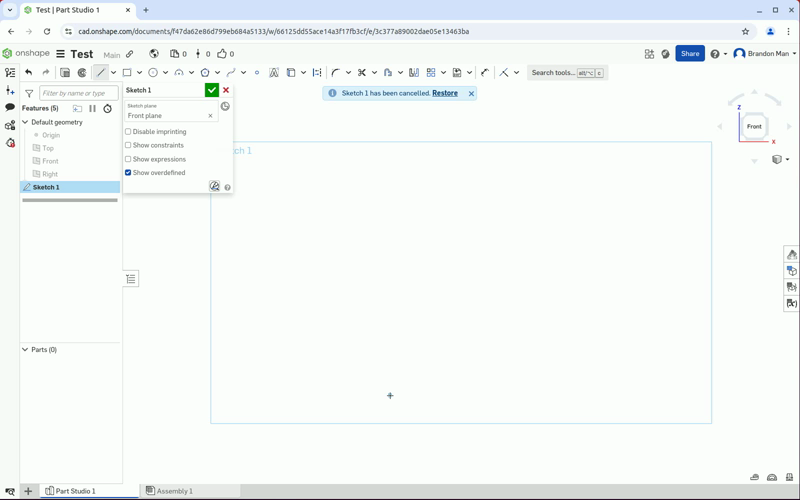
mouse_move(420, 395)
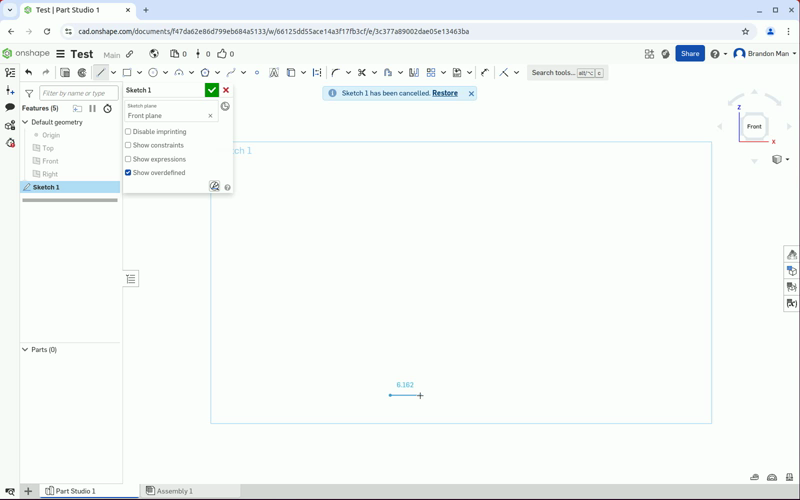
mouse_move(447, 395)
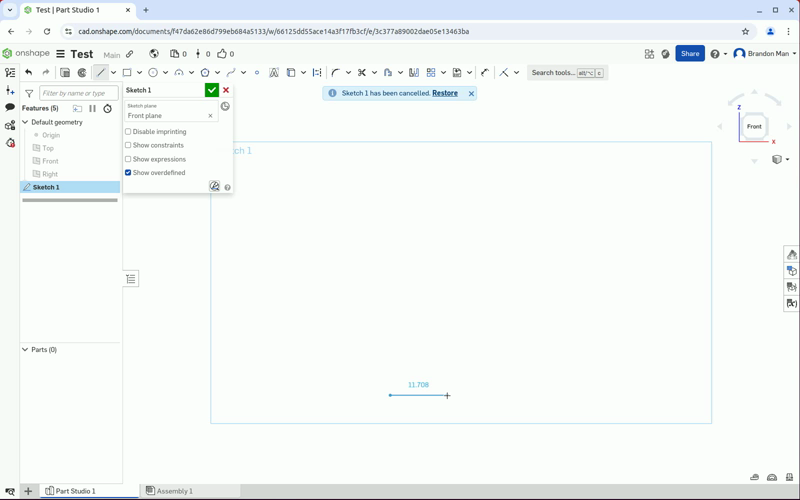
click(447, 395)
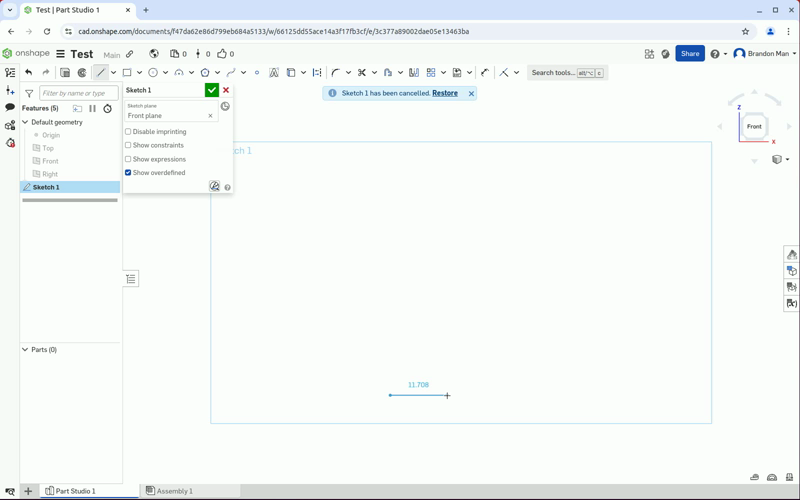
key_up(shift)
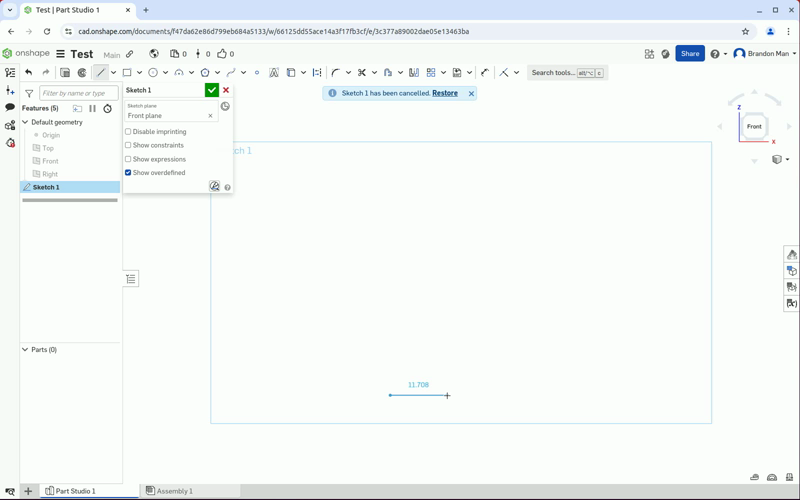
key_down(shift)
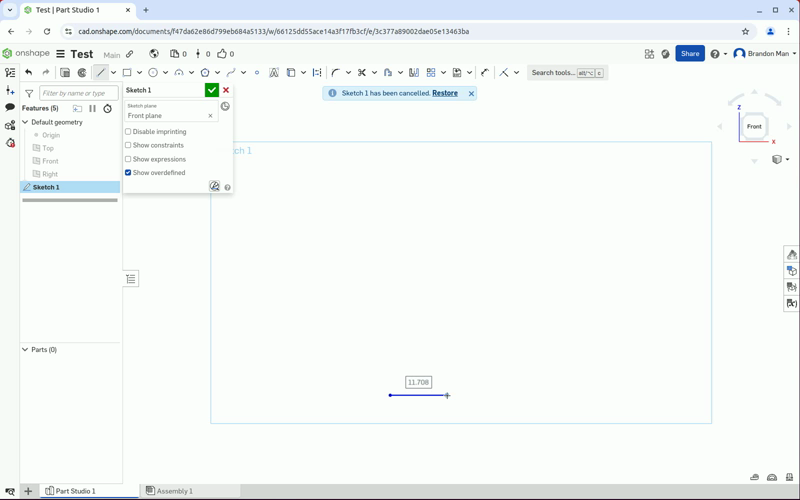
mouse_move(477, 395)
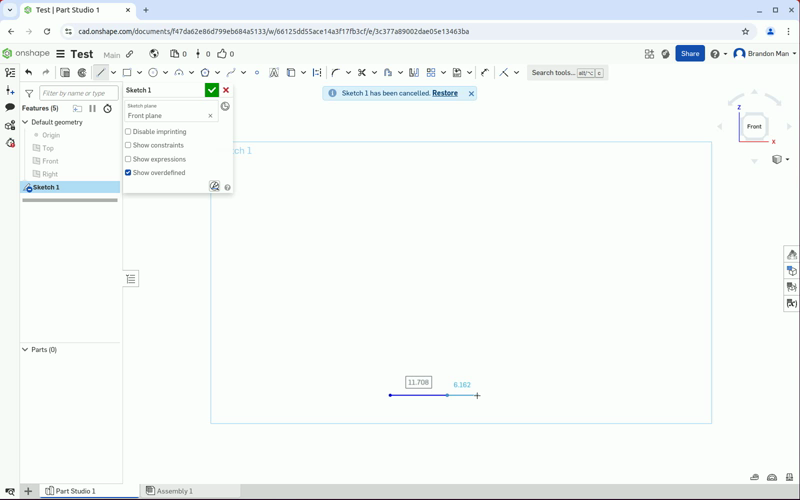
mouse_move(447, 338)
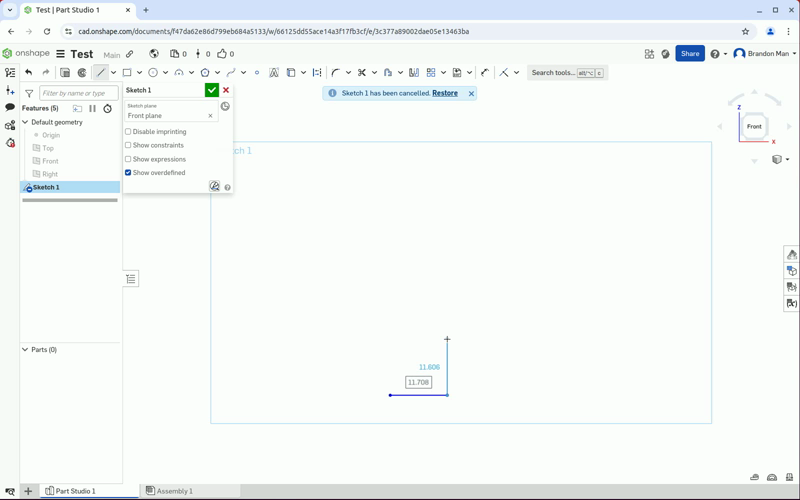
click(447, 338)
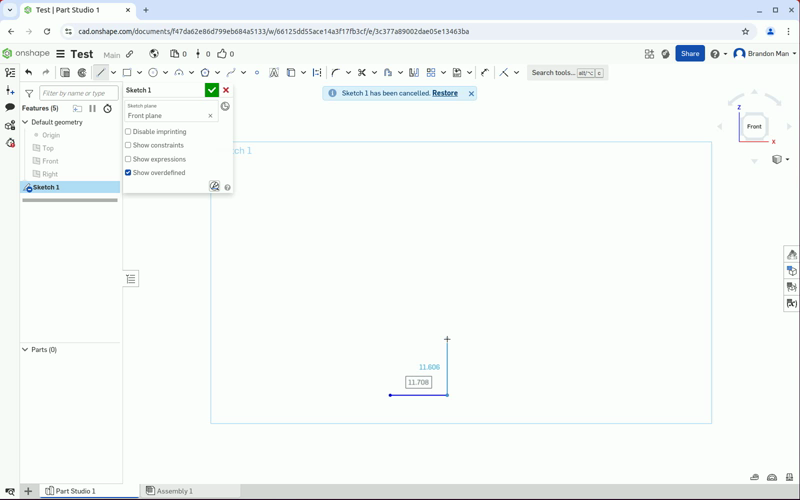
key_up(shift)
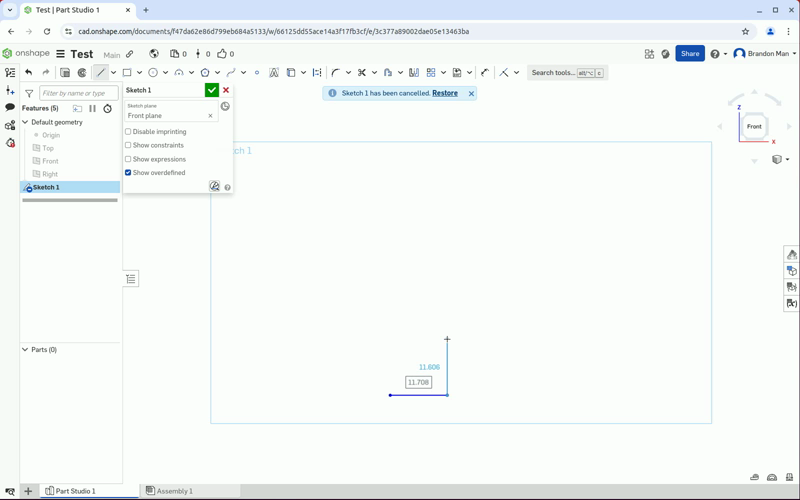
key_down(shift)
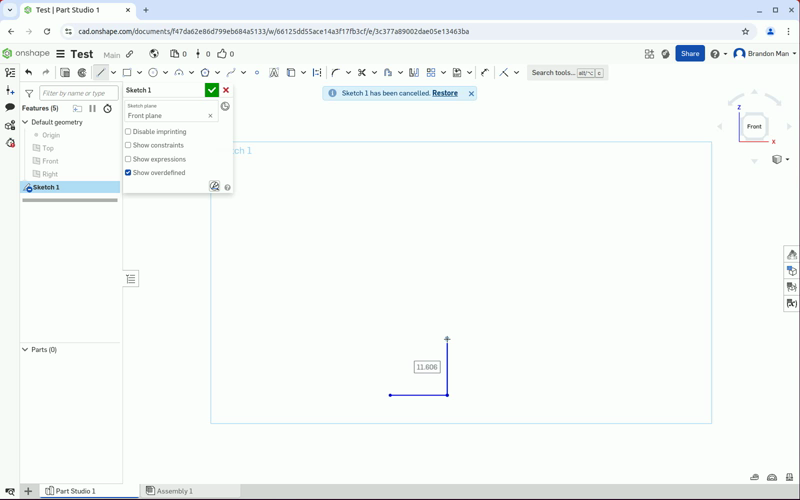
mouse_move(477, 338)
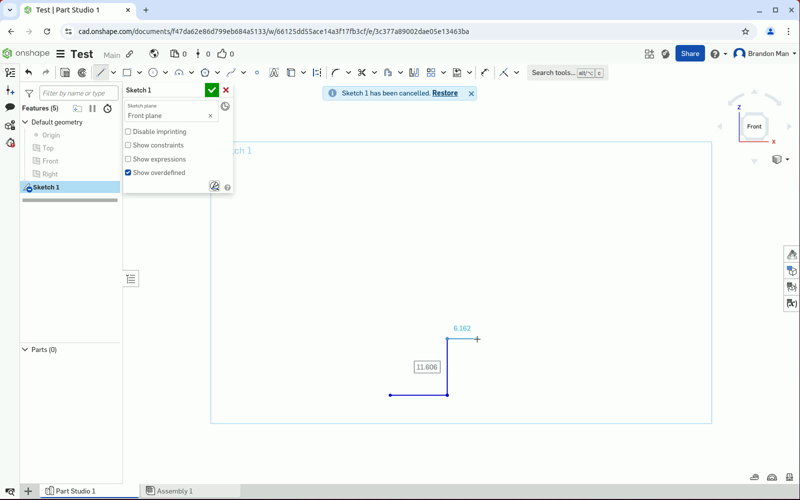
mouse_move(390, 338)
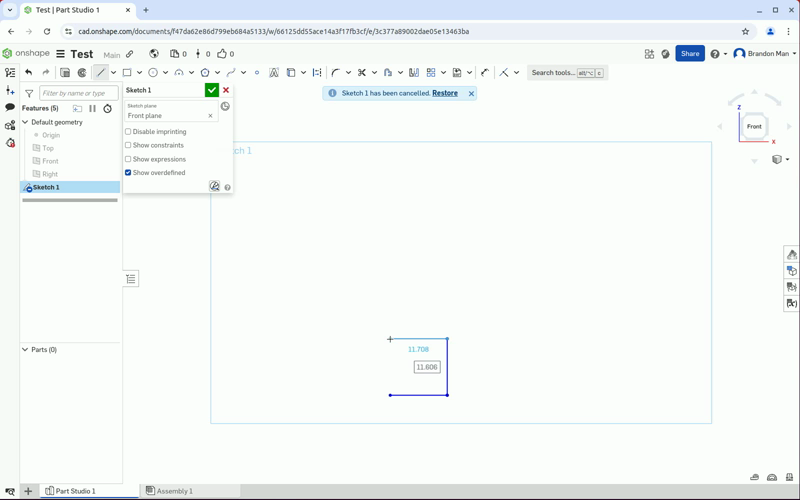
click(390, 338)
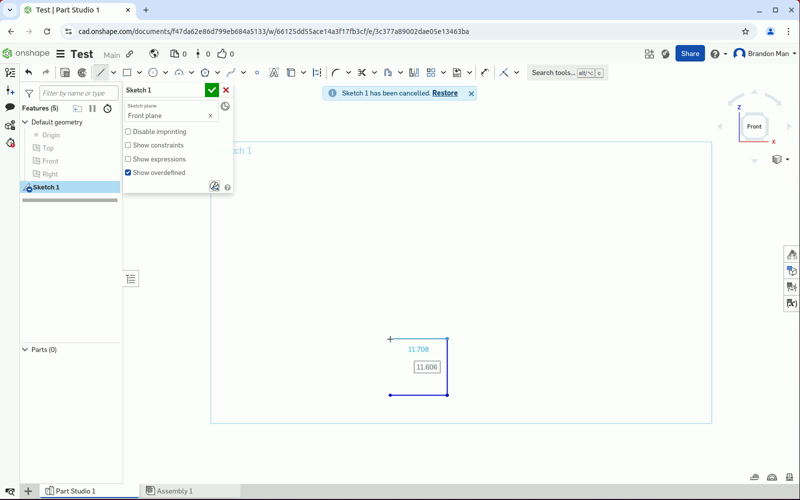
key_up(shift)
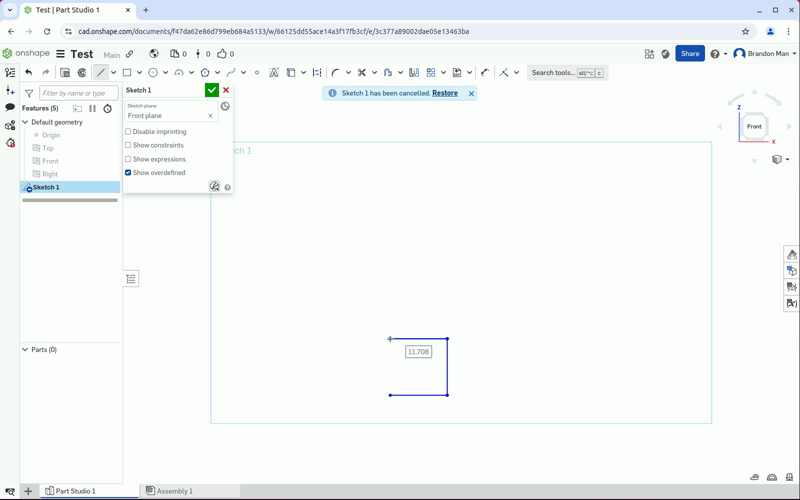
mouse_move(420, 338)
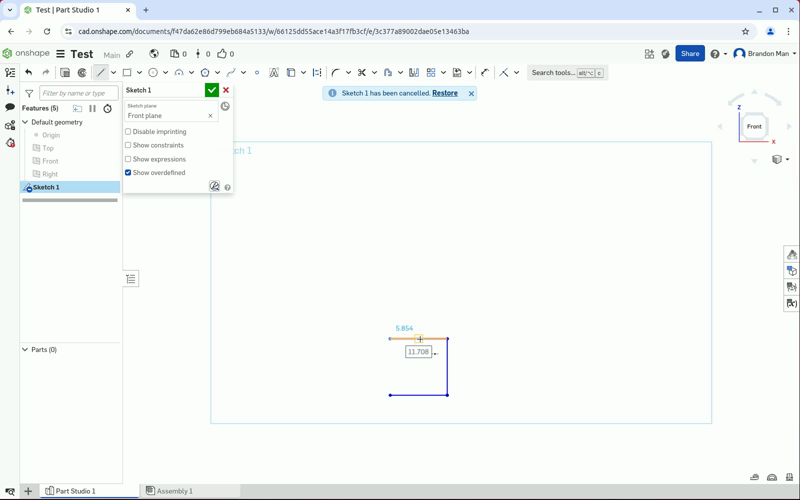
key_down(shift)
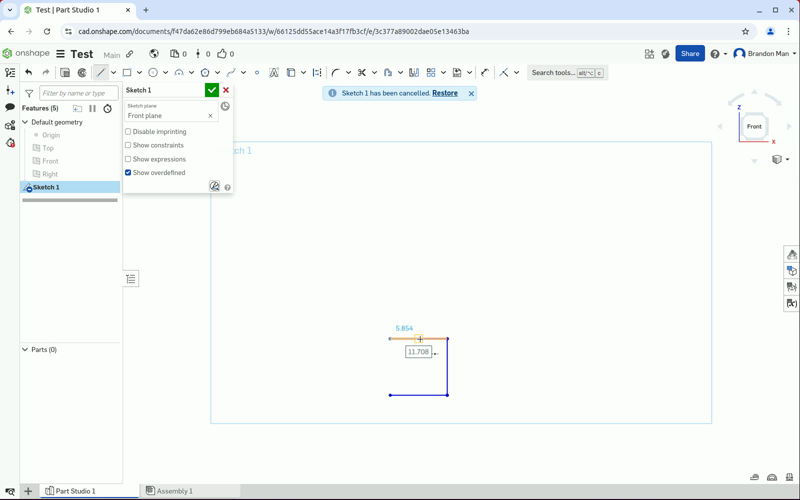
mouse_move(390, 395)
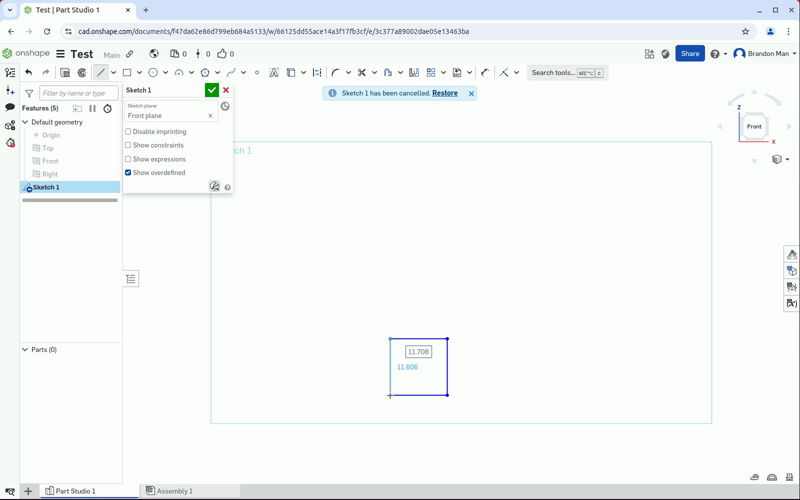
key_up(shift)
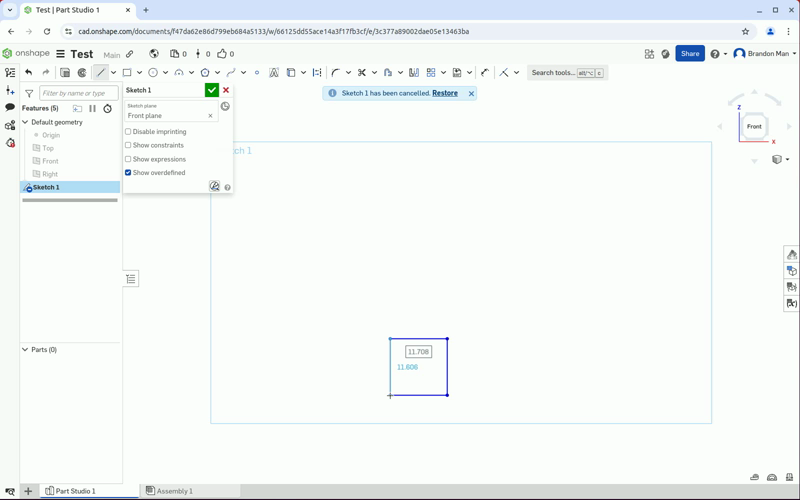
click(390, 395)
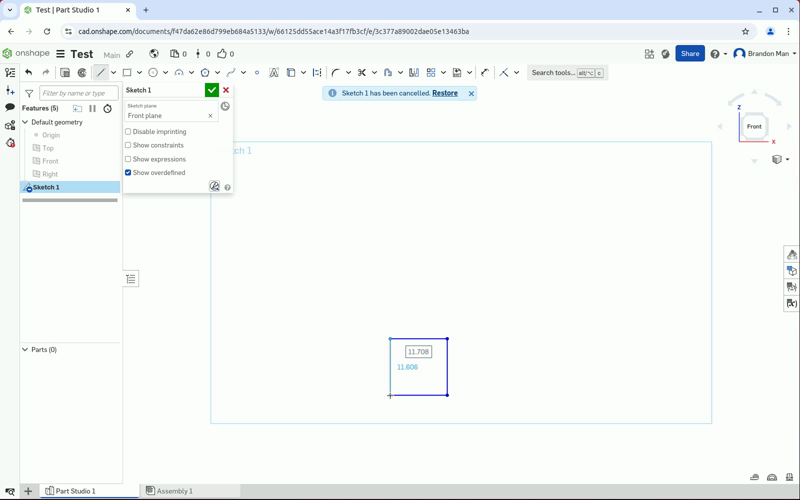
key(esc)
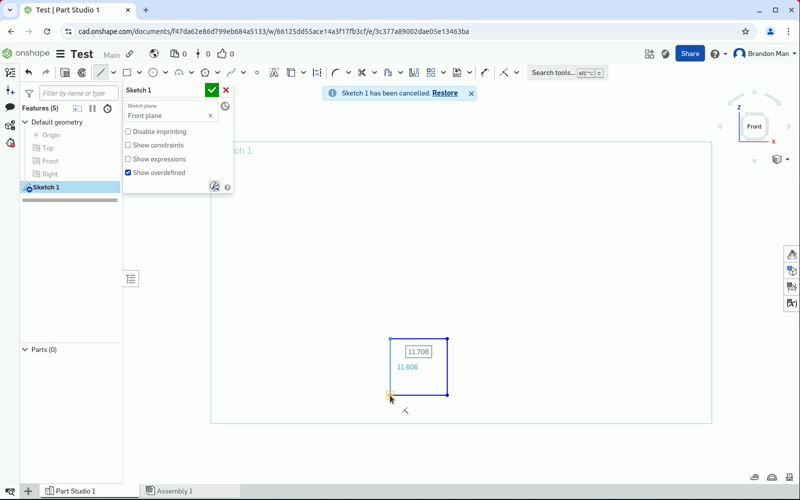
mouse_move(421, 353)
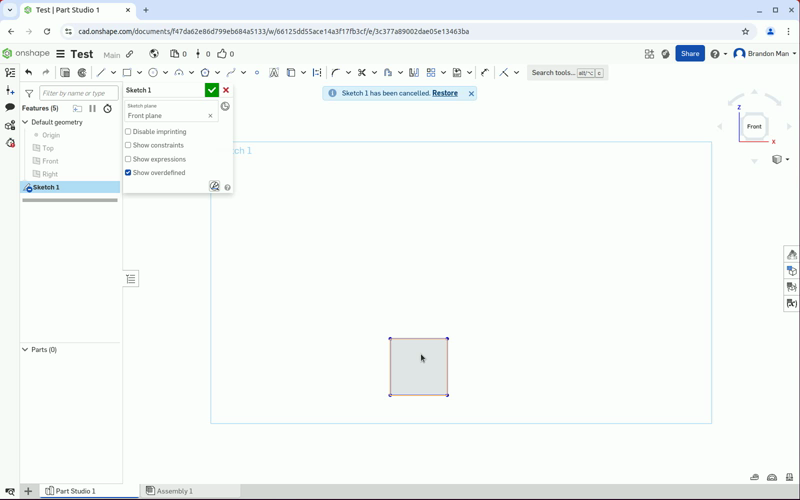
click(421, 353)
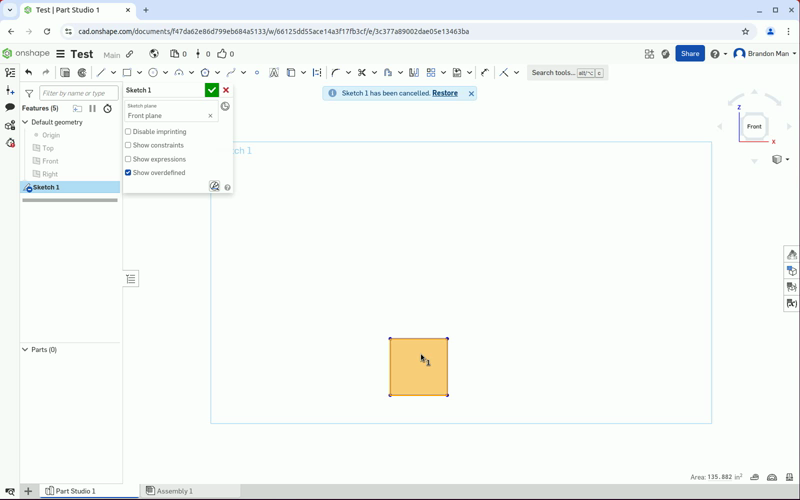
mouse_move(73, 352)
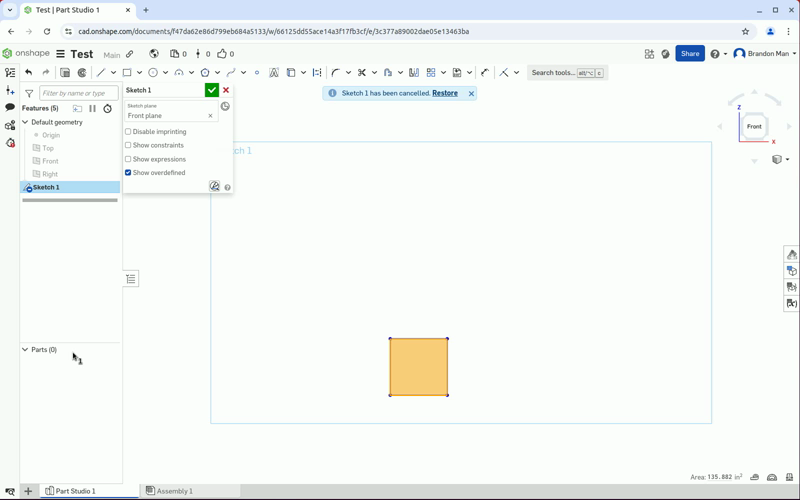
key(shift+y)
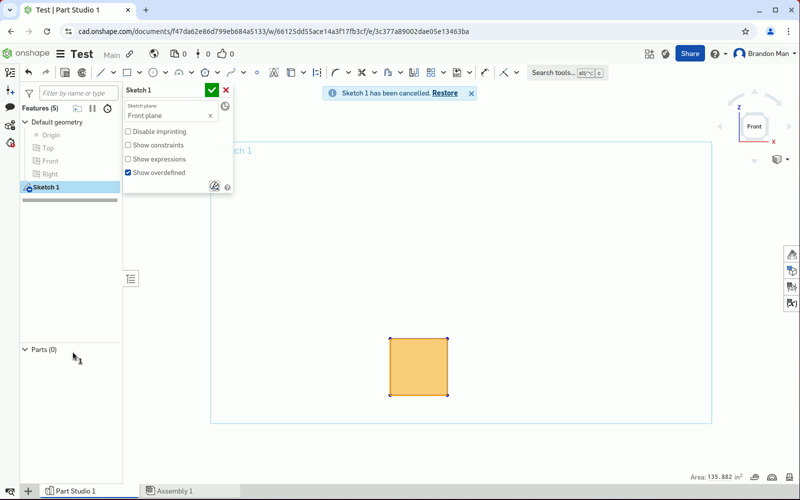
key(shift+e)
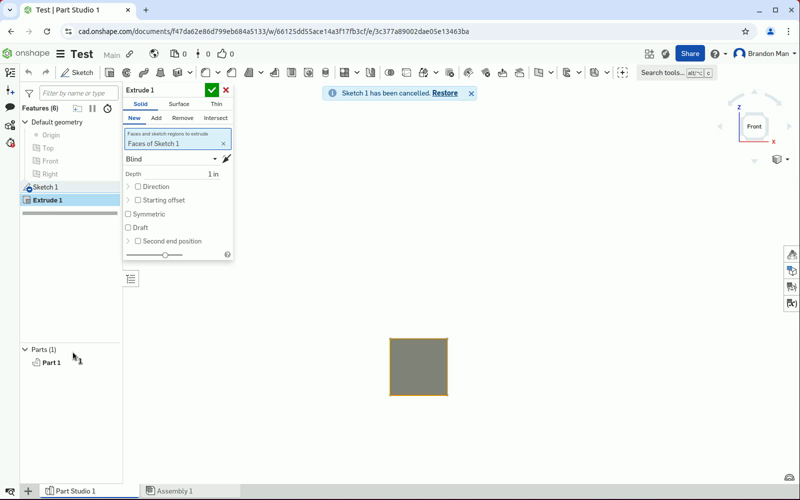
mouse_move(143, 106)
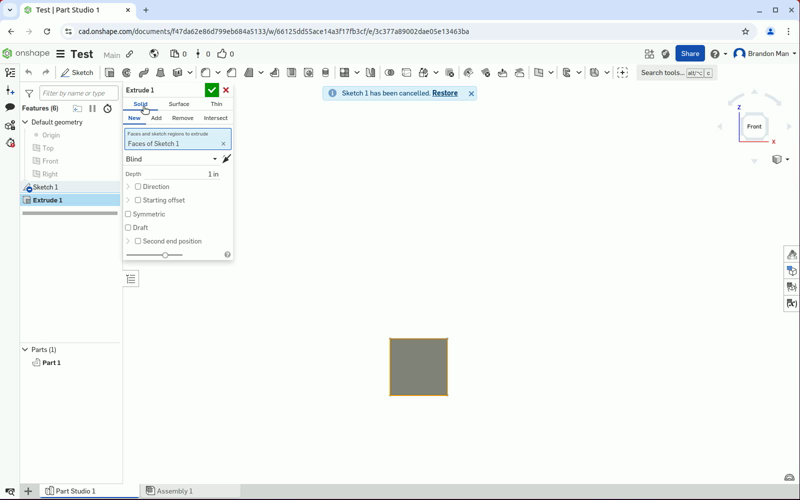
click(143, 106)
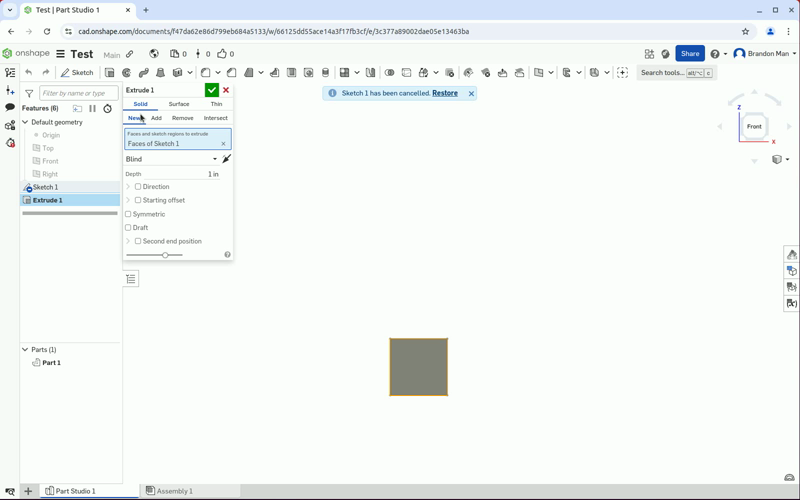
mouse_move(137, 120)
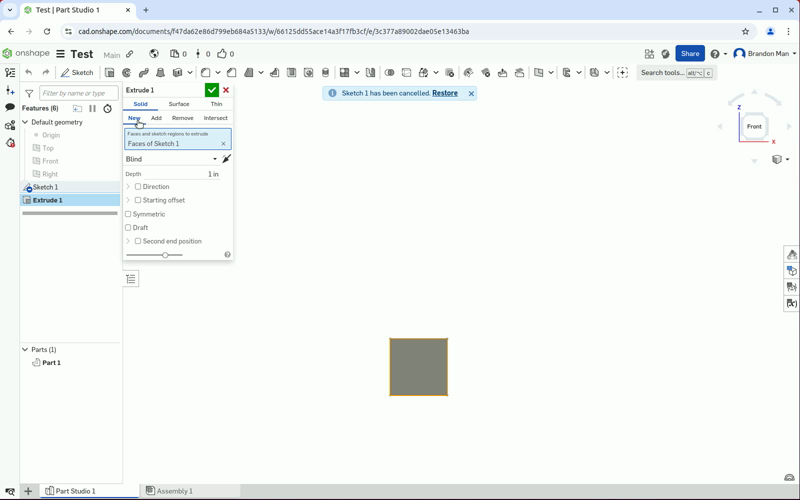
click(137, 120)
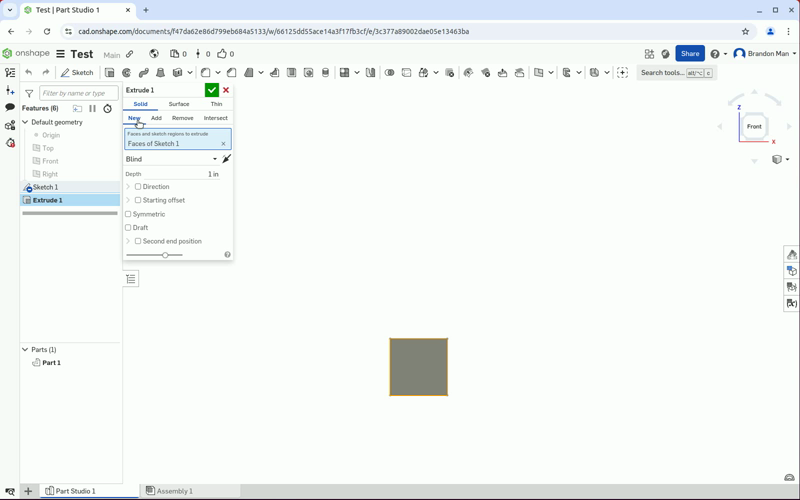
key(tab, 4)
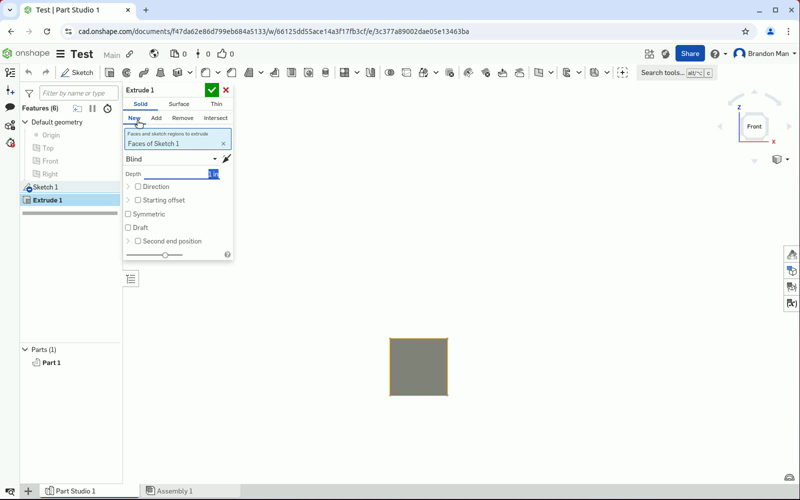
text(23.108)
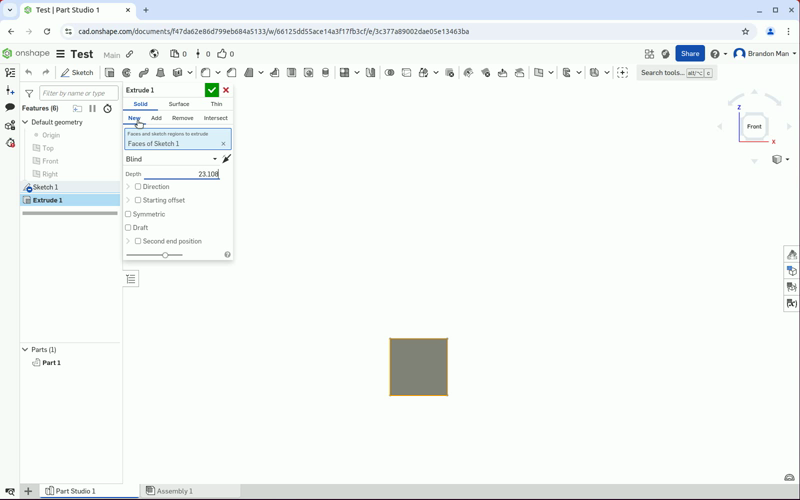
key(enter)
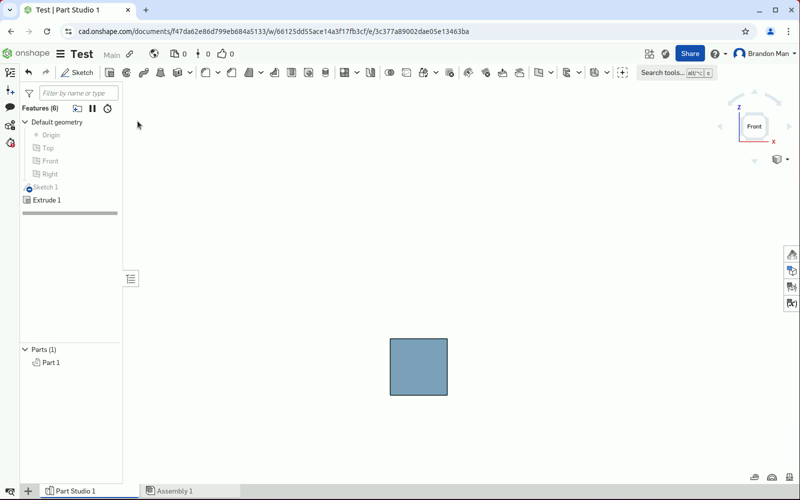
key(shift+h)
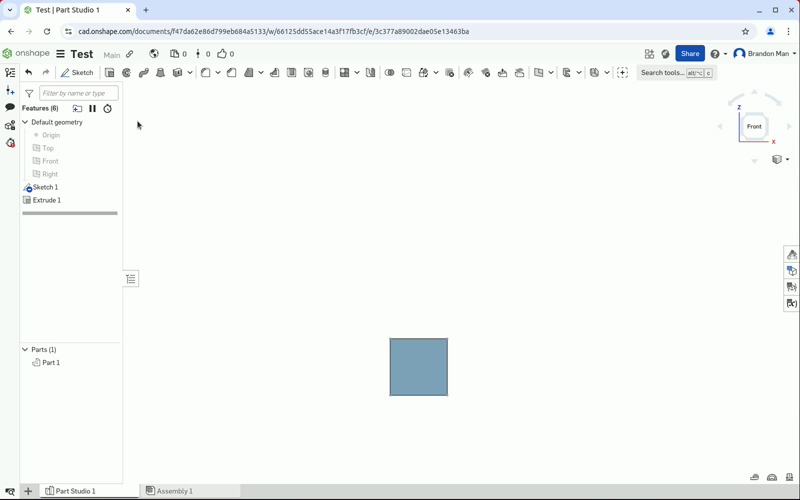
key(shift+h)
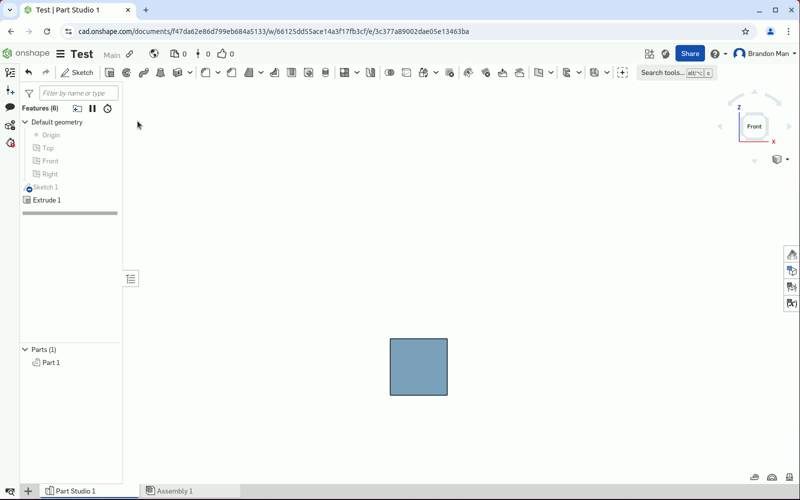
mouse_move(73, 189)
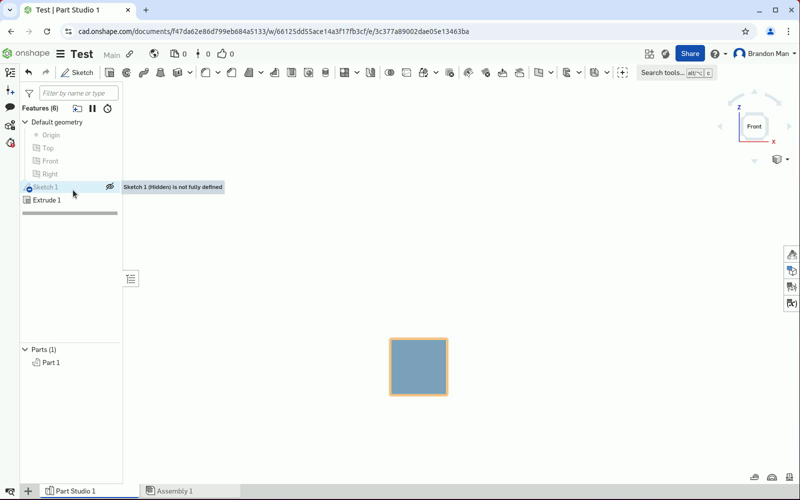
click(73, 189)
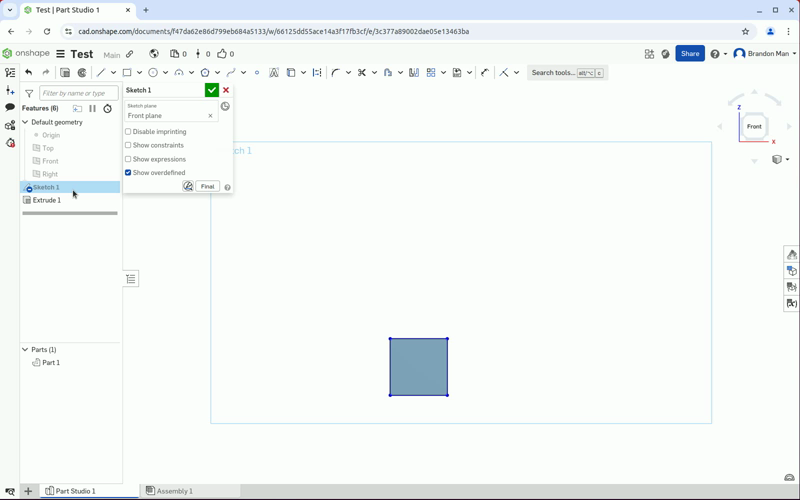
mouse_move(229, 92)
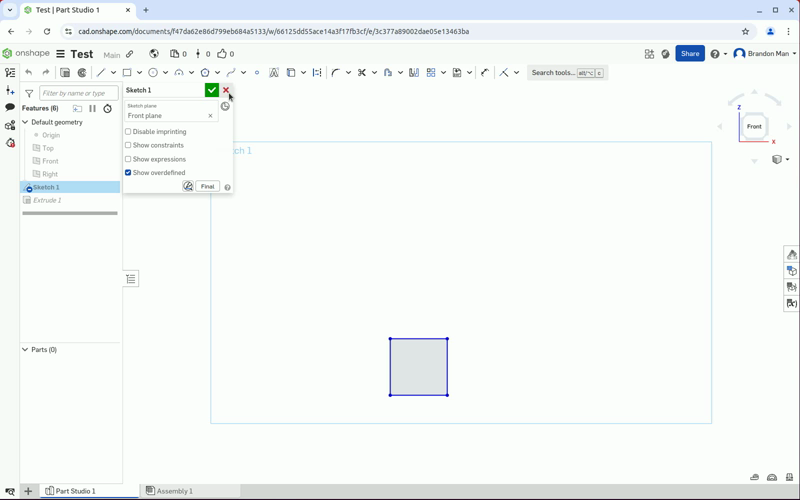
click(229, 92)
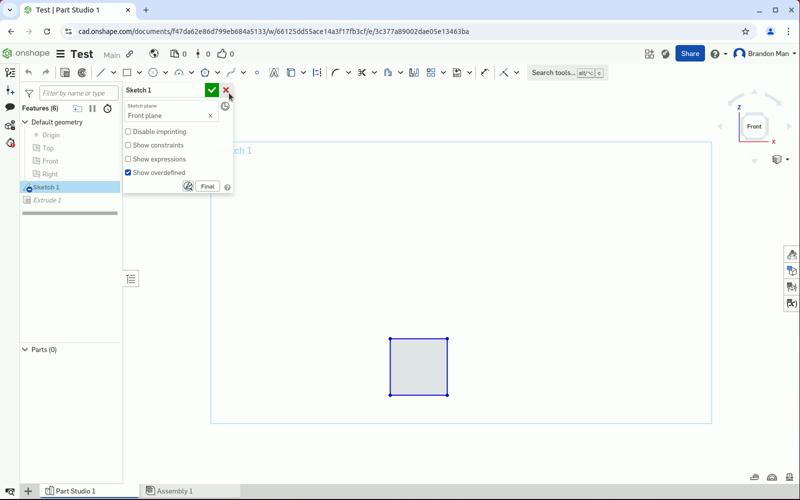
key(shift+s)
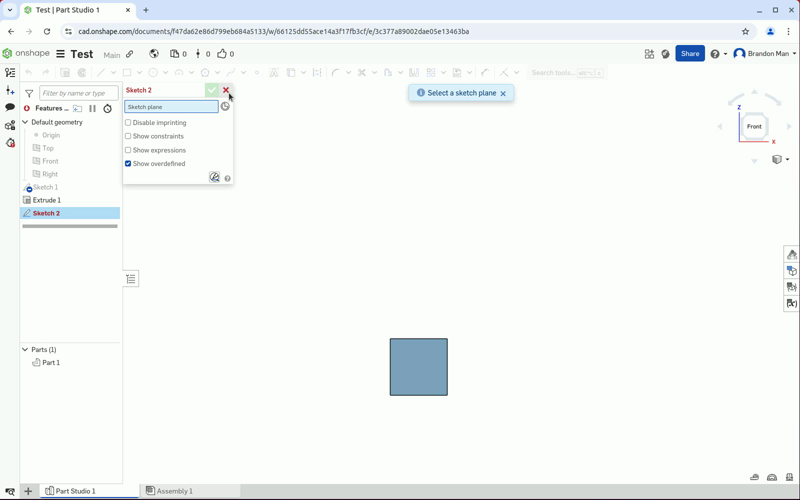
mouse_move(73, 163)
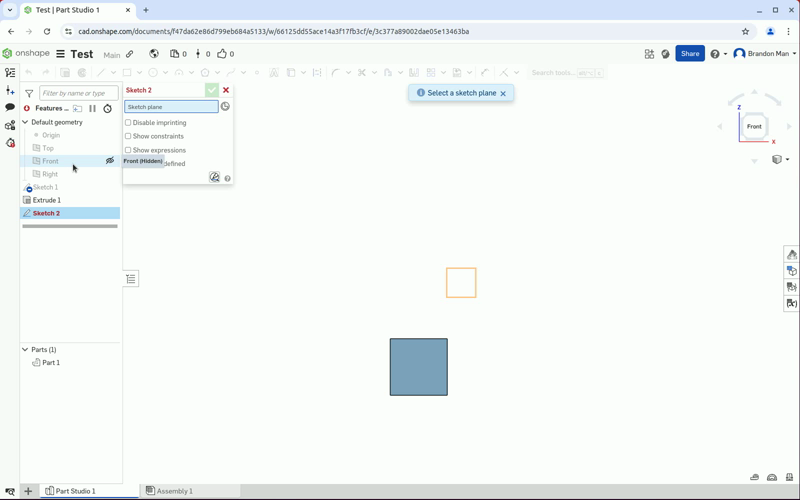
click(73, 163)
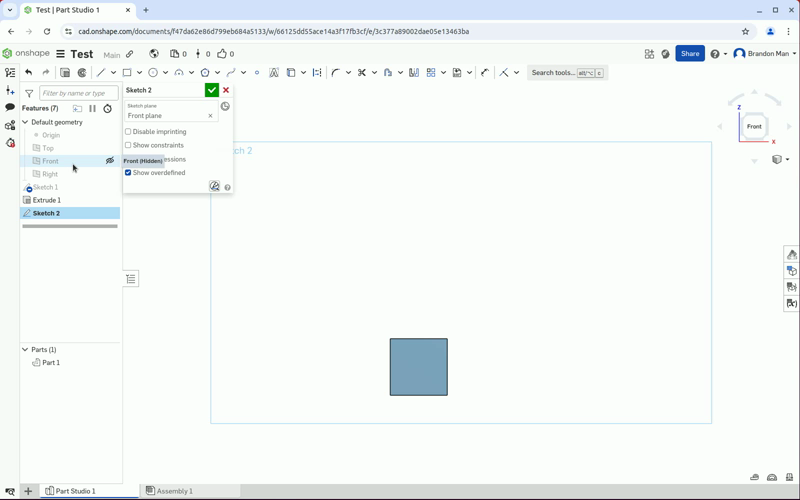
mouse_move(73, 352)
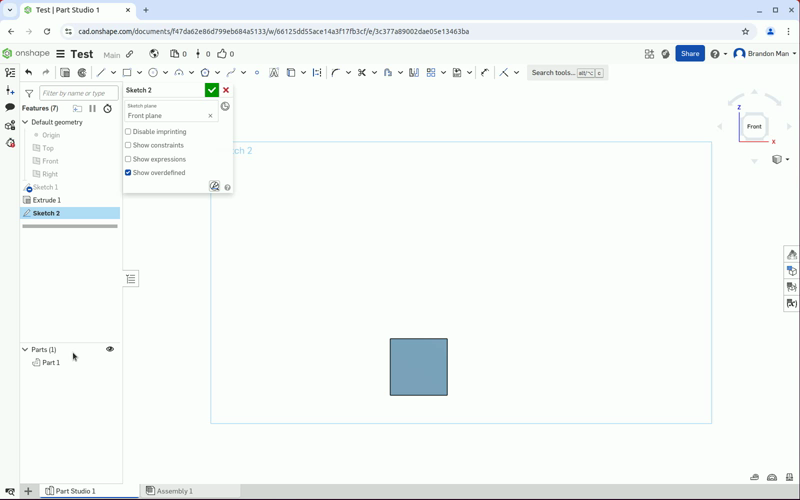
key(y)
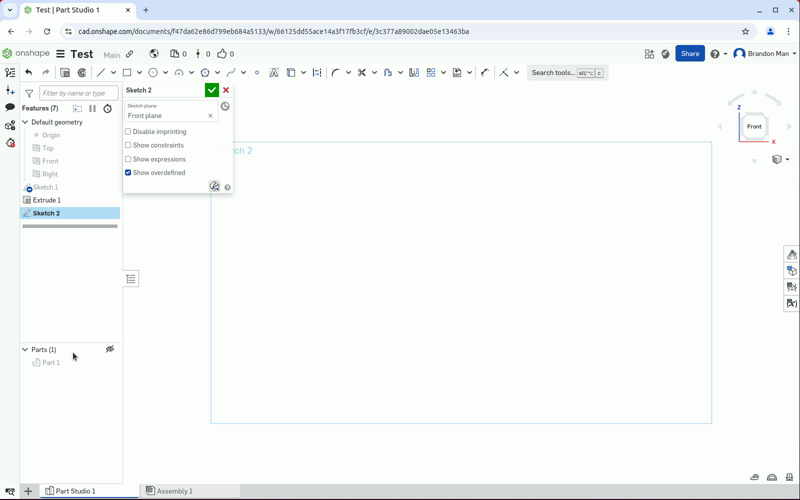
key(l)
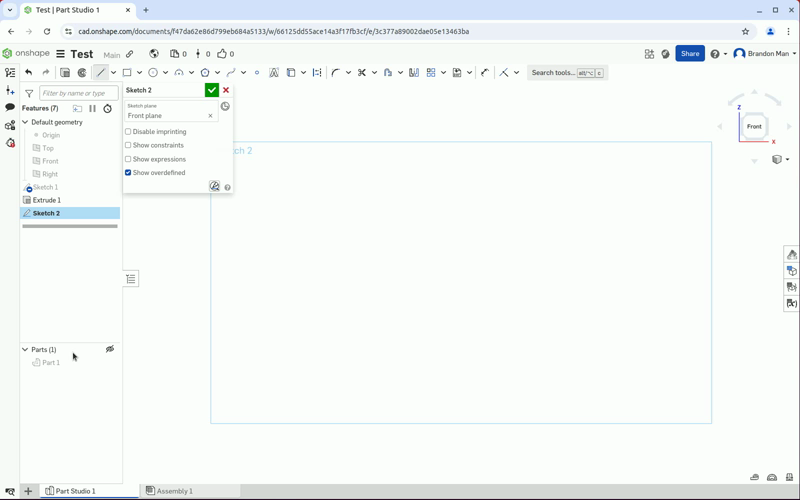
key_down(shift)
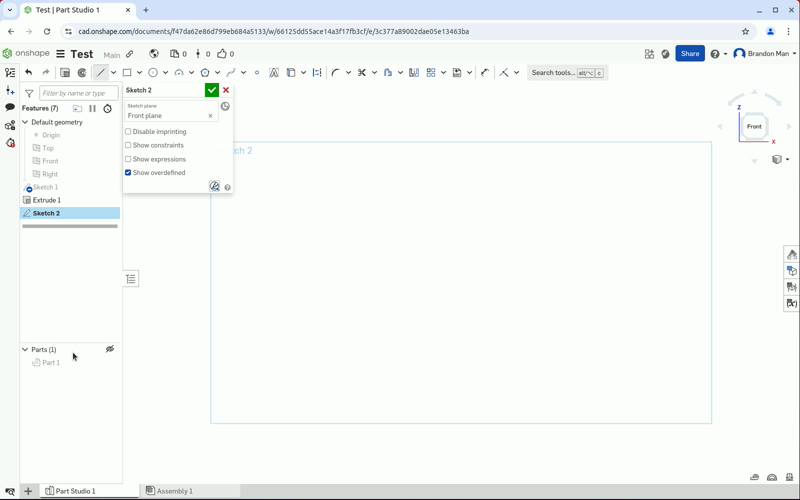
mouse_move(502, 395)
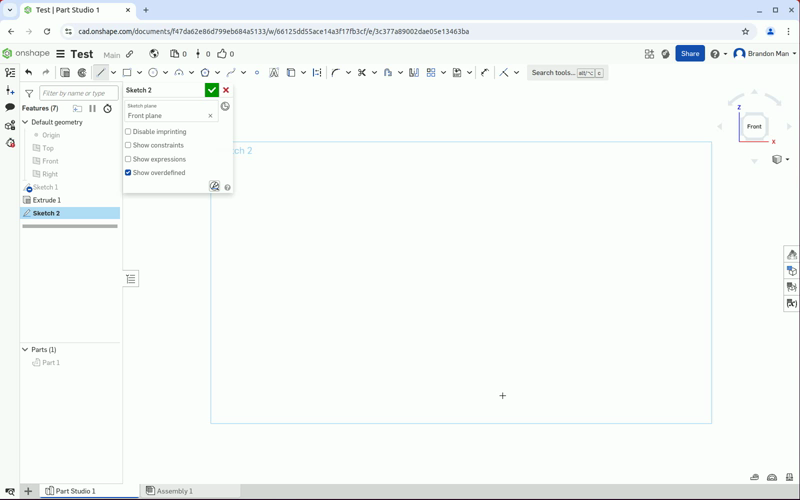
click(502, 395)
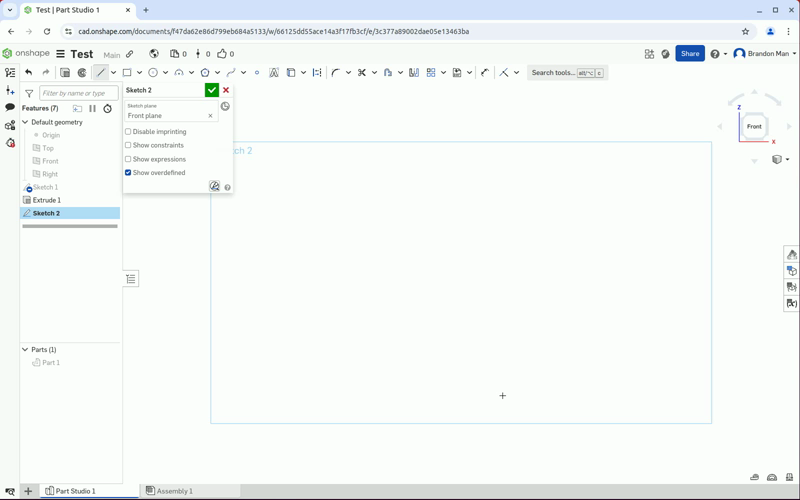
key_up(shift)
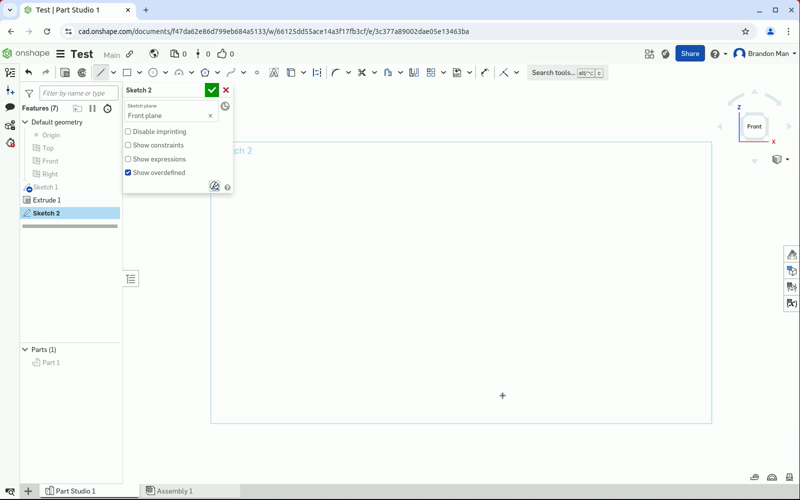
key_down(shift)
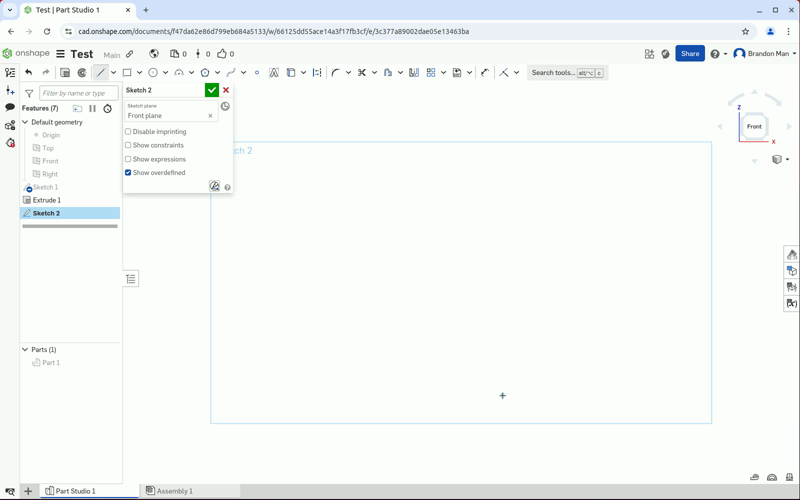
mouse_move(532, 395)
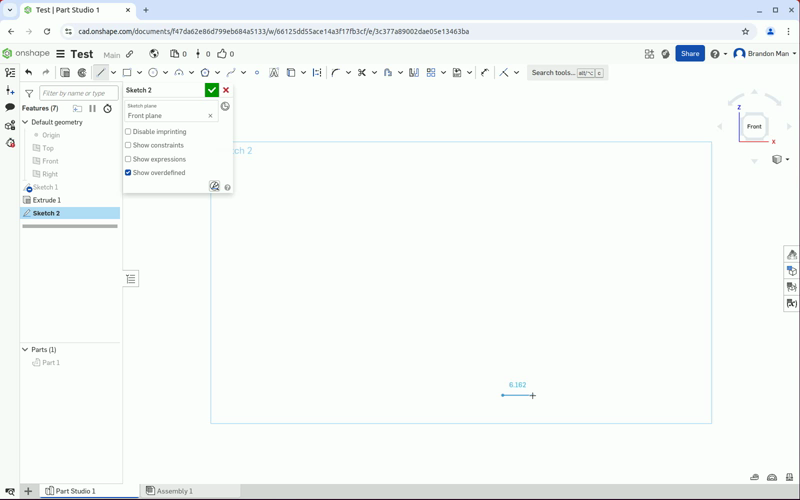
mouse_move(559, 395)
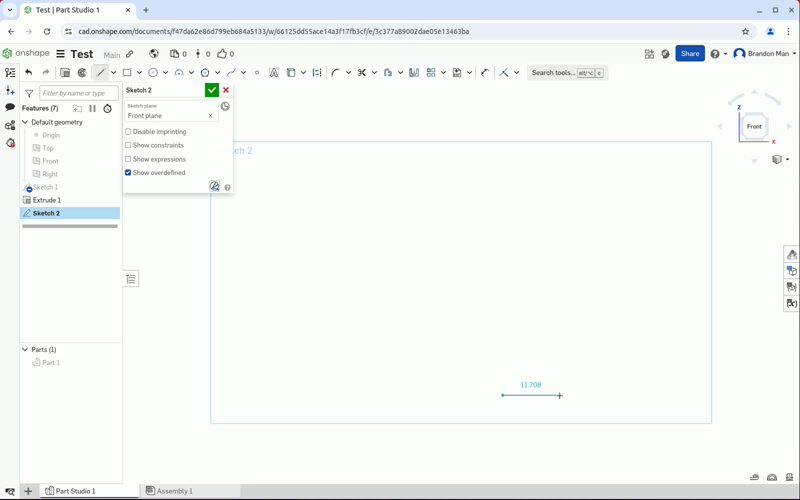
click(559, 395)
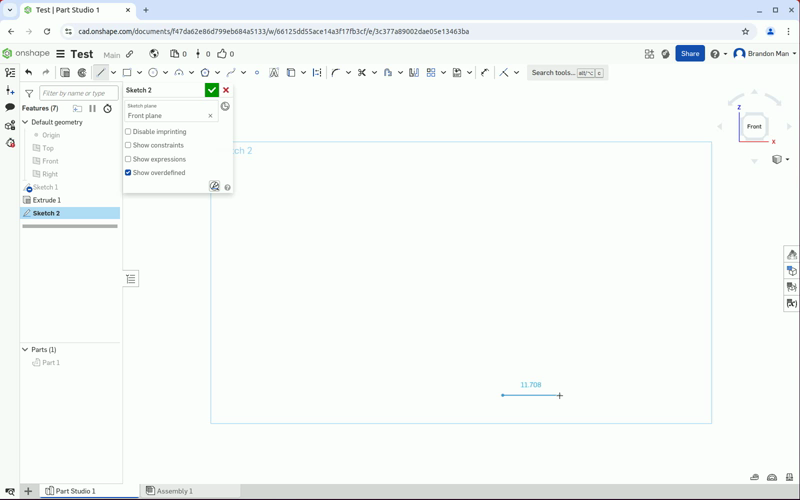
key_up(shift)
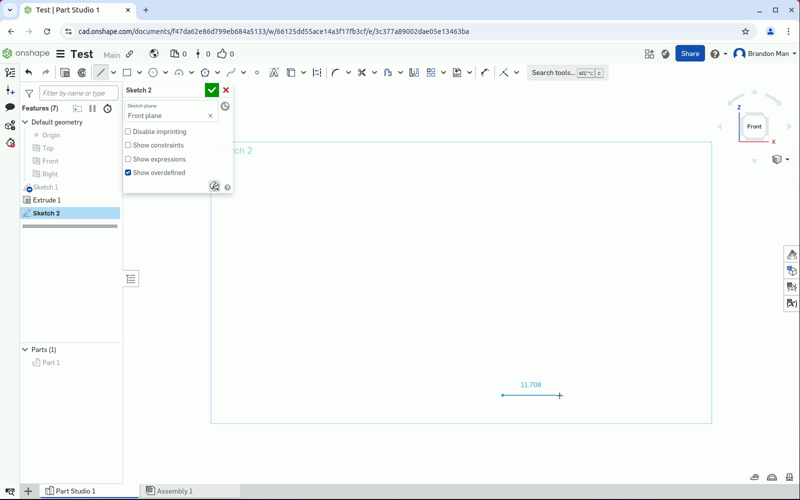
key_down(shift)
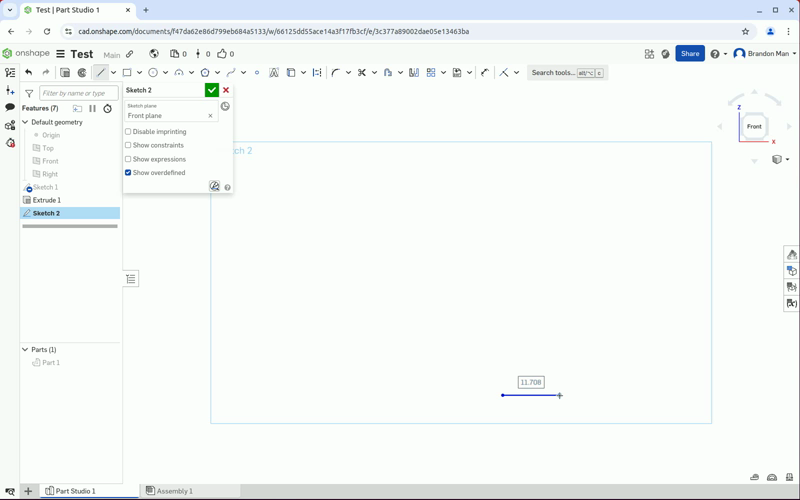
mouse_move(589, 395)
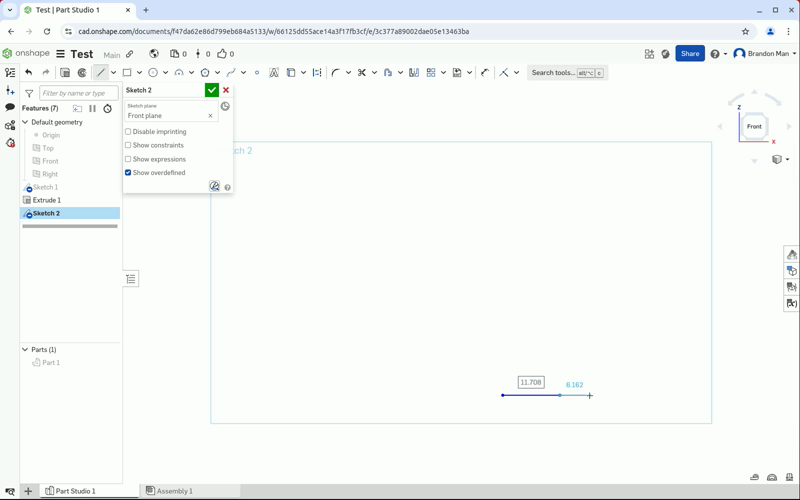
mouse_move(559, 338)
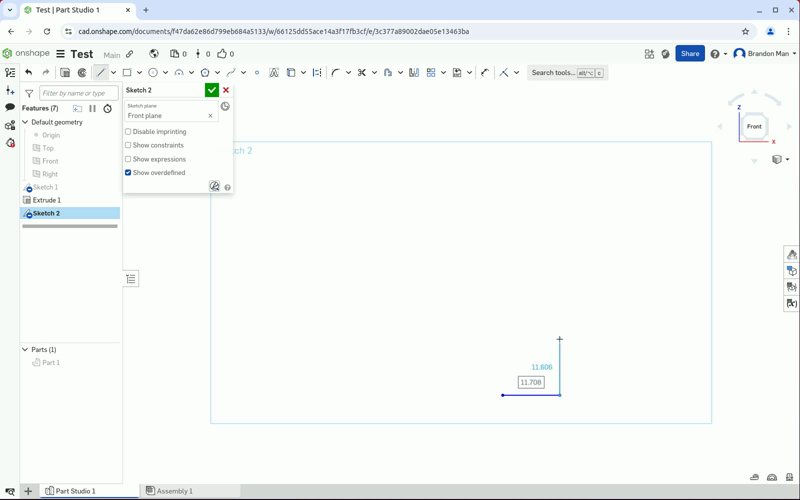
click(559, 338)
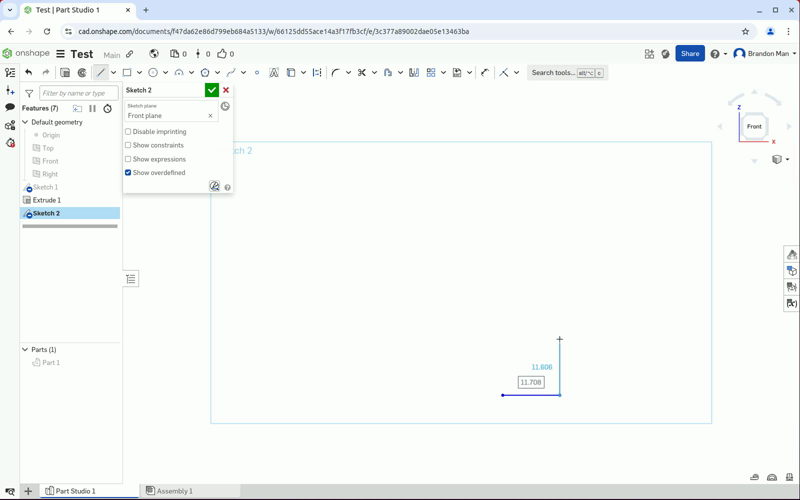
key_up(shift)
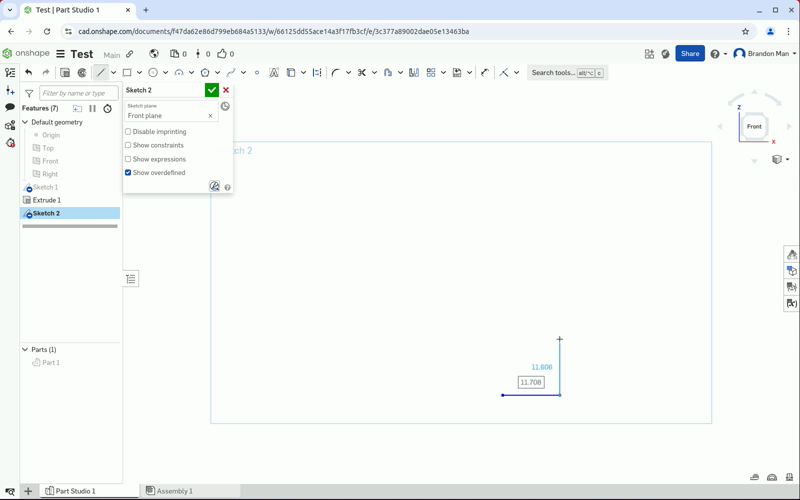
key_down(shift)
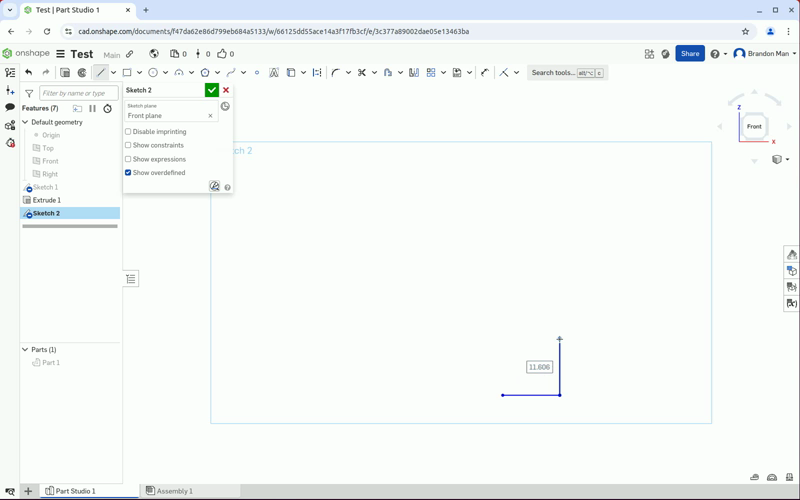
mouse_move(589, 338)
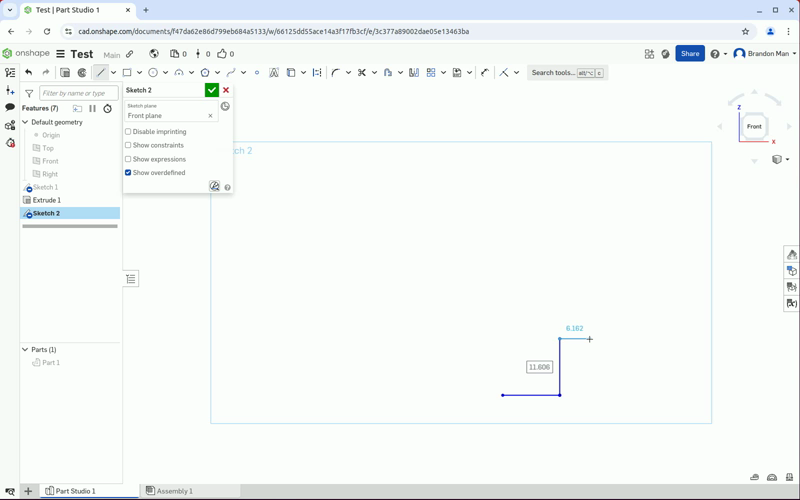
mouse_move(502, 338)
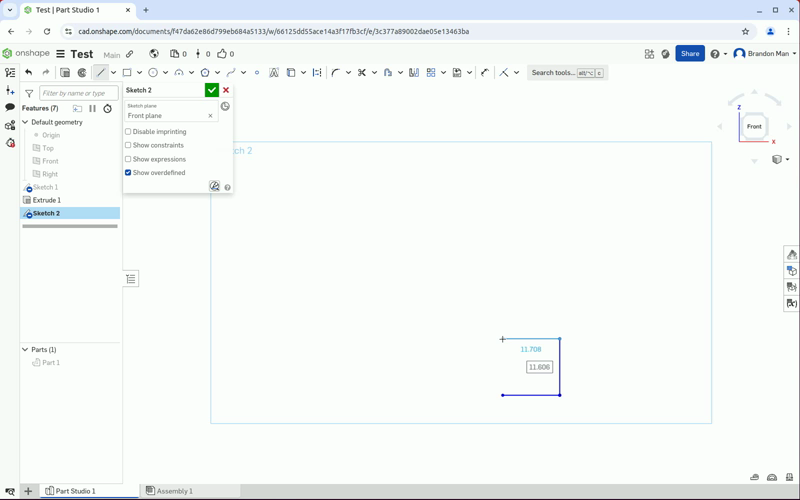
click(502, 338)
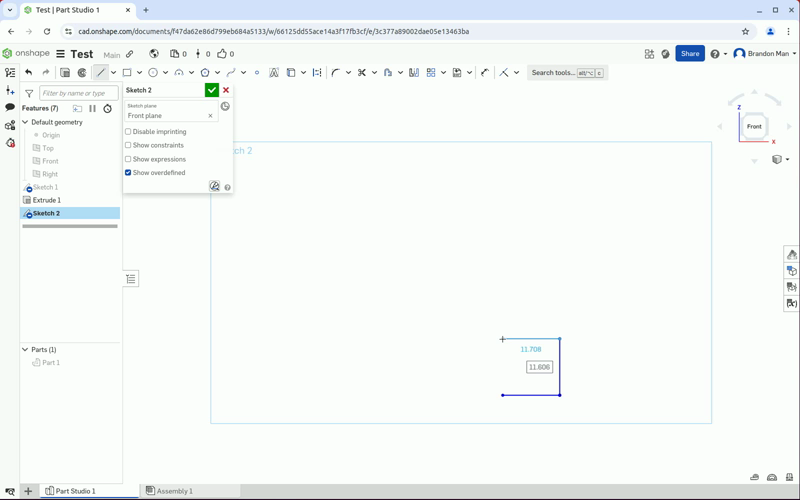
key_up(shift)
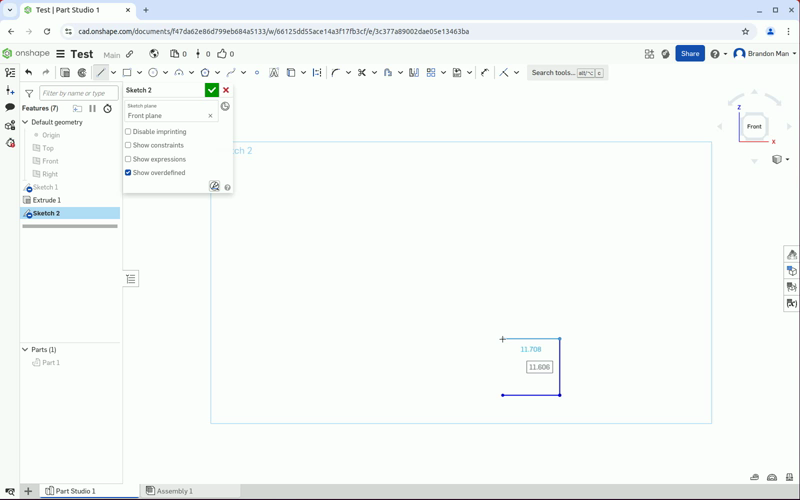
mouse_move(532, 338)
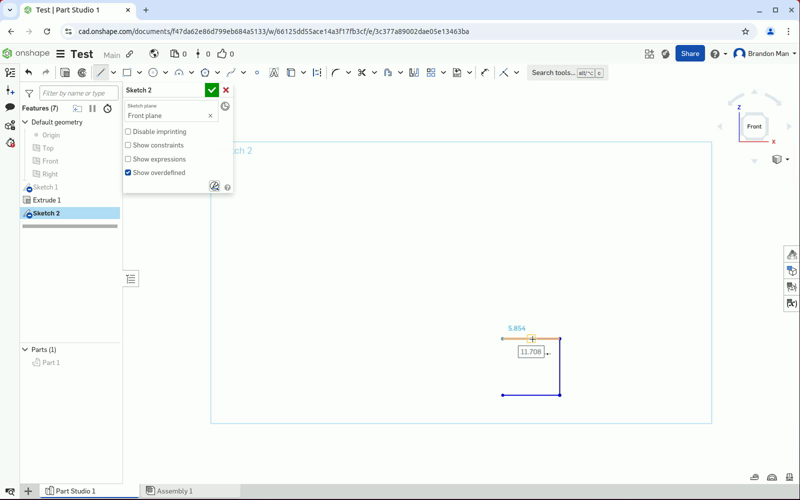
key_down(shift)
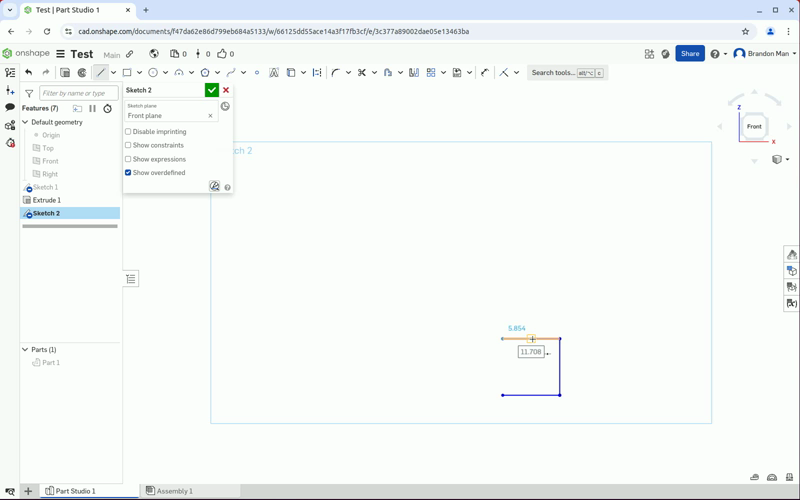
mouse_move(502, 395)
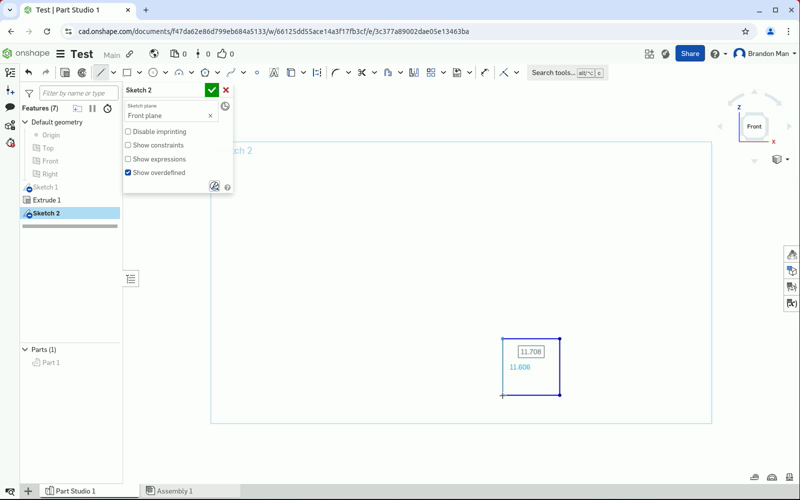
key_up(shift)
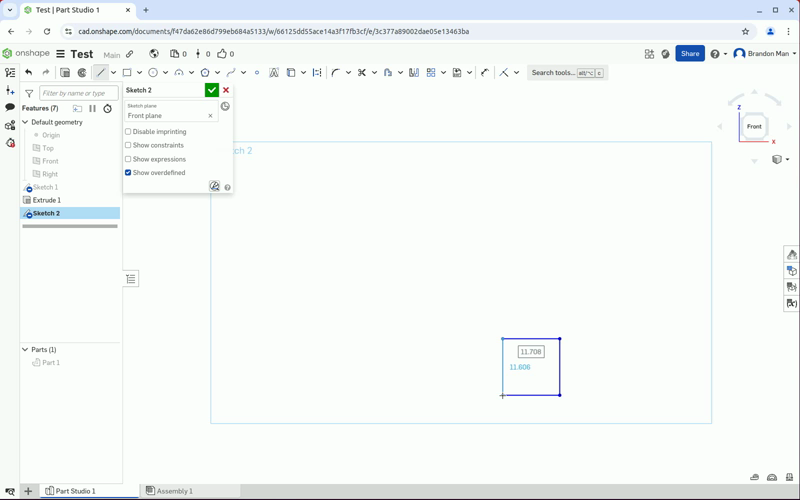
click(502, 395)
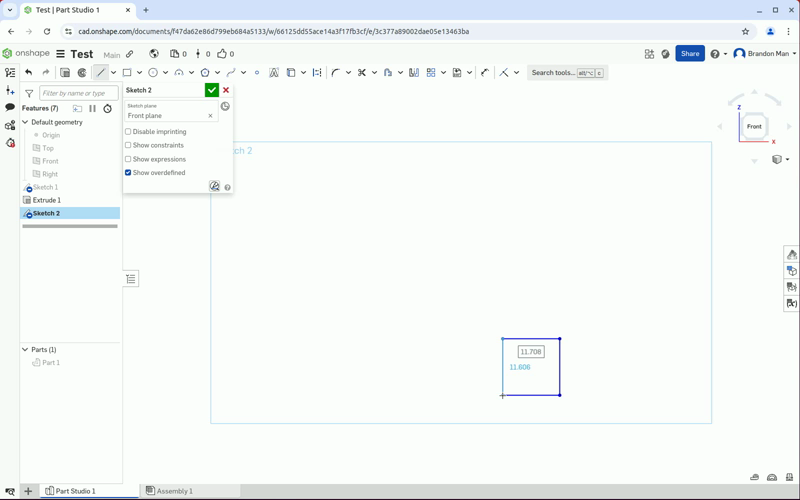
key(esc)
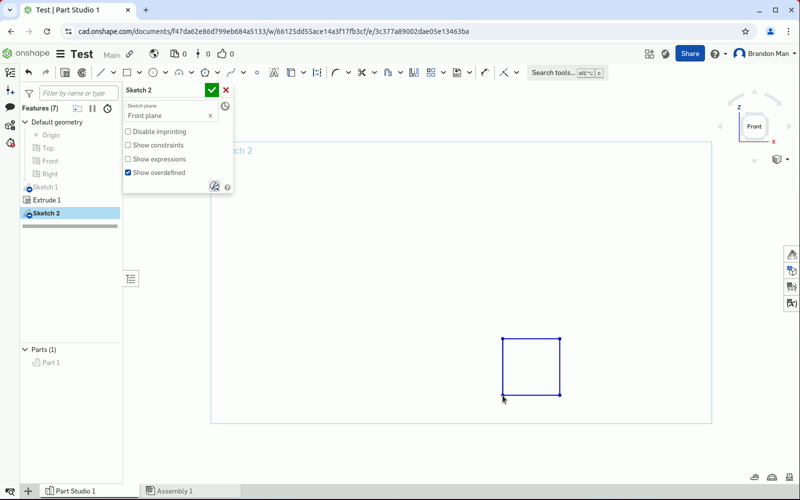
mouse_move(540, 386)
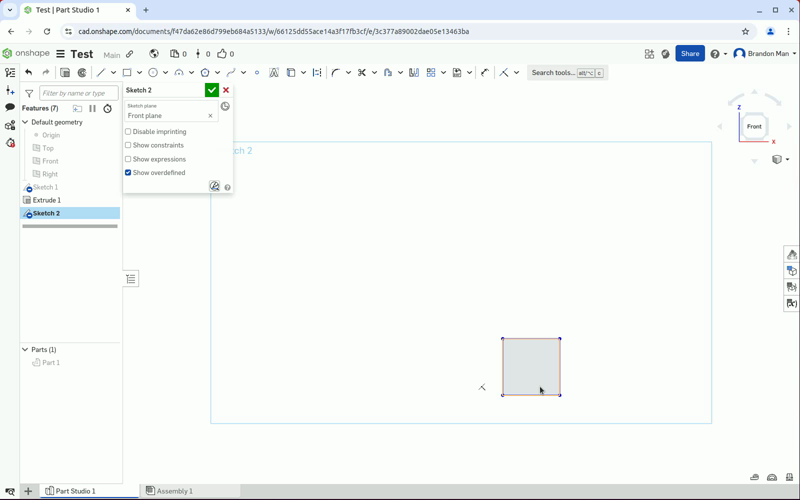
click(540, 386)
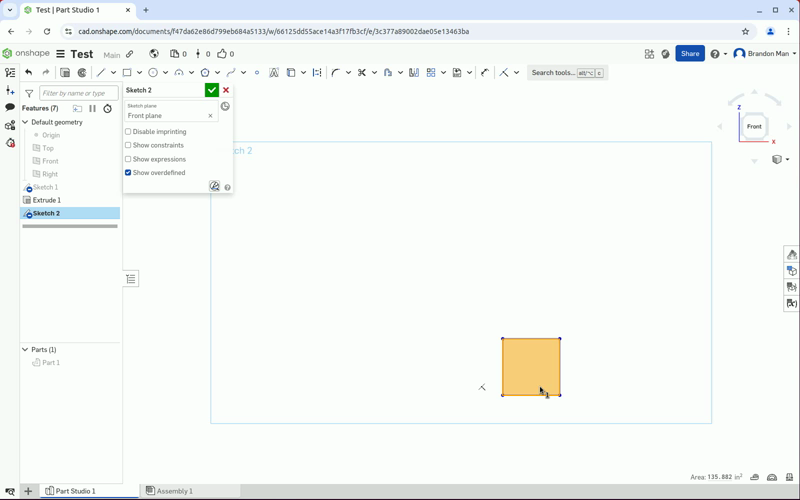
mouse_move(73, 352)
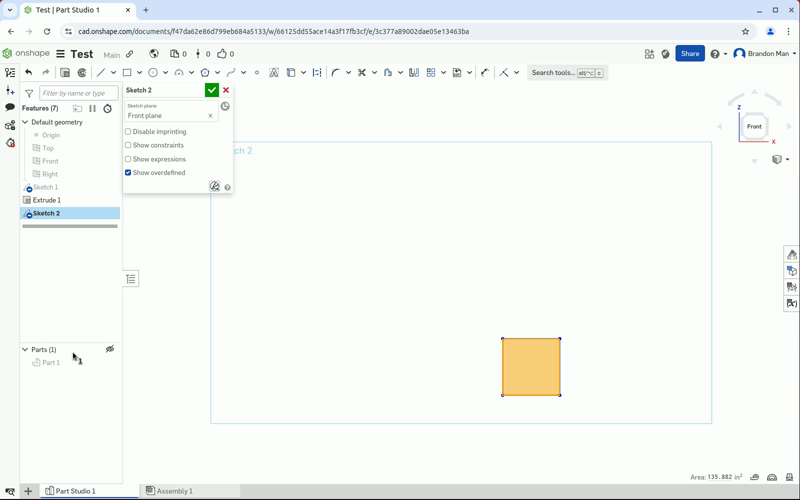
key(shift+y)
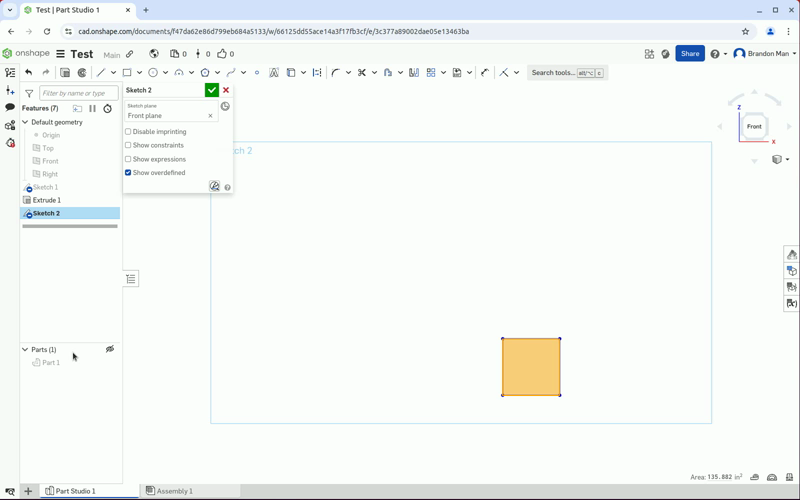
key(shift+e)
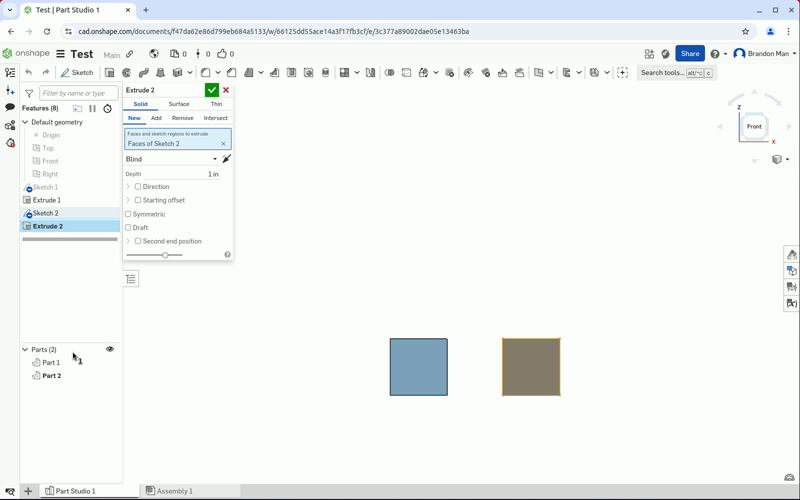
mouse_move(143, 106)
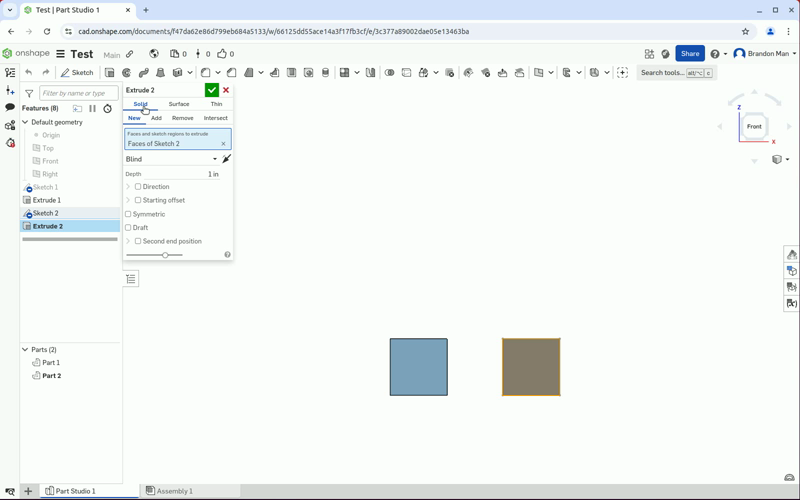
click(143, 106)
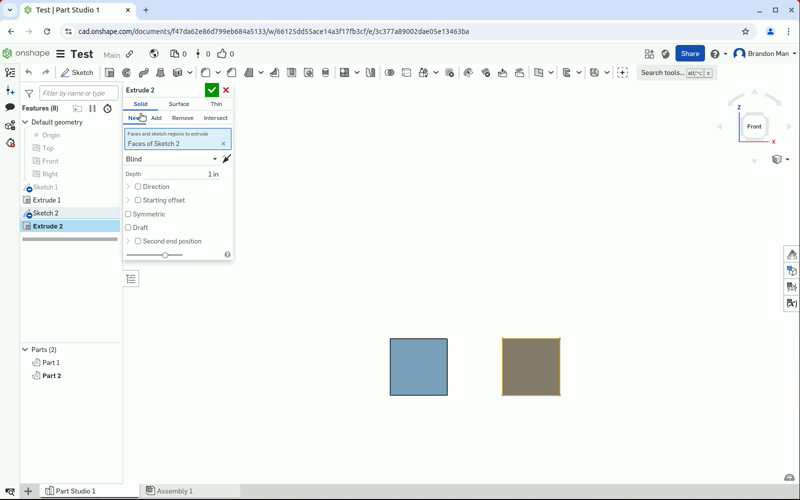
mouse_move(137, 120)
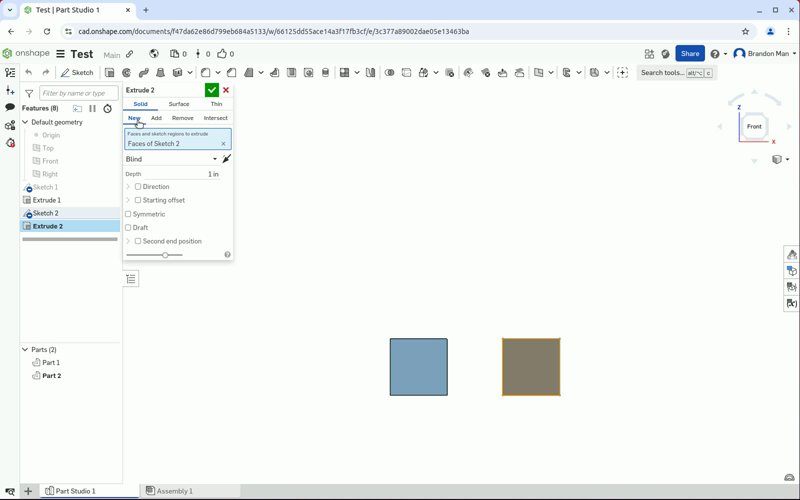
click(137, 120)
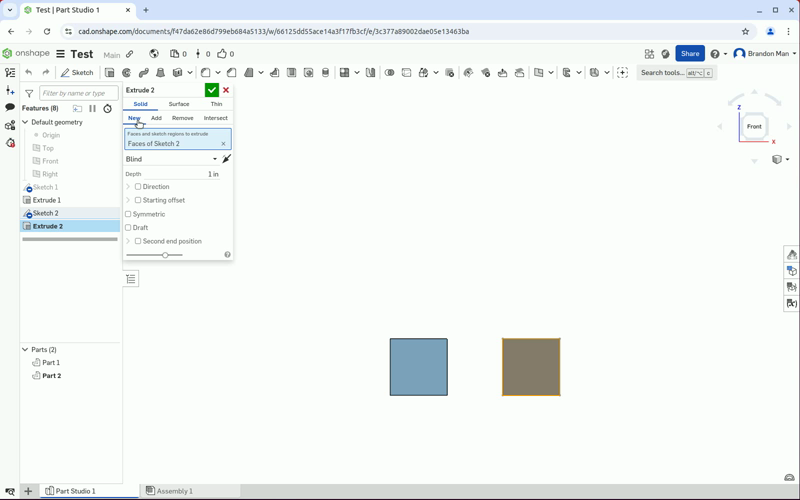
key(tab, 4)
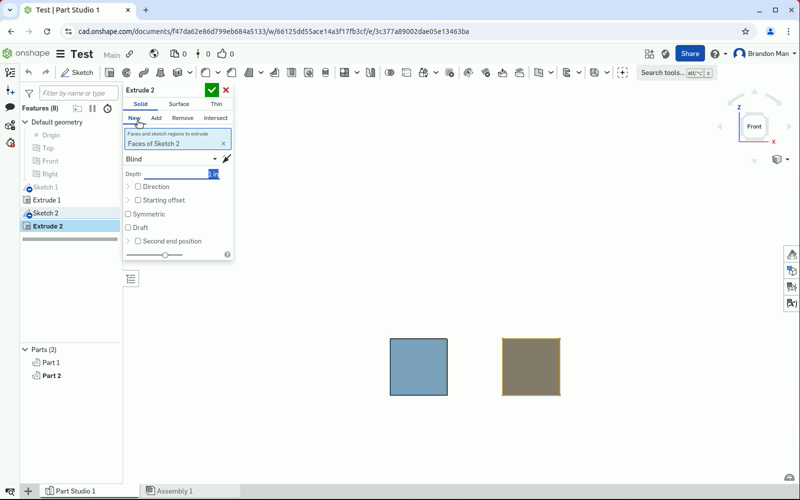
text(23.108)
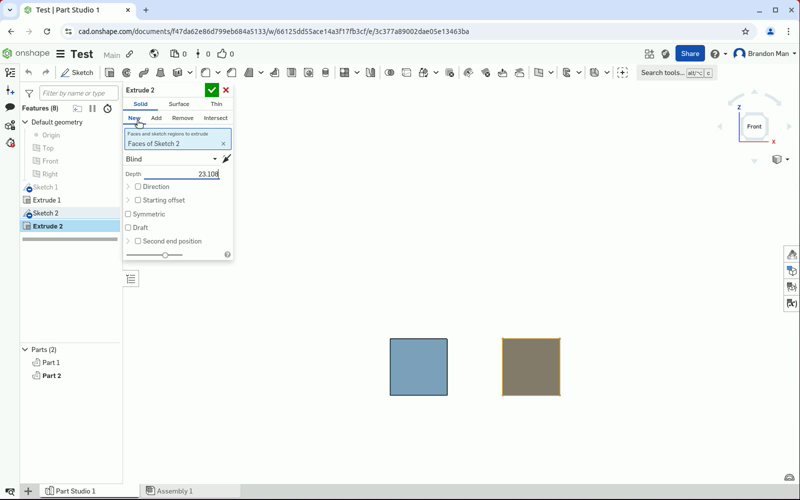
key(enter)
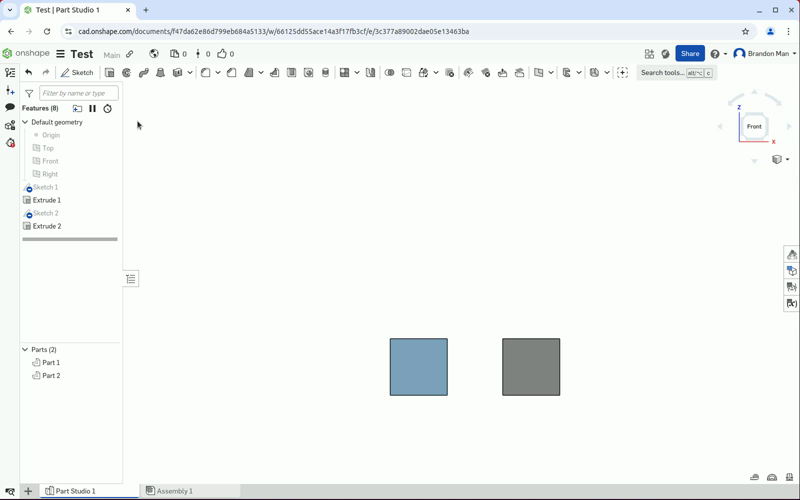
key(shift+h)
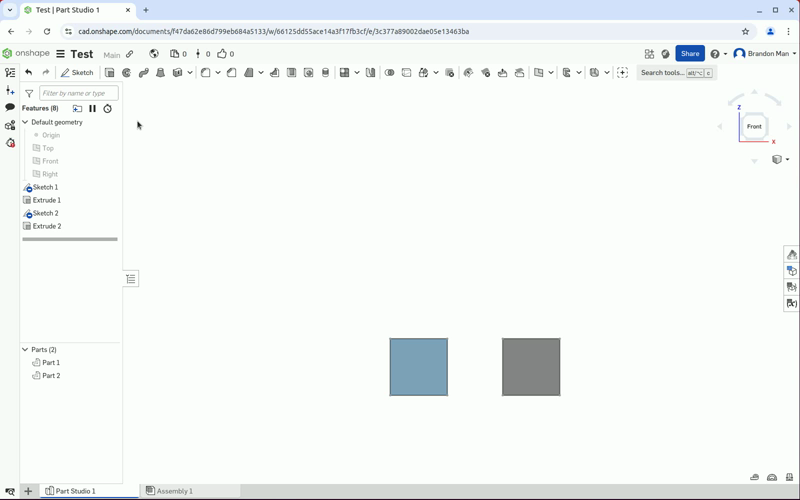
key(shift+h)
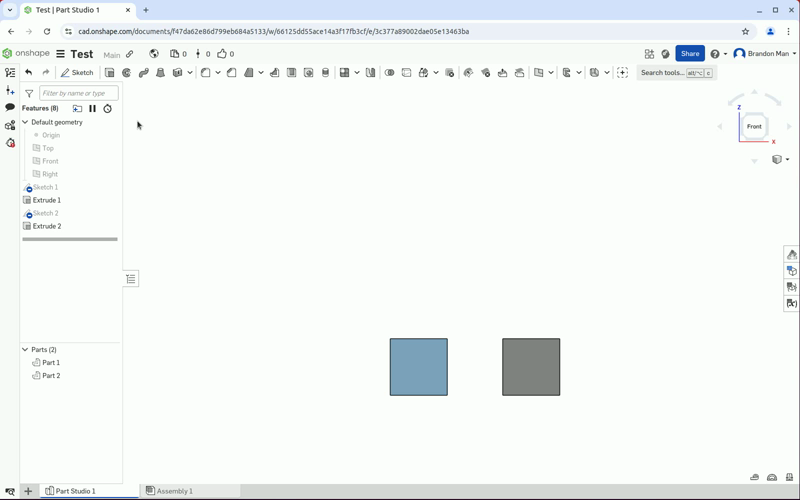
mouse_move(73, 189)
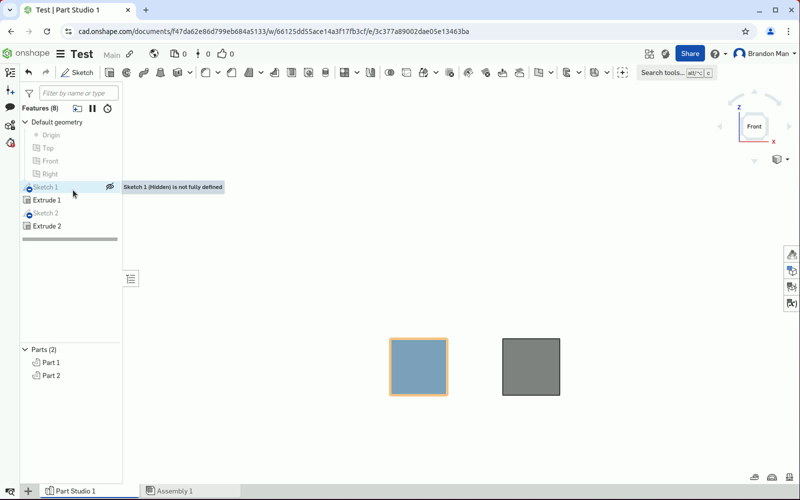
click(73, 189)
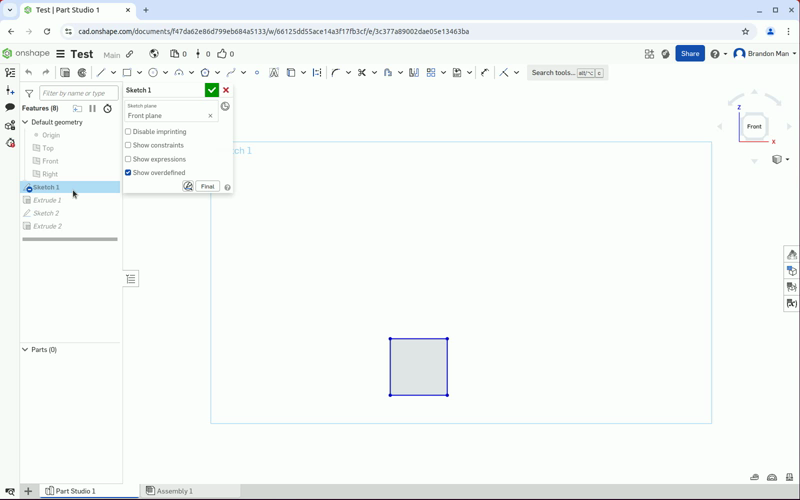
mouse_move(229, 92)
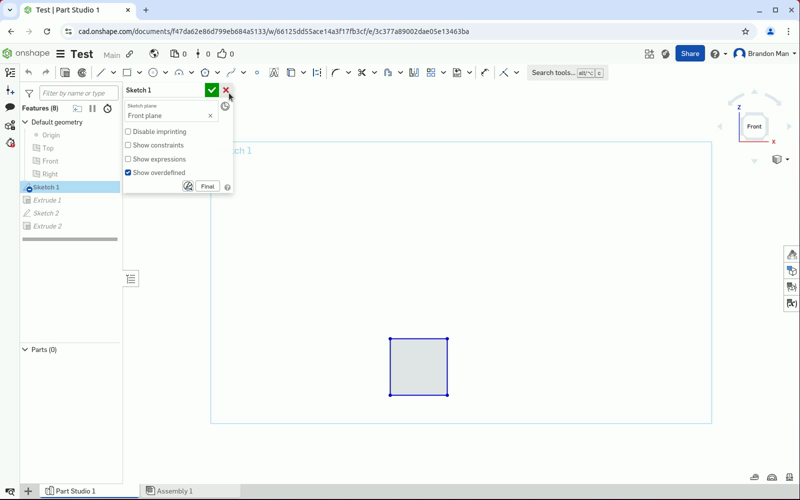
click(229, 92)
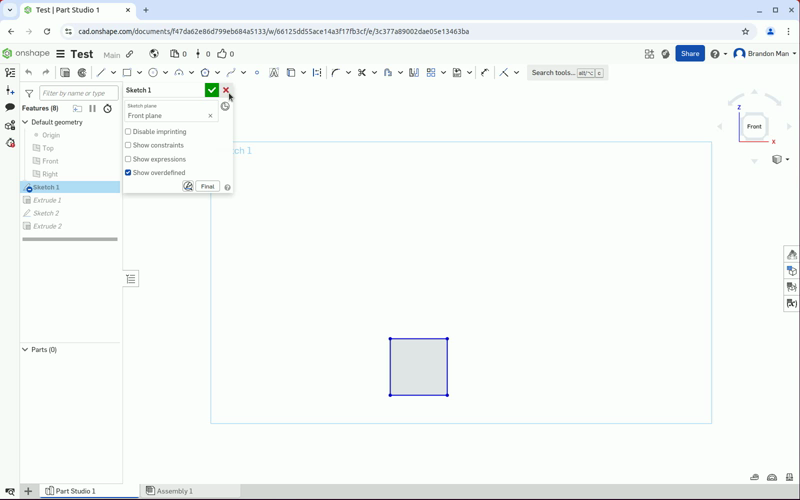
key(shift+s)
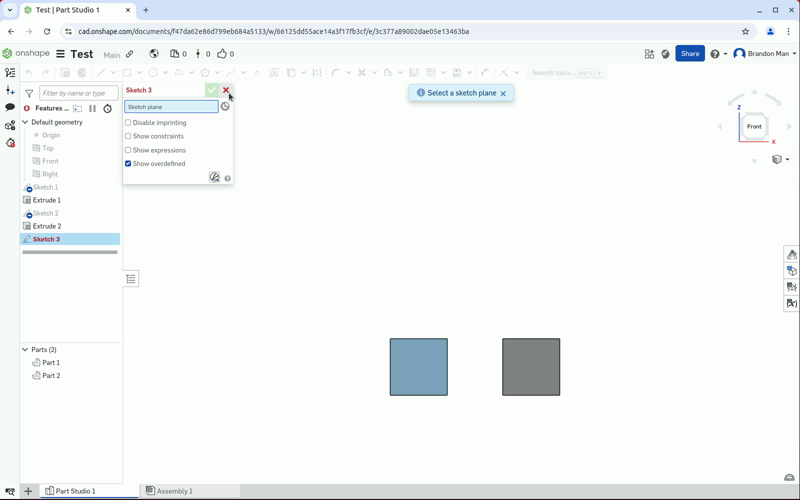
mouse_move(73, 163)
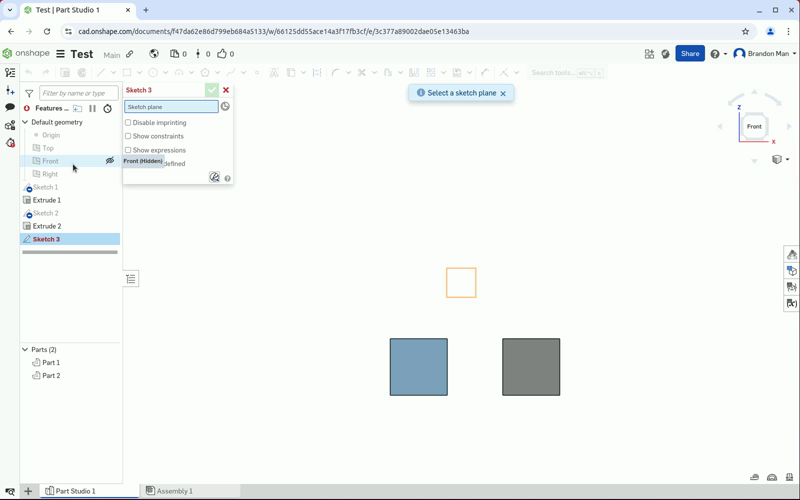
click(73, 163)
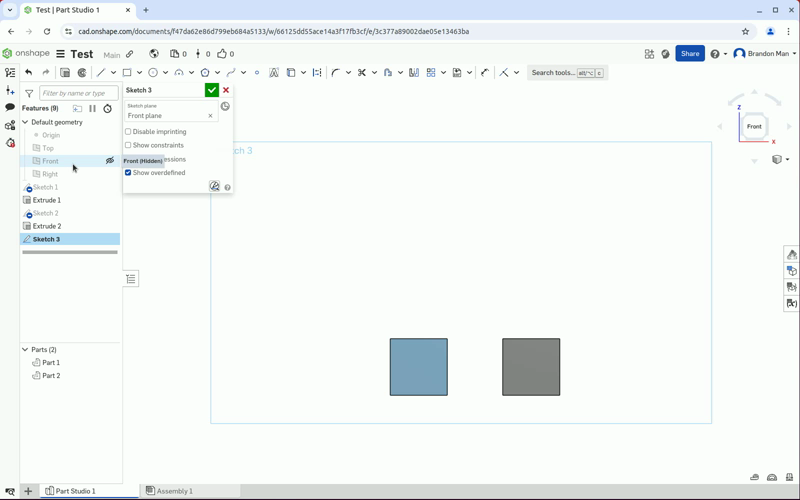
mouse_move(73, 352)
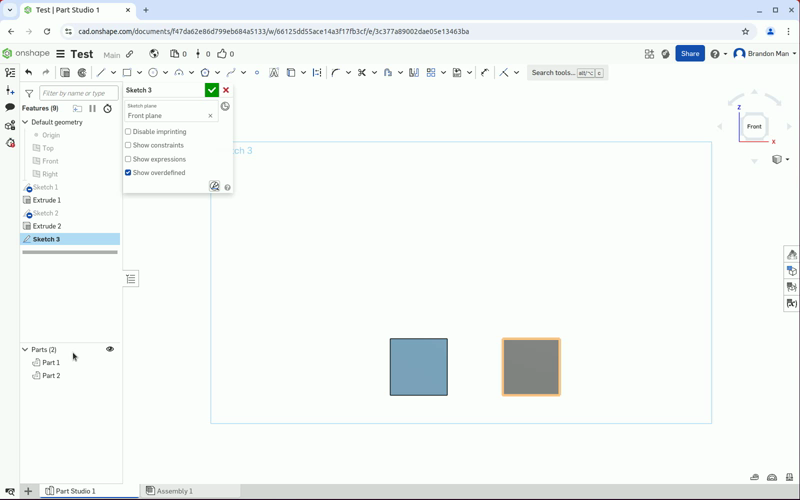
key(y)
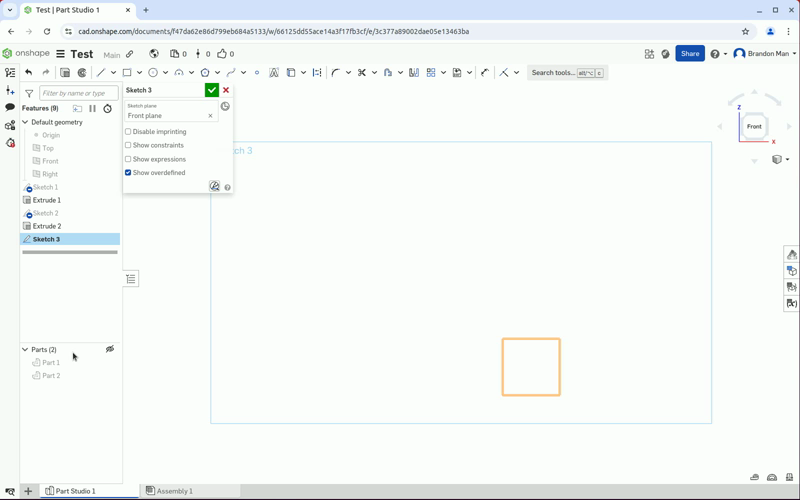
key(l)
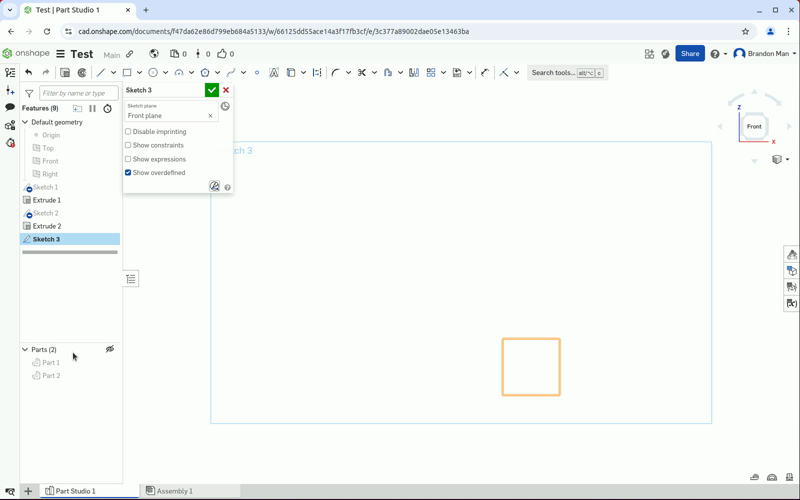
key_down(shift)
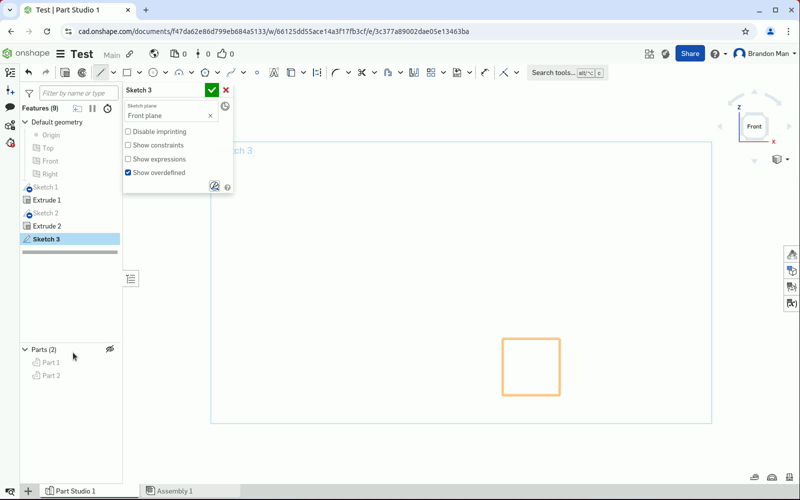
mouse_move(502, 339)
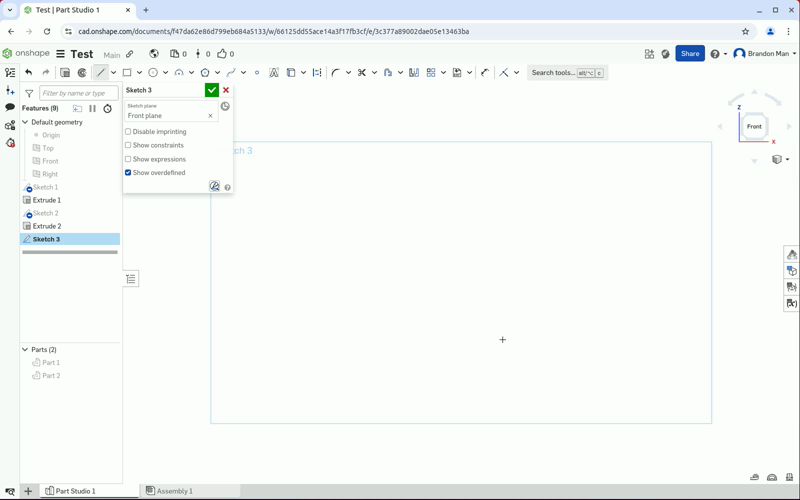
click(502, 339)
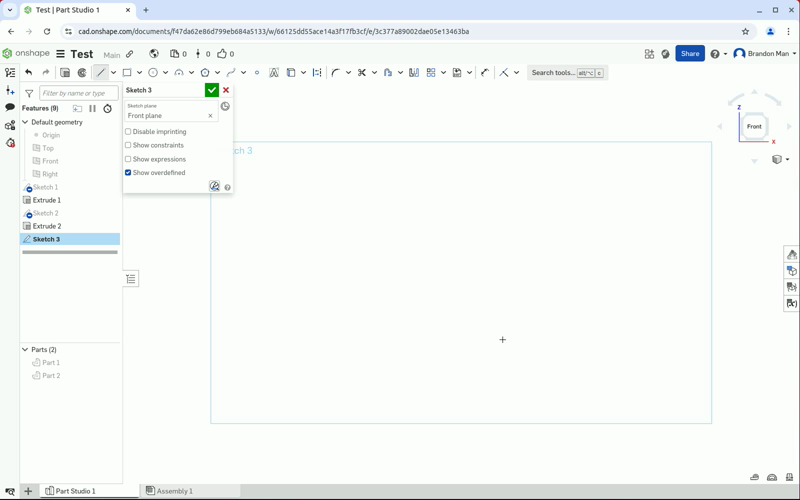
key_up(shift)
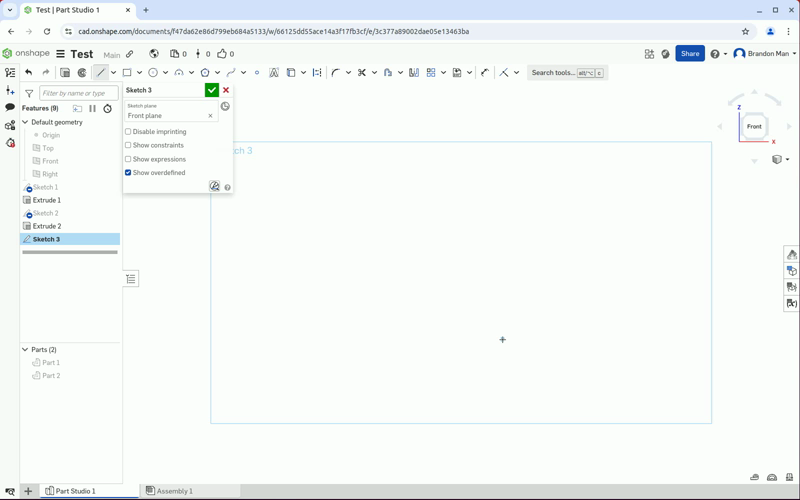
key_down(shift)
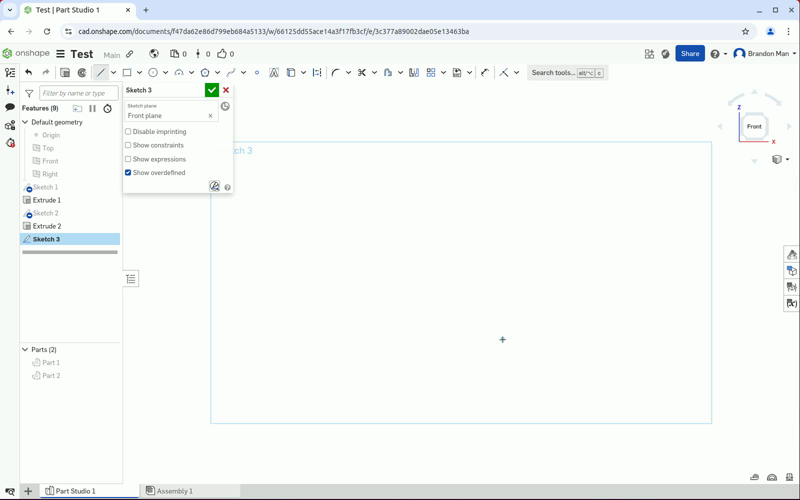
mouse_move(532, 339)
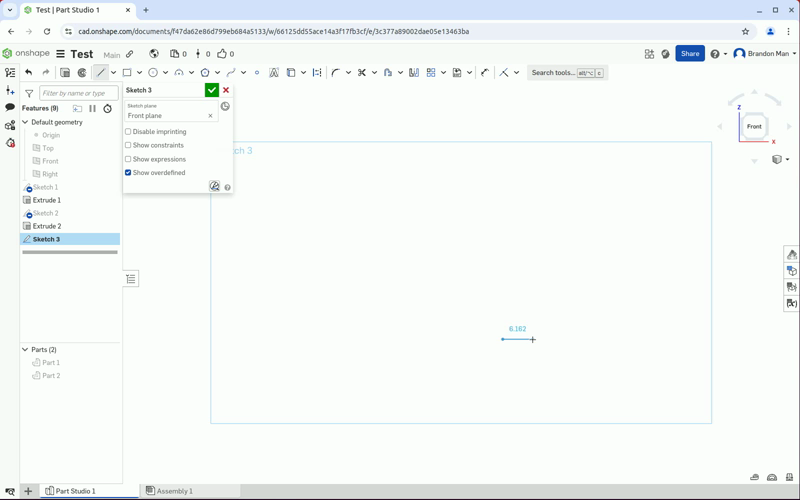
mouse_move(559, 339)
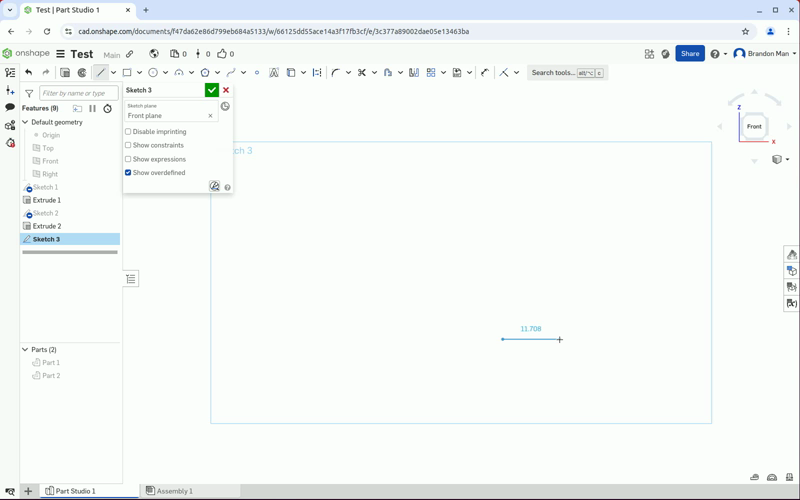
click(559, 339)
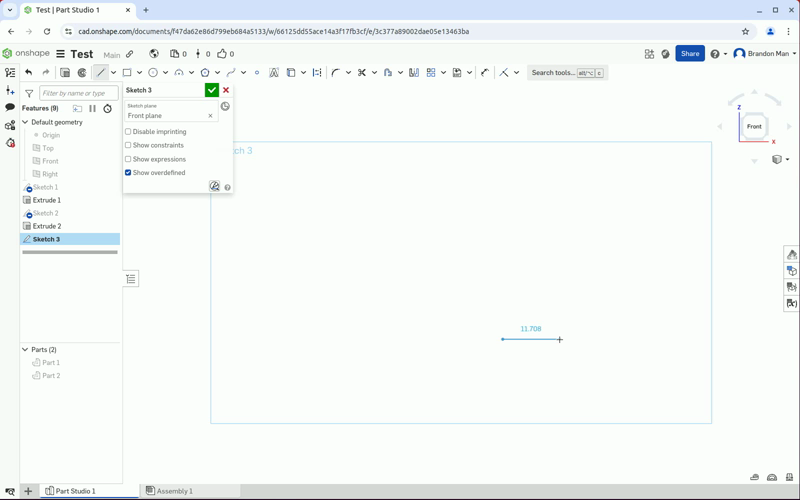
key_up(shift)
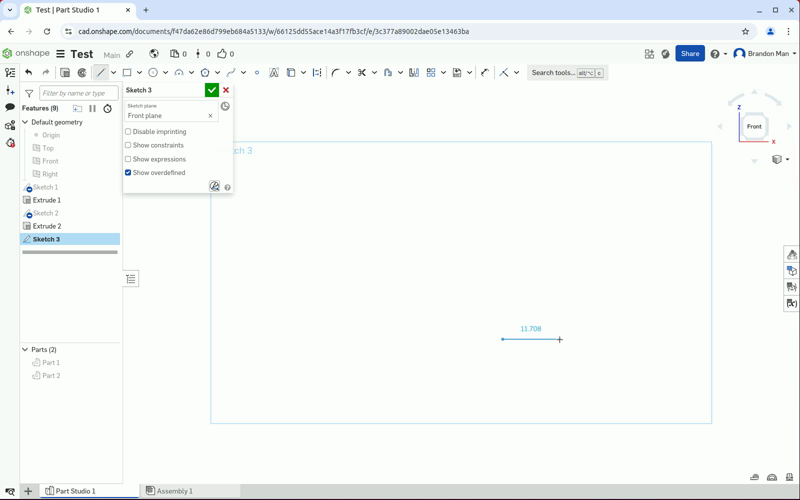
key_down(shift)
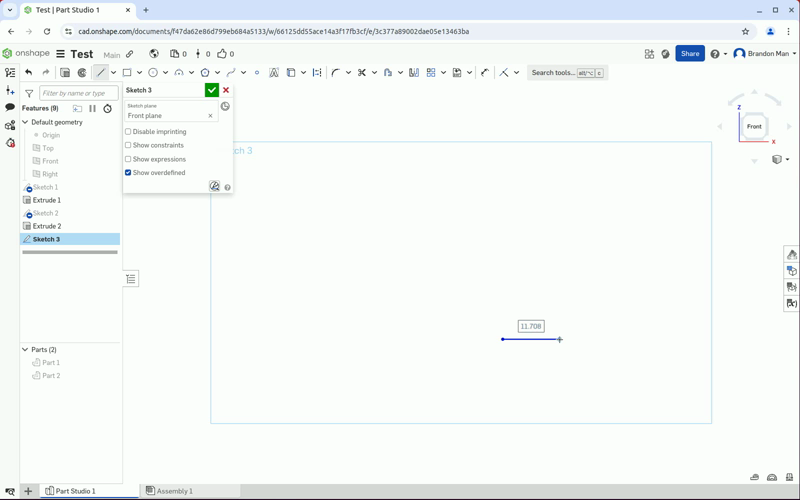
mouse_move(589, 339)
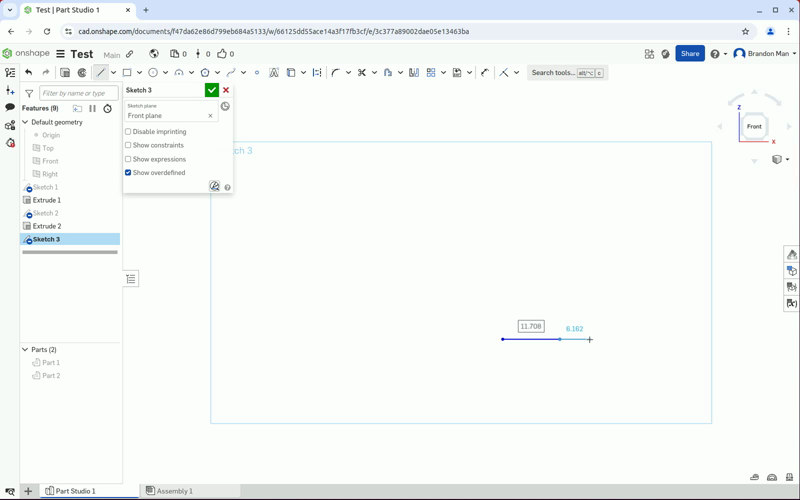
mouse_move(559, 282)
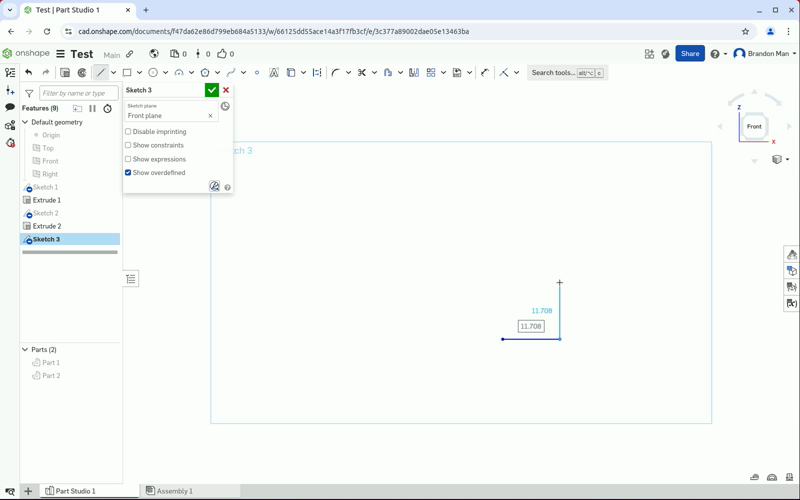
click(559, 282)
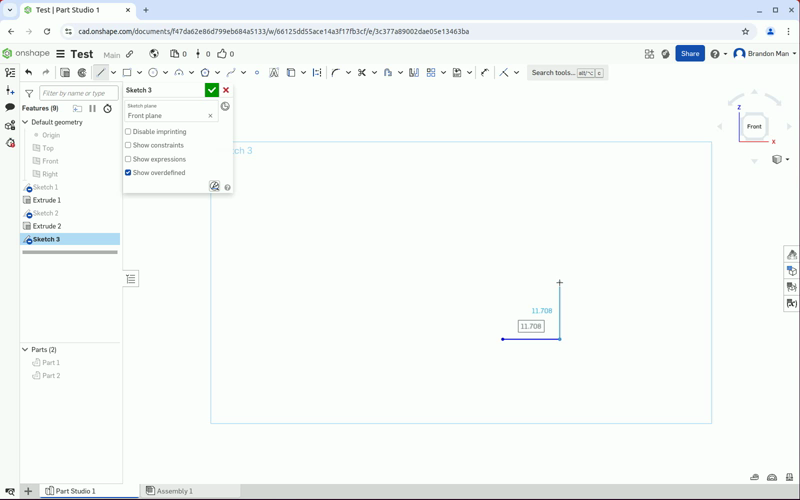
key_up(shift)
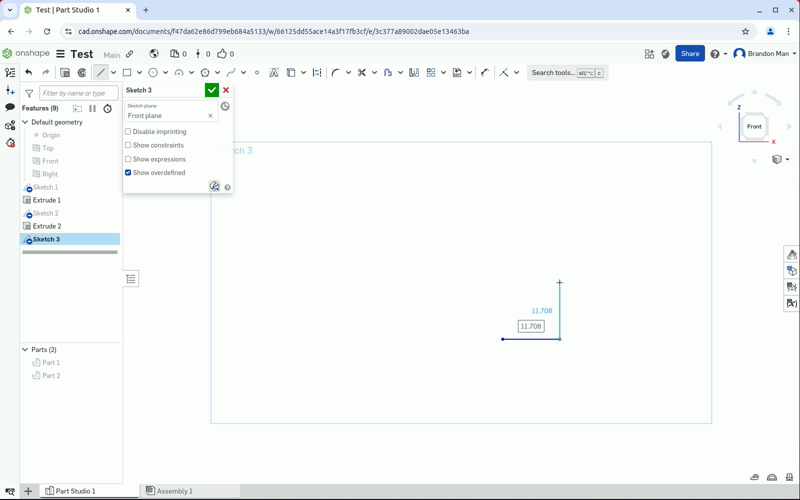
key_down(shift)
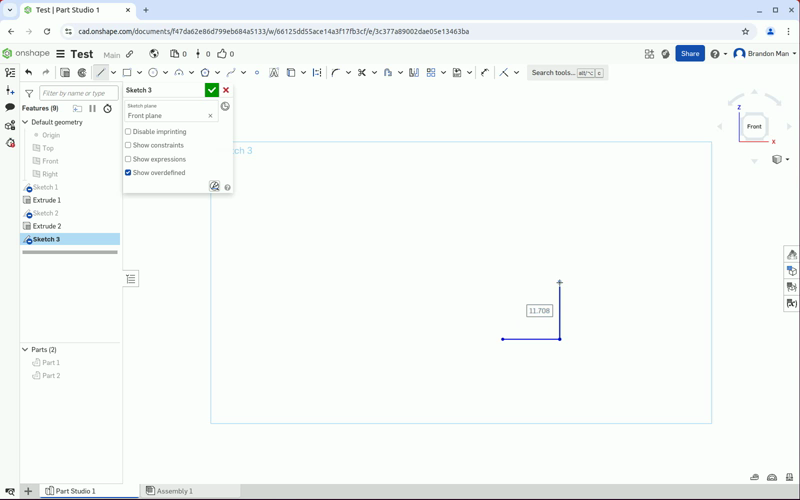
mouse_move(589, 282)
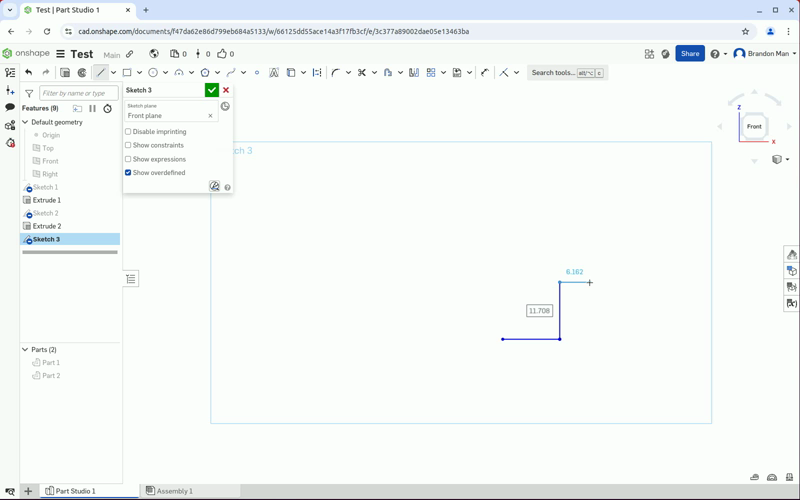
mouse_move(502, 282)
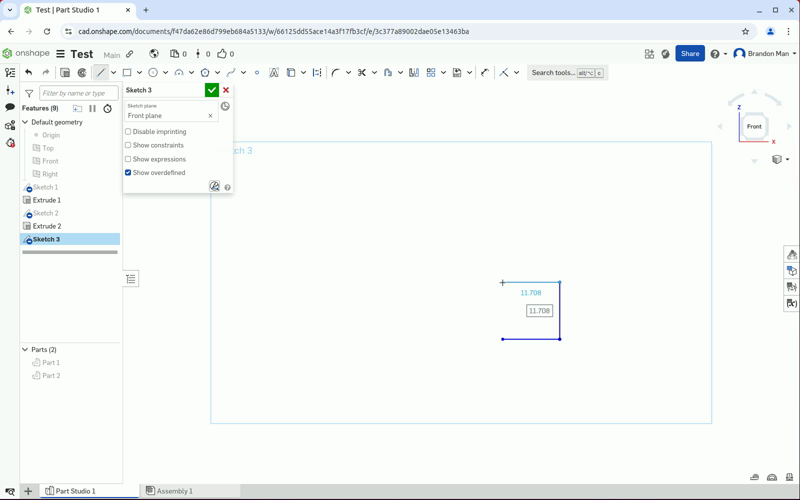
click(502, 282)
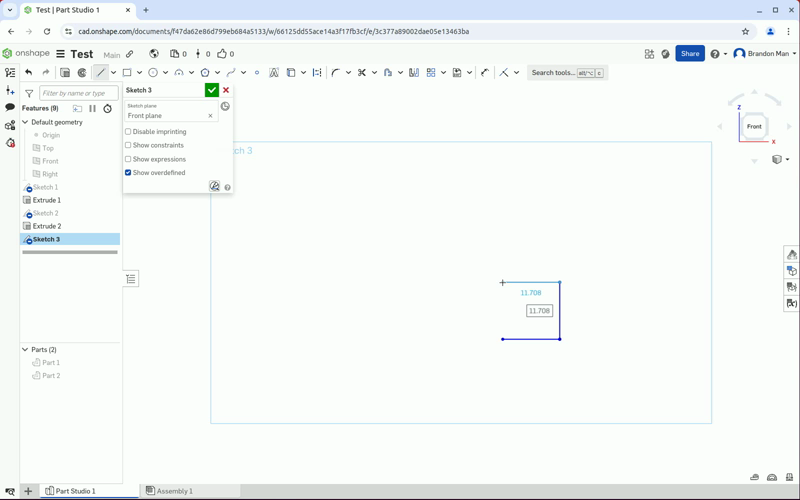
key_up(shift)
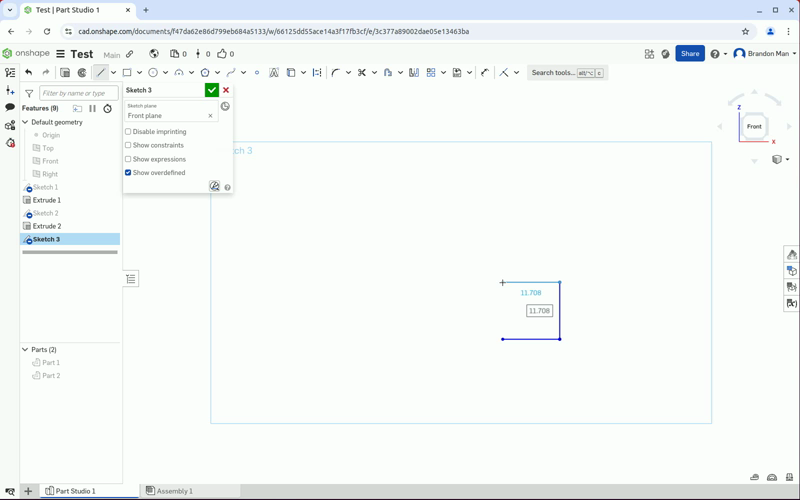
mouse_move(532, 282)
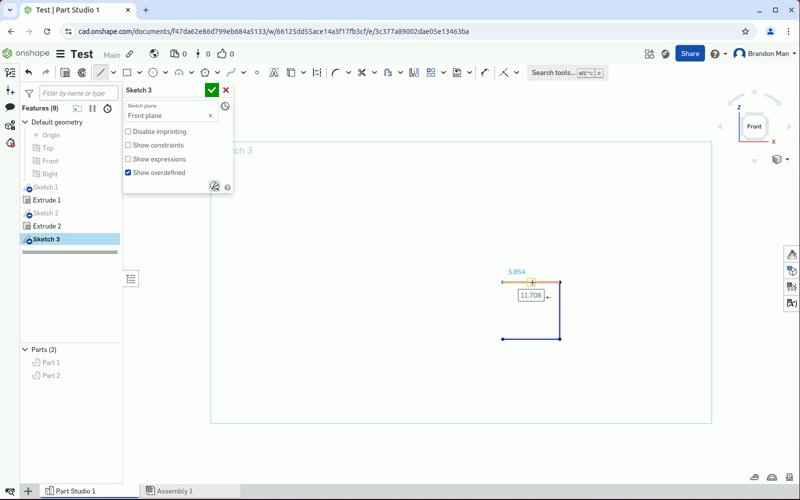
key_down(shift)
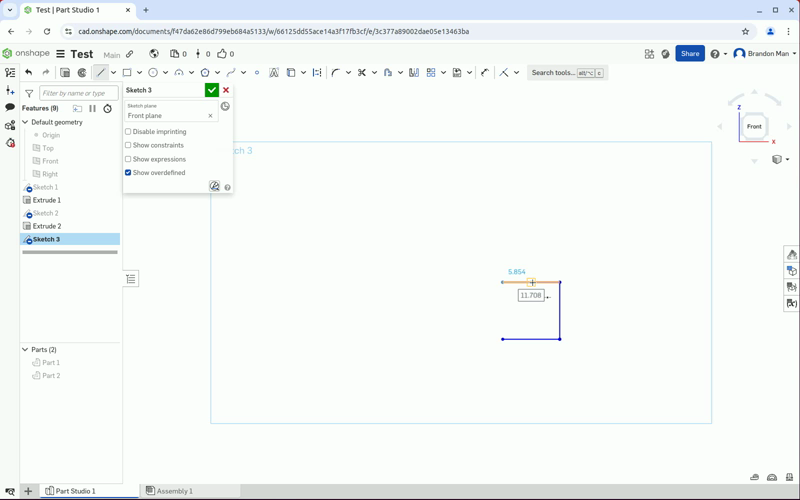
mouse_move(502, 339)
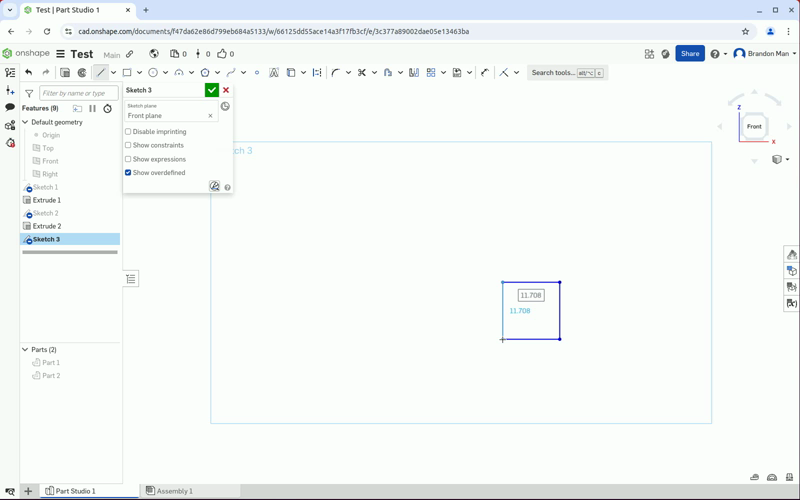
key_up(shift)
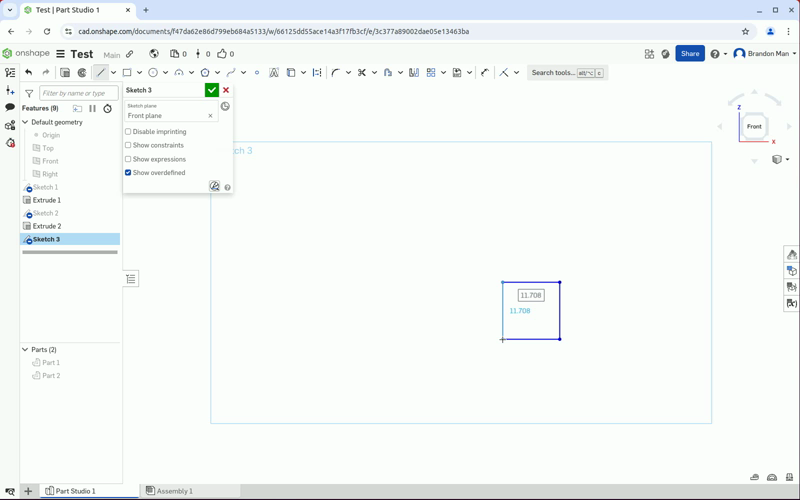
click(502, 339)
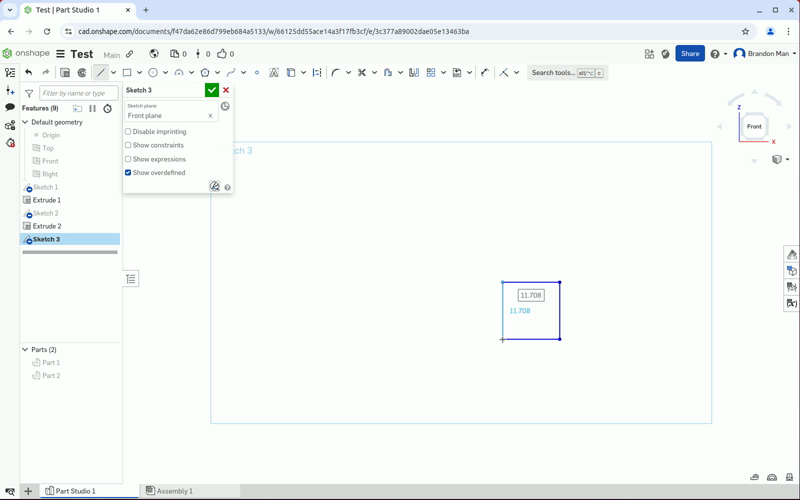
key(esc)
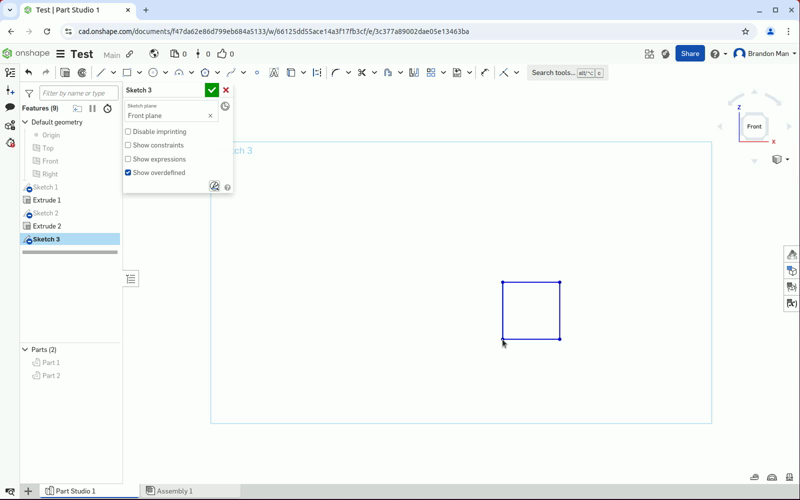
mouse_move(530, 320)
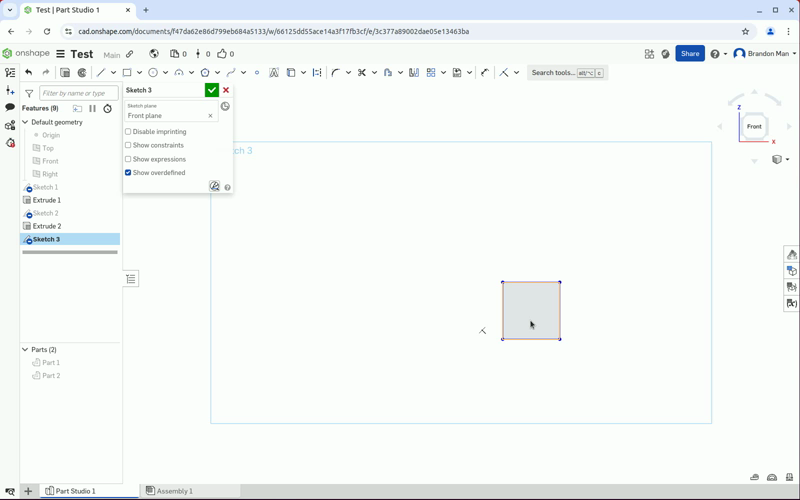
click(530, 320)
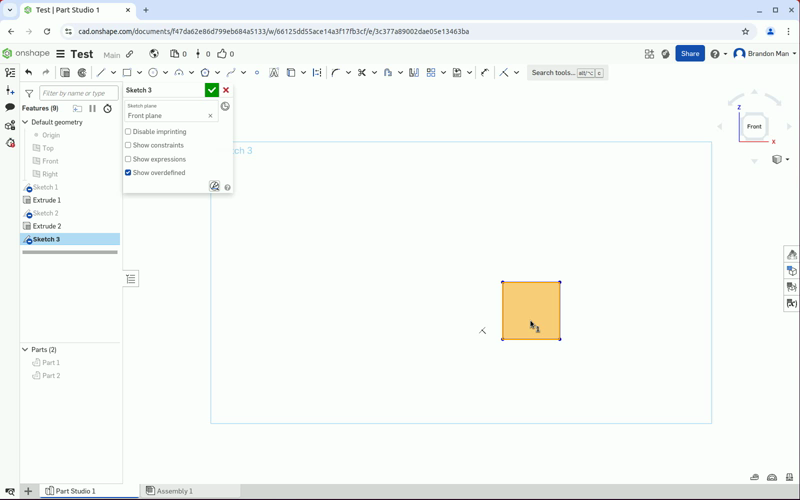
mouse_move(73, 352)
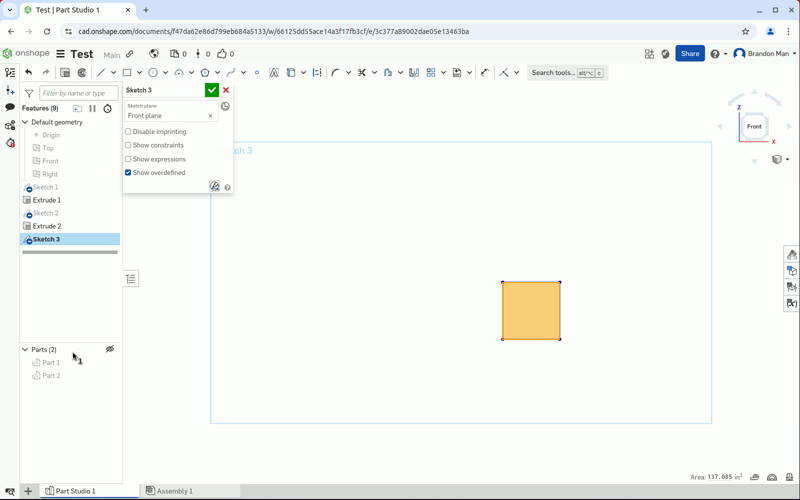
key(shift+y)
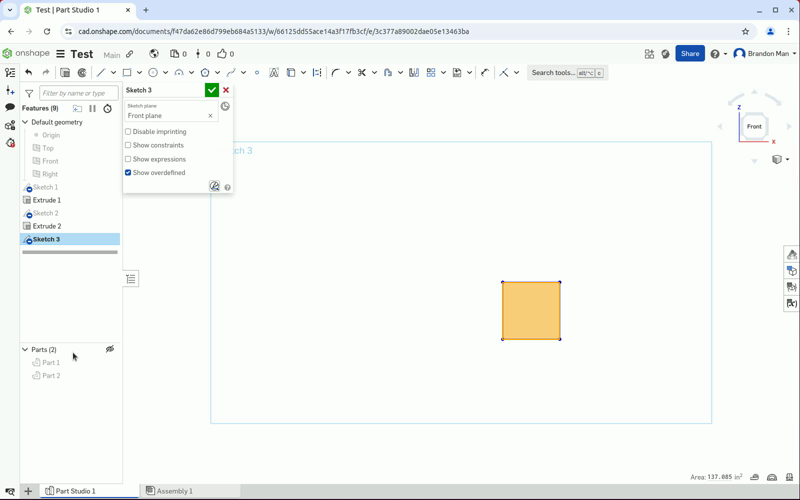
key(shift+e)
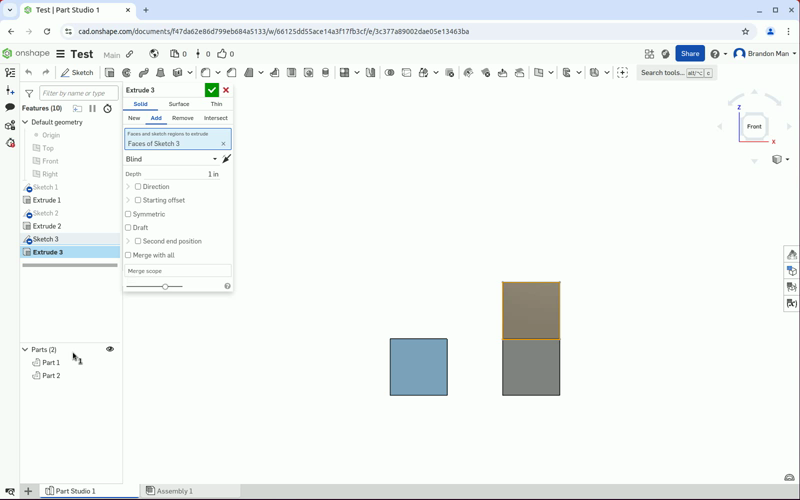
mouse_move(143, 106)
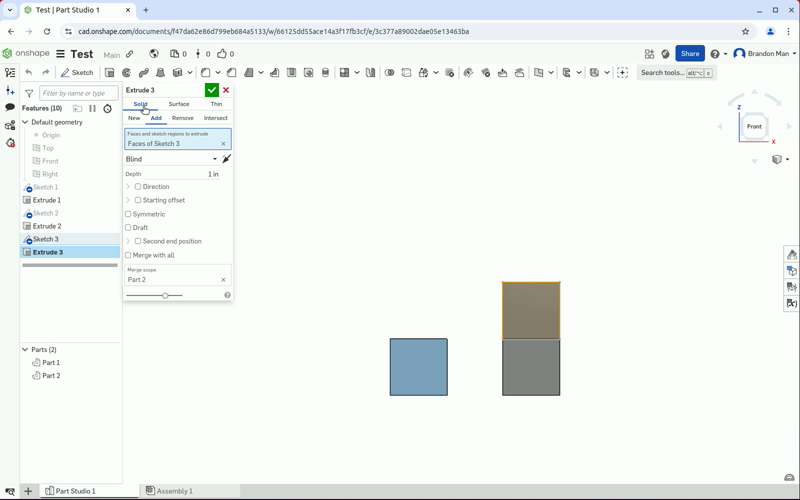
click(143, 106)
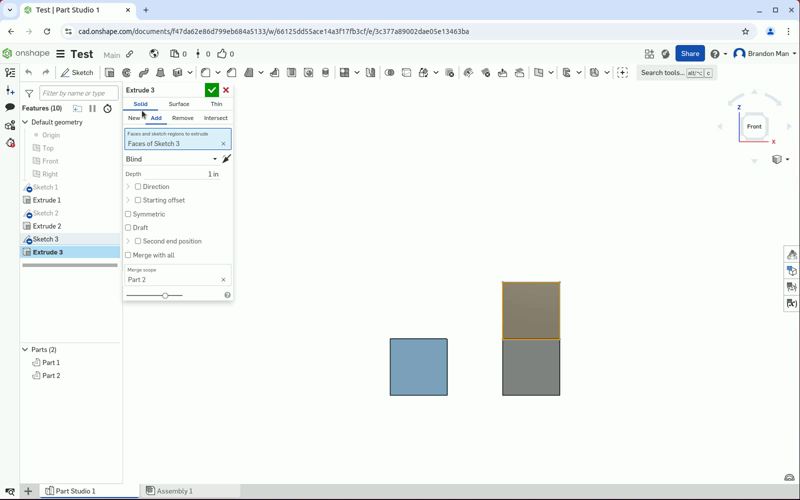
mouse_move(137, 120)
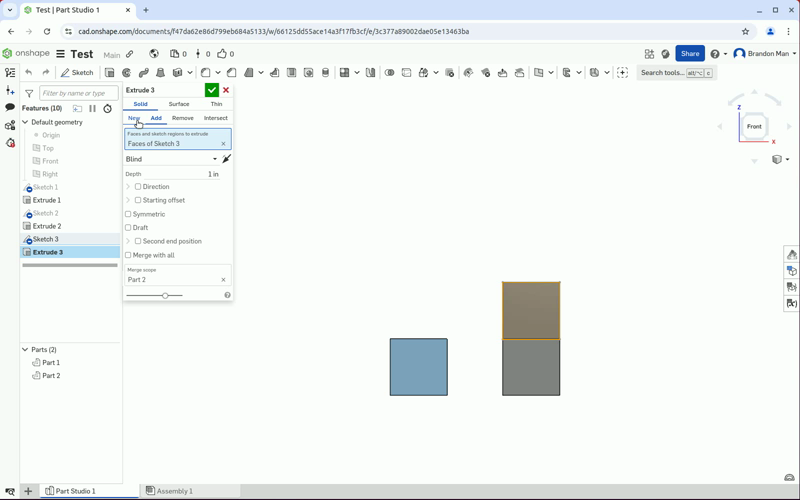
click(137, 120)
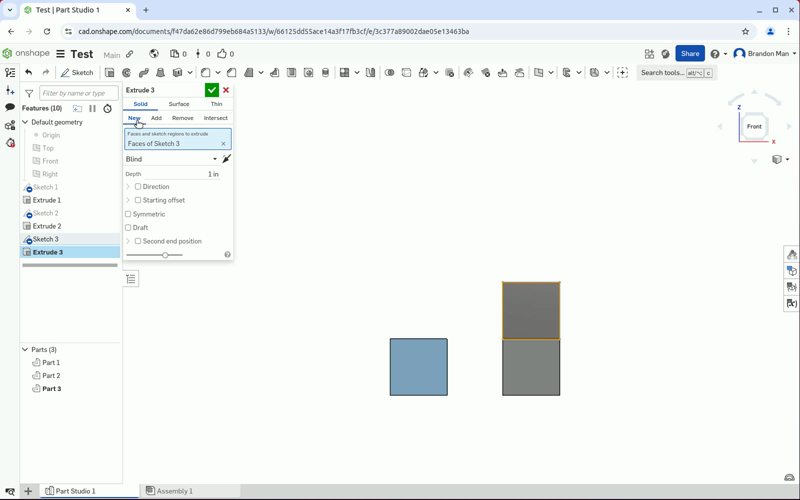
key(tab, 4)
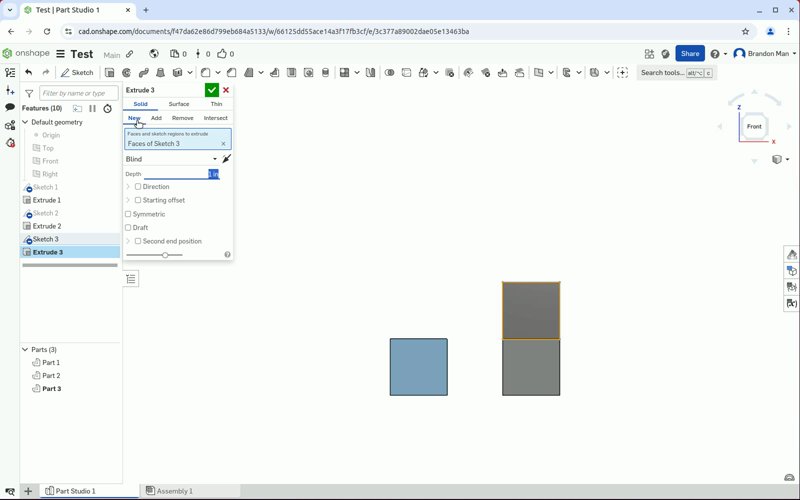
text(11.554)
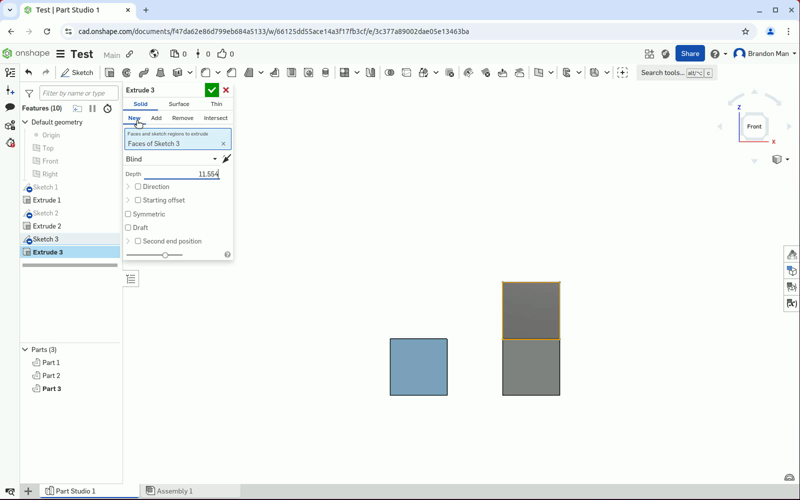
key(enter)
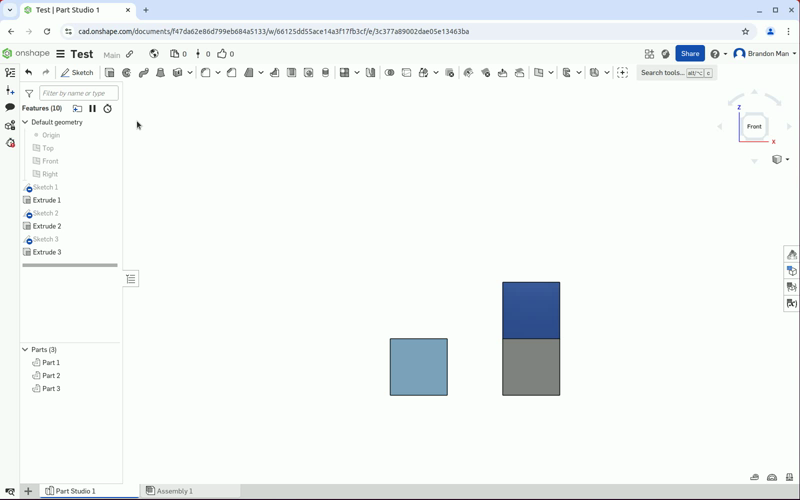
key(shift+h)
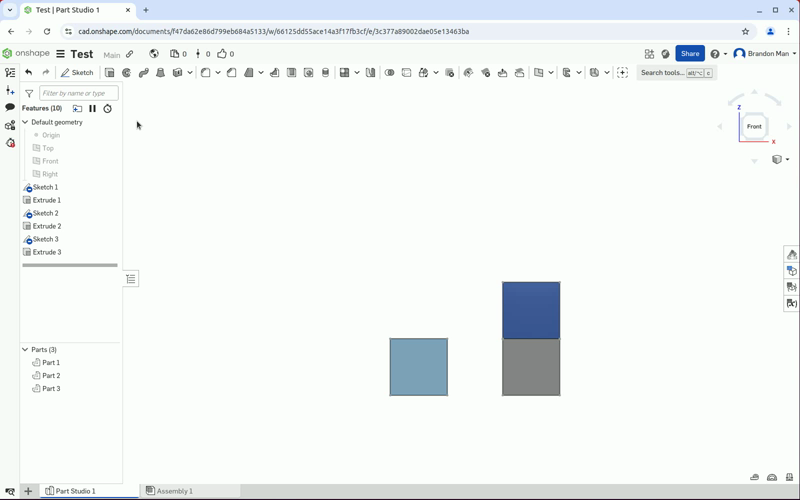
key(shift+h)
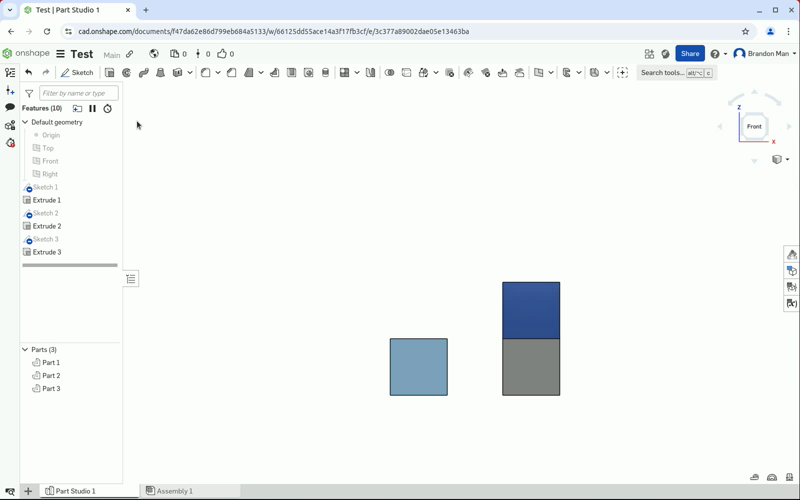
mouse_move(73, 189)
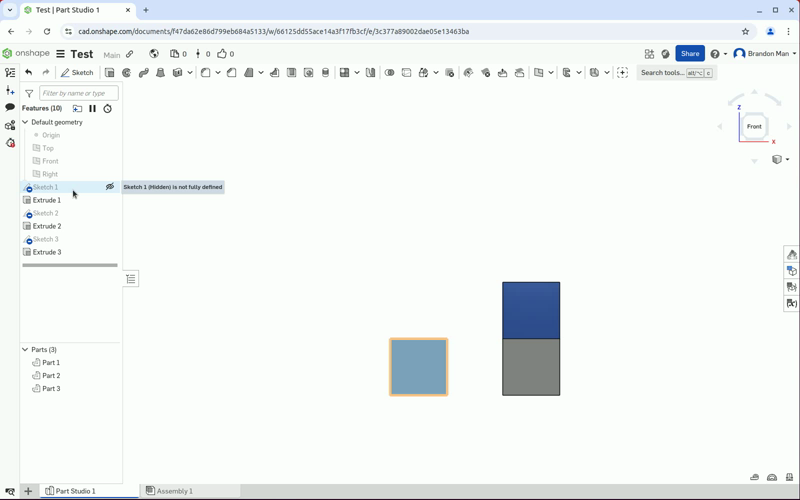
click(73, 189)
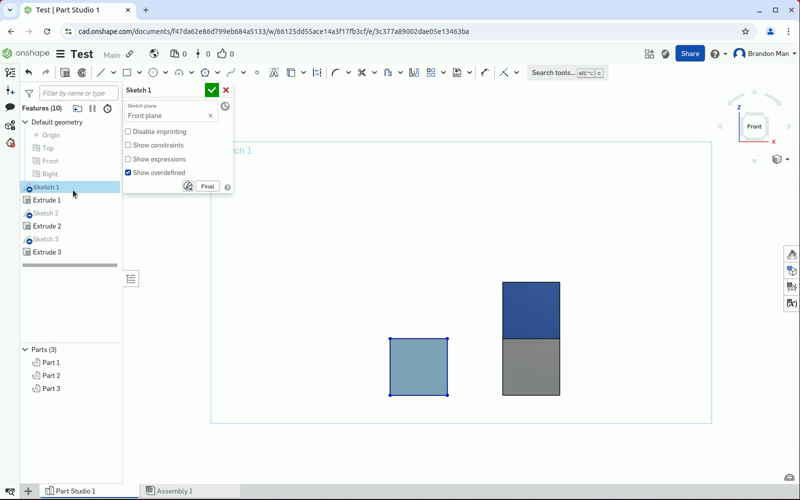
mouse_move(229, 92)
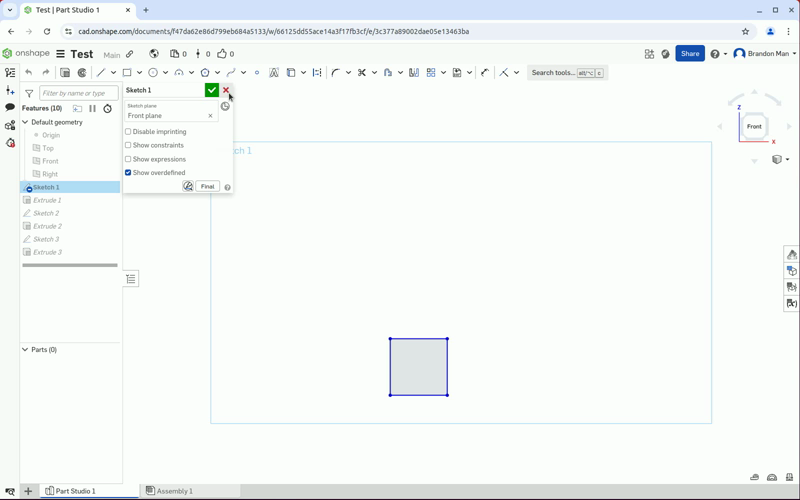
click(229, 92)
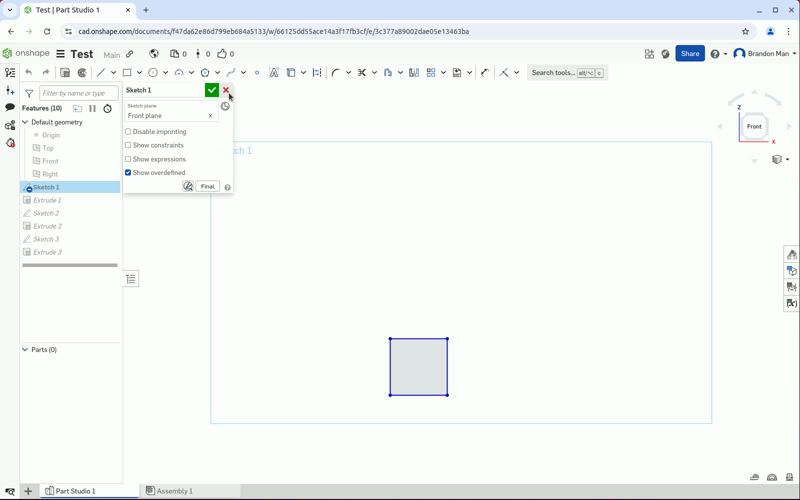
key(shift+s)
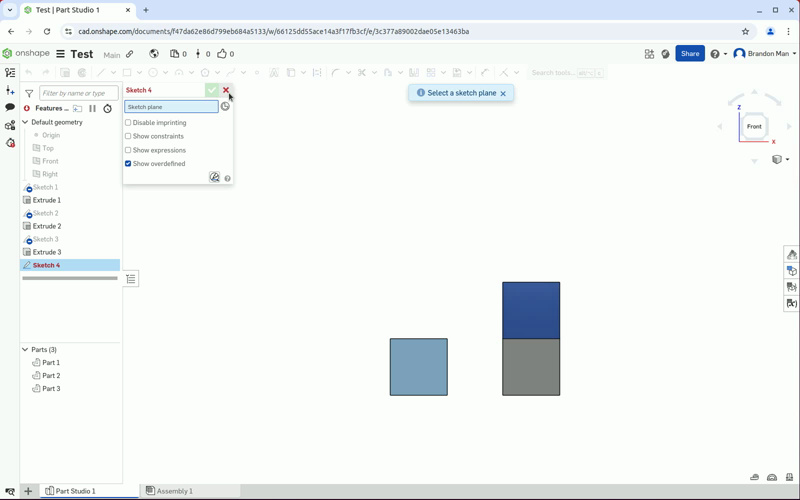
mouse_move(73, 163)
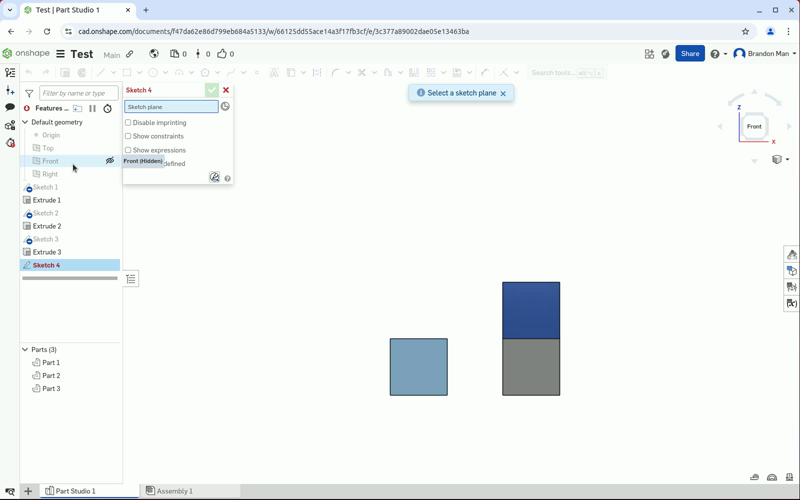
click(73, 163)
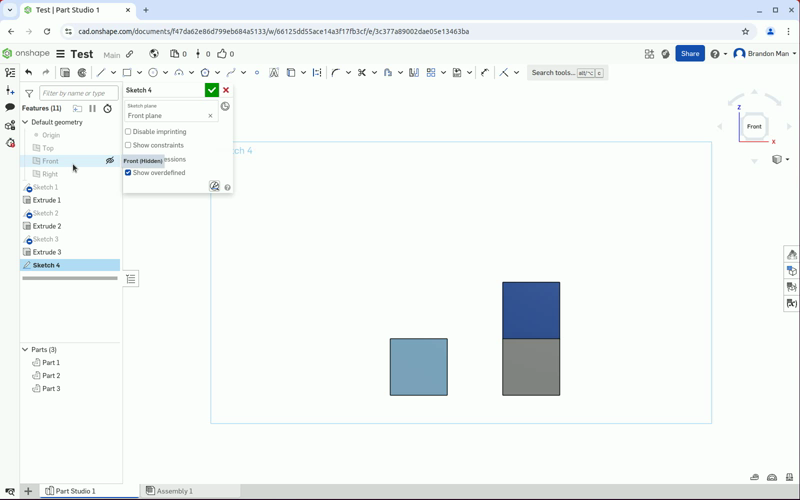
mouse_move(73, 352)
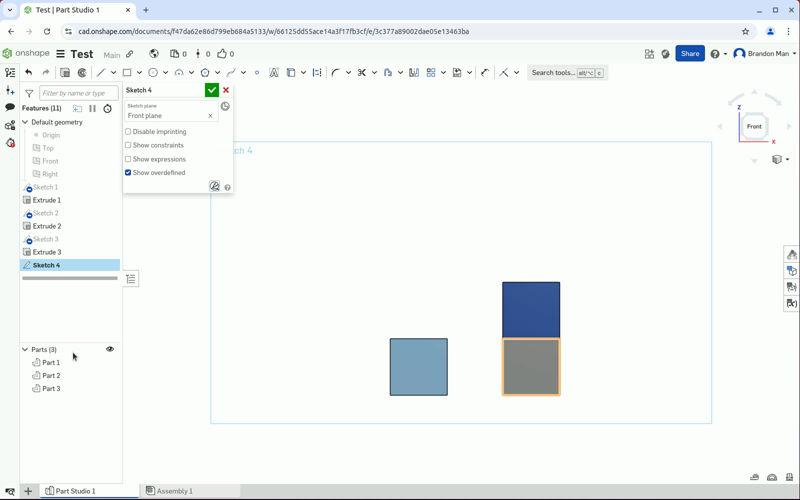
key(y)
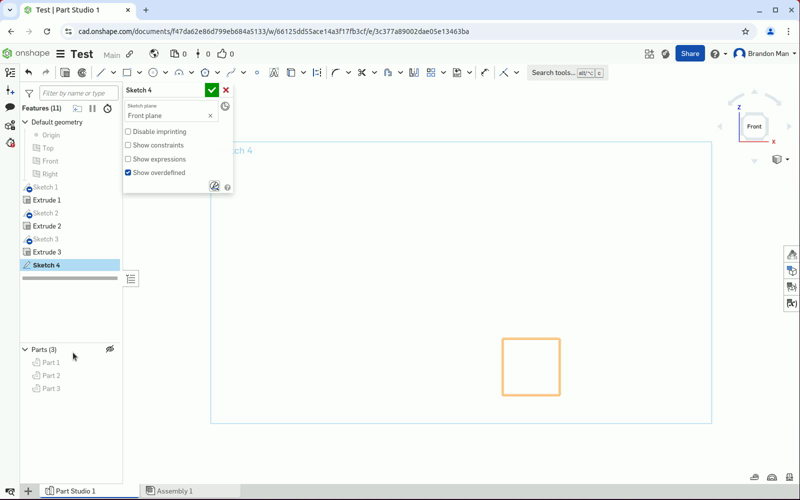
key(l)
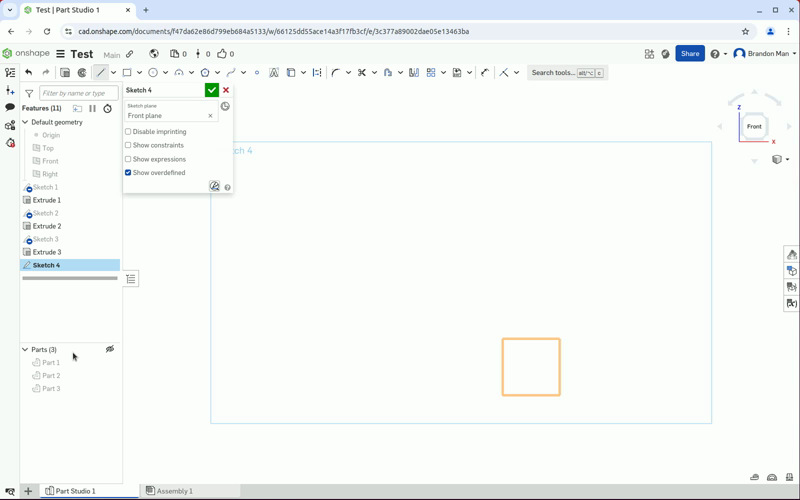
key_down(shift)
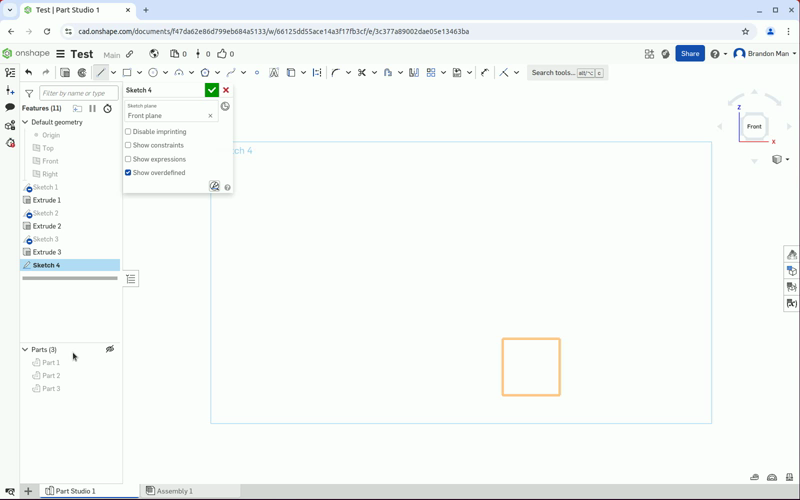
mouse_move(446, 395)
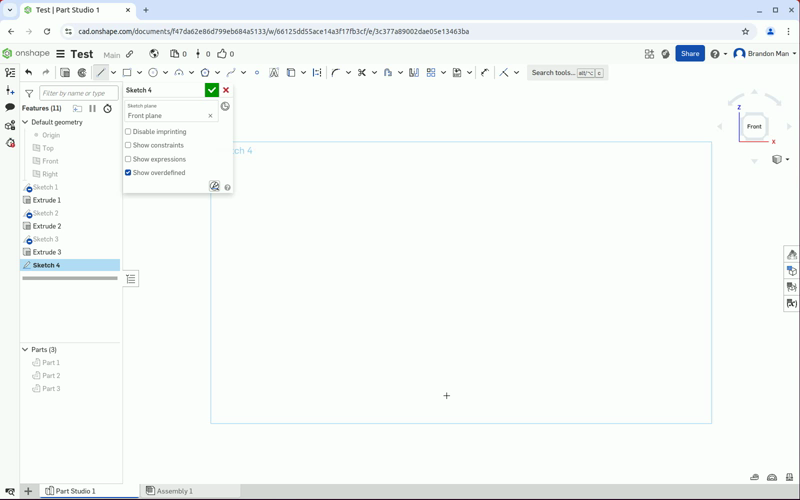
click(446, 395)
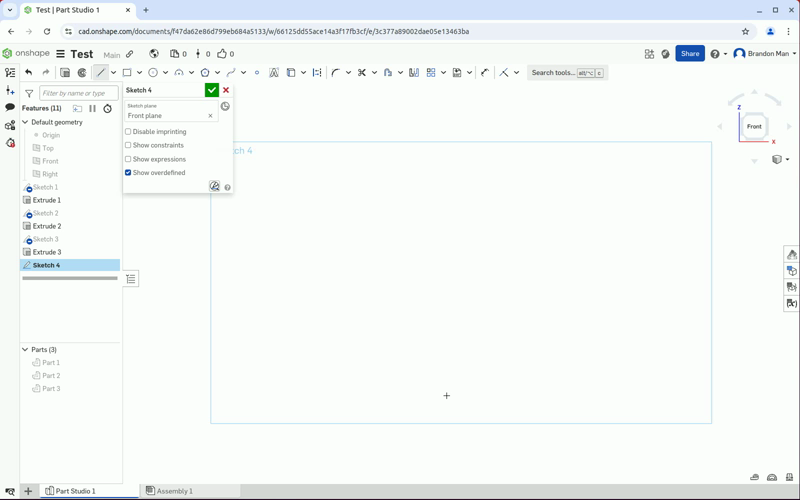
key_up(shift)
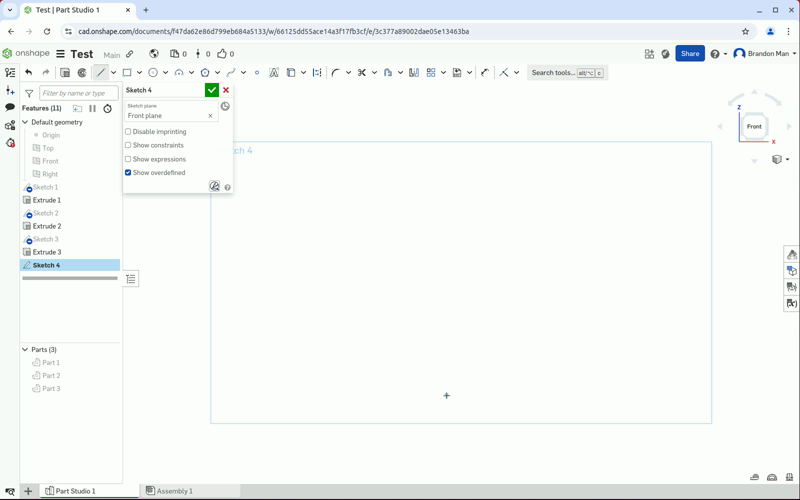
key_down(shift)
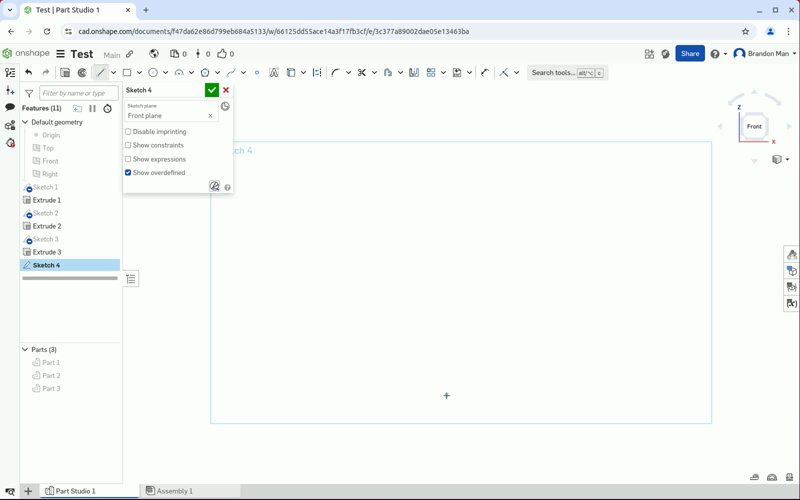
mouse_move(476, 395)
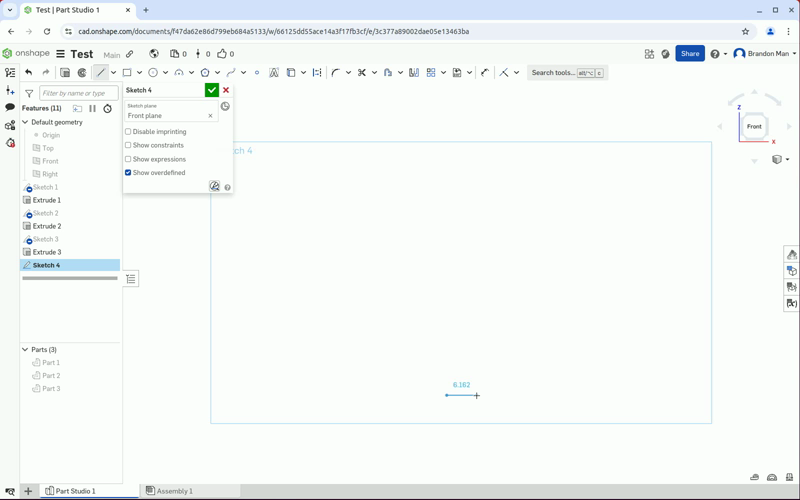
mouse_move(503, 395)
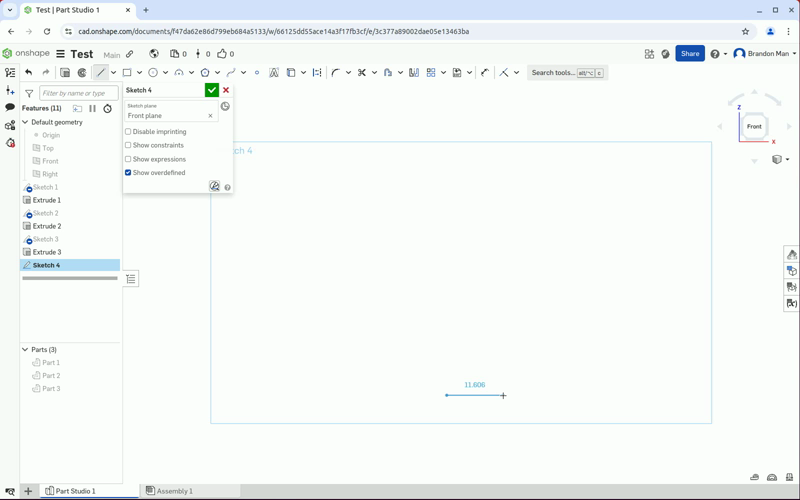
click(503, 395)
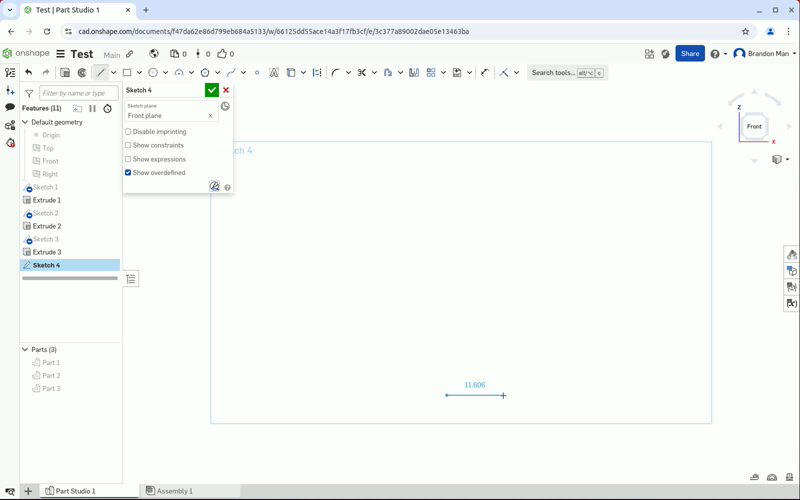
key_up(shift)
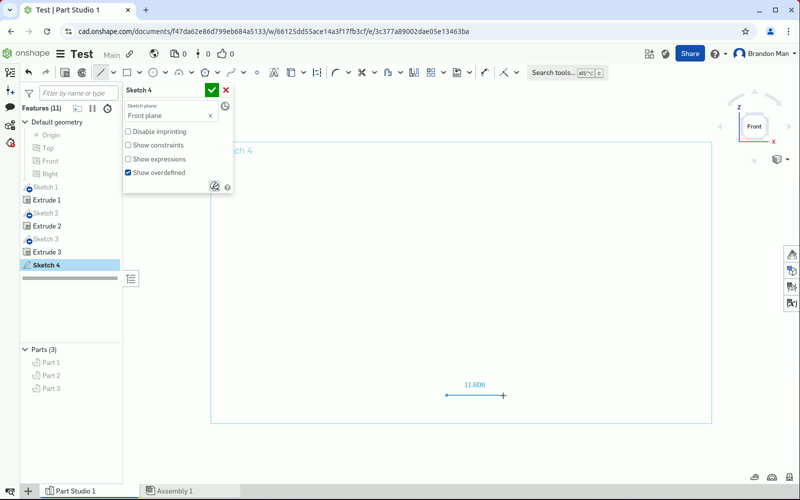
key_down(shift)
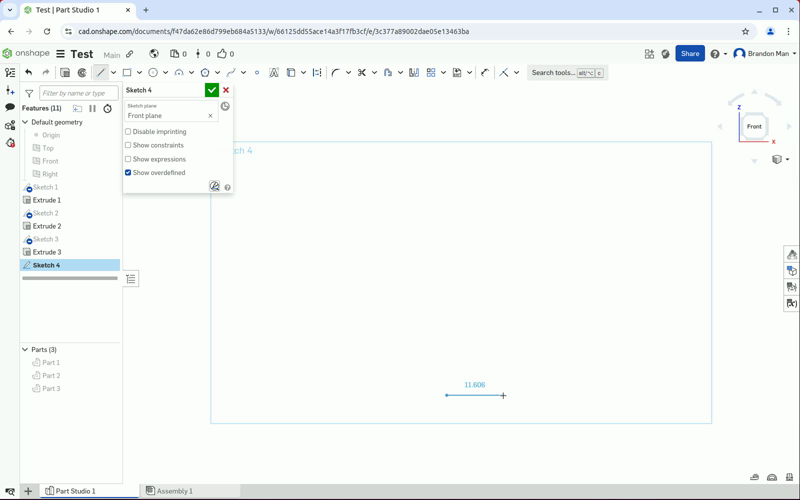
mouse_move(533, 395)
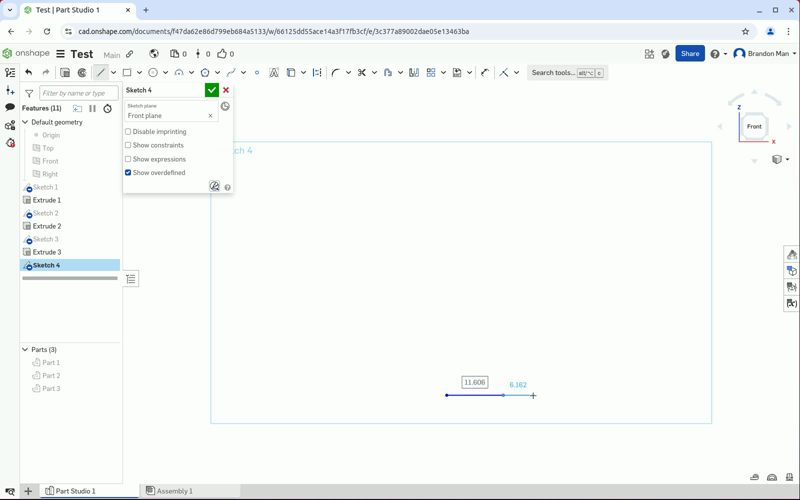
mouse_move(503, 338)
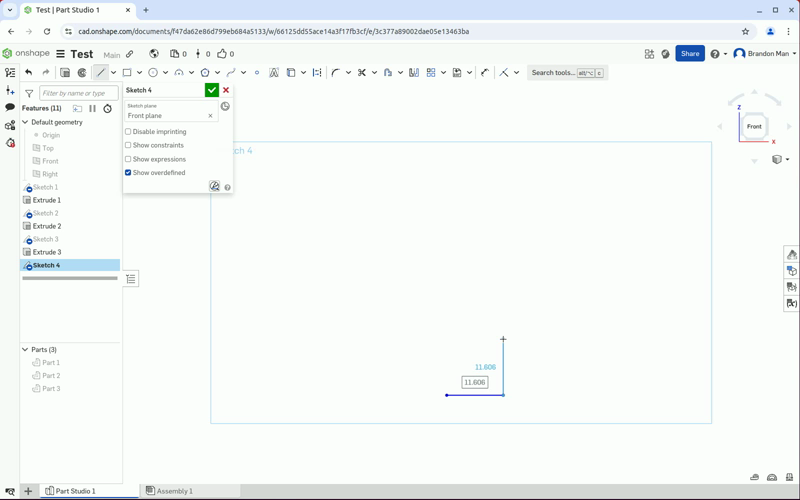
click(503, 338)
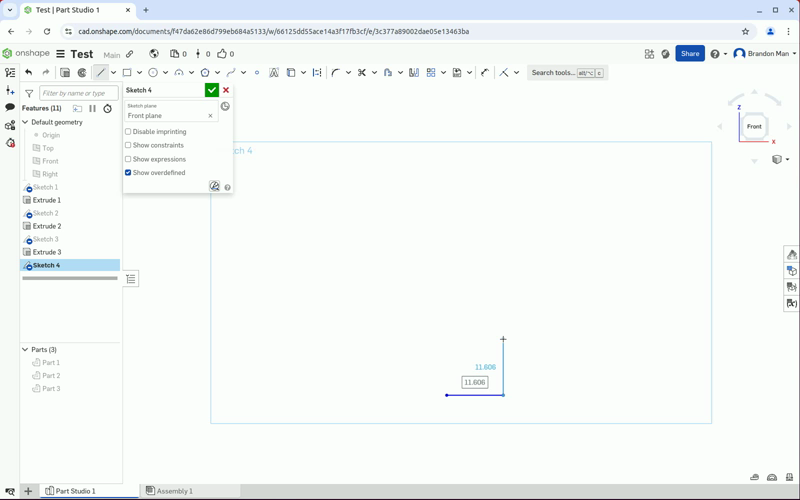
key_up(shift)
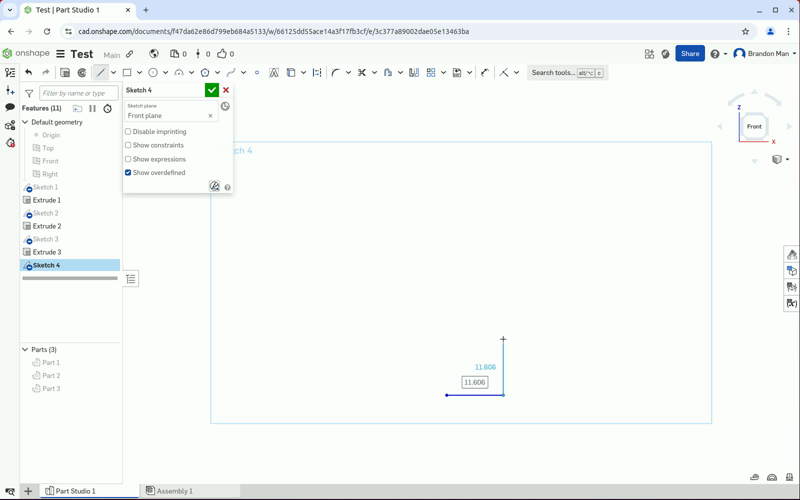
key_down(shift)
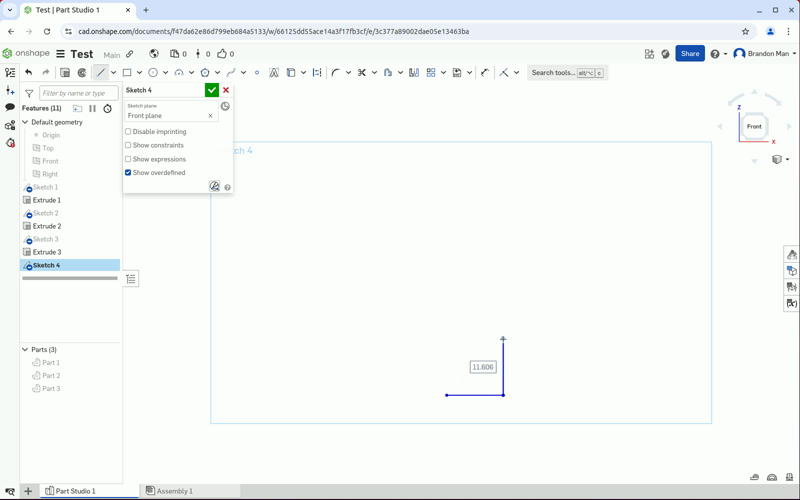
mouse_move(533, 338)
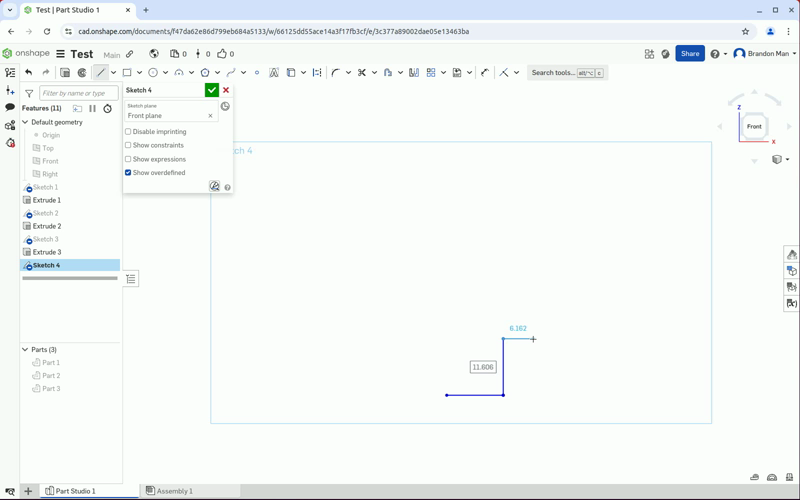
mouse_move(446, 338)
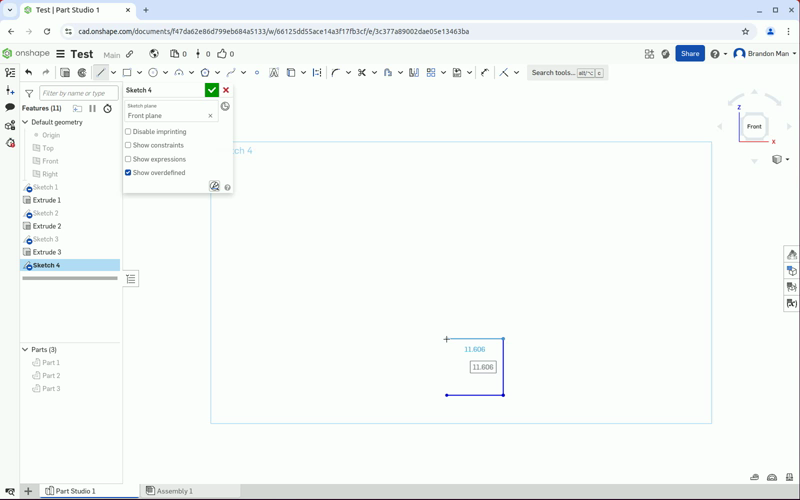
click(446, 338)
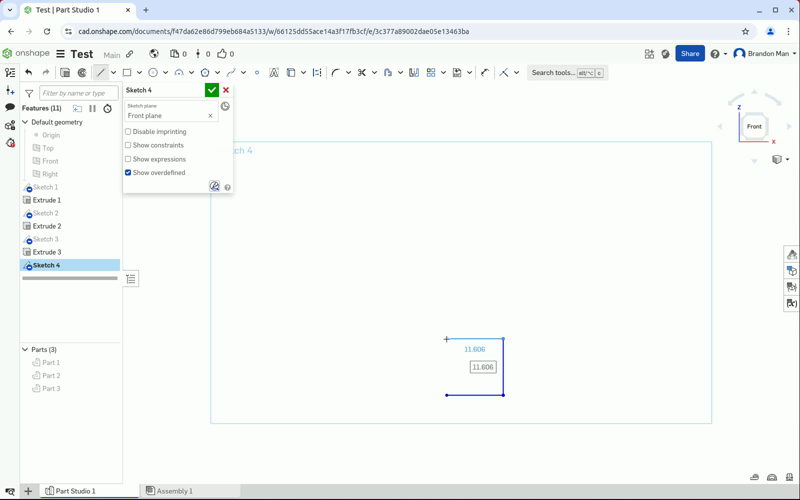
key_up(shift)
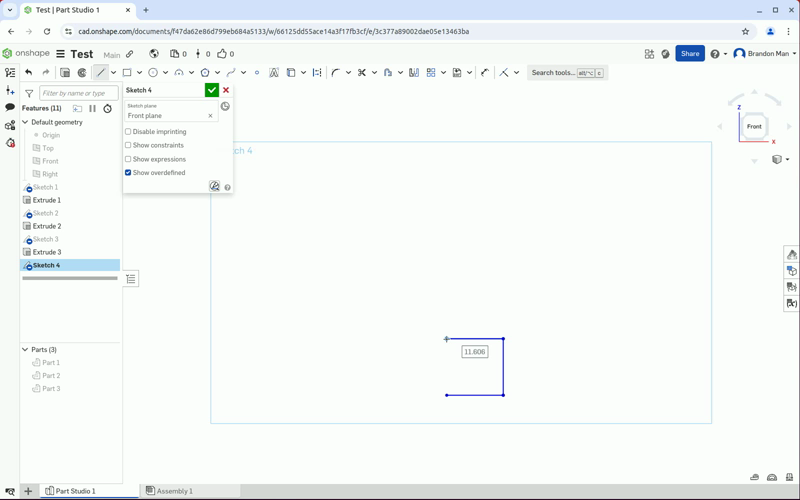
mouse_move(476, 338)
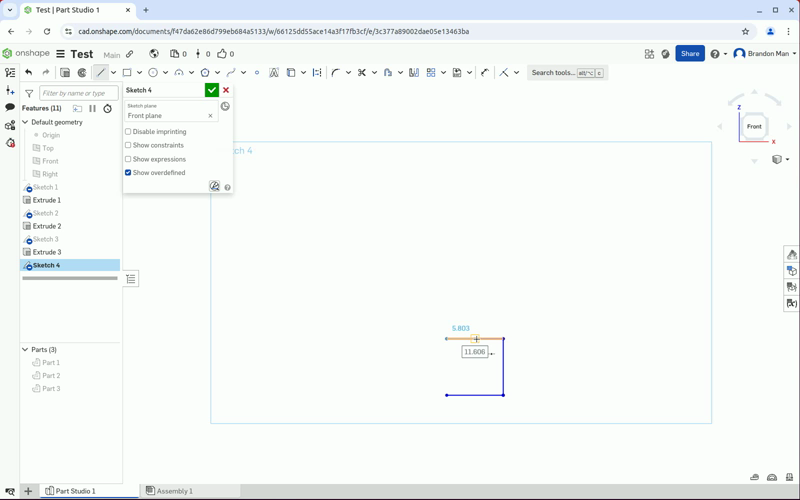
key_down(shift)
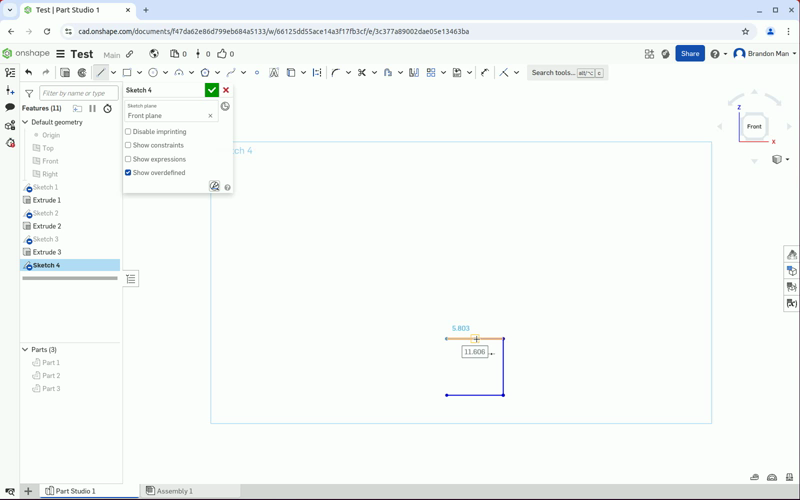
mouse_move(446, 395)
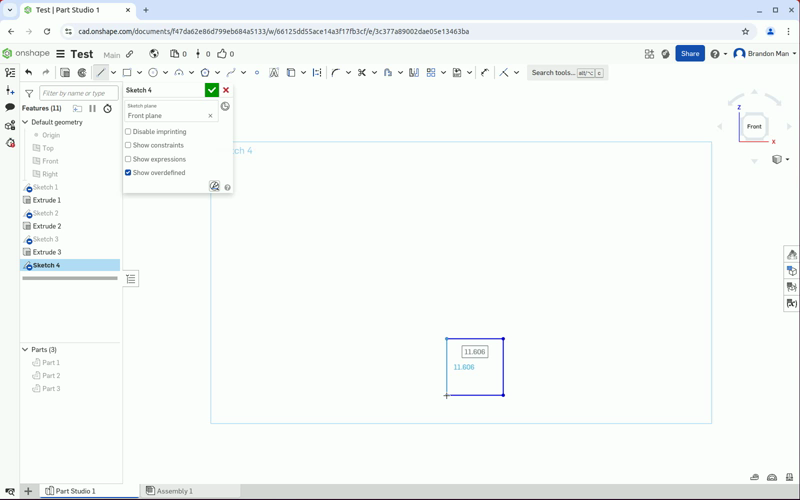
key_up(shift)
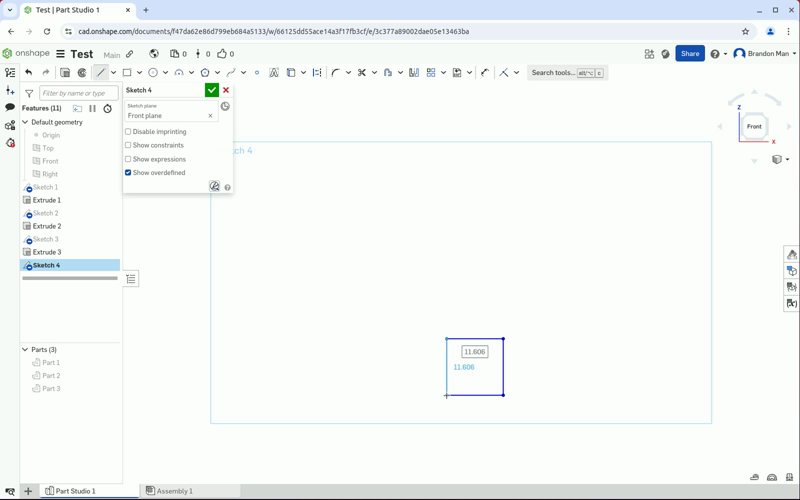
click(446, 395)
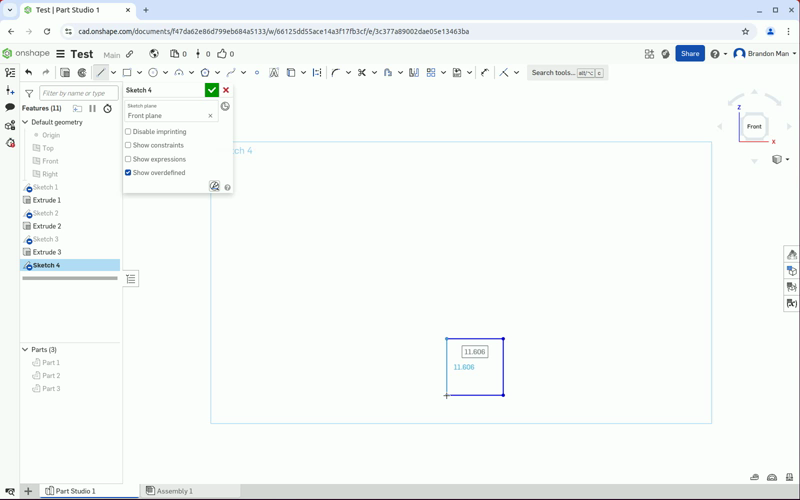
key(esc)
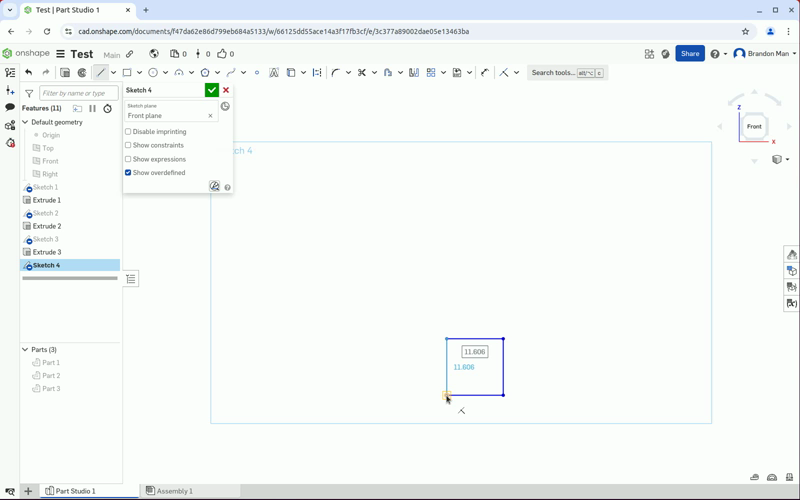
mouse_move(500, 381)
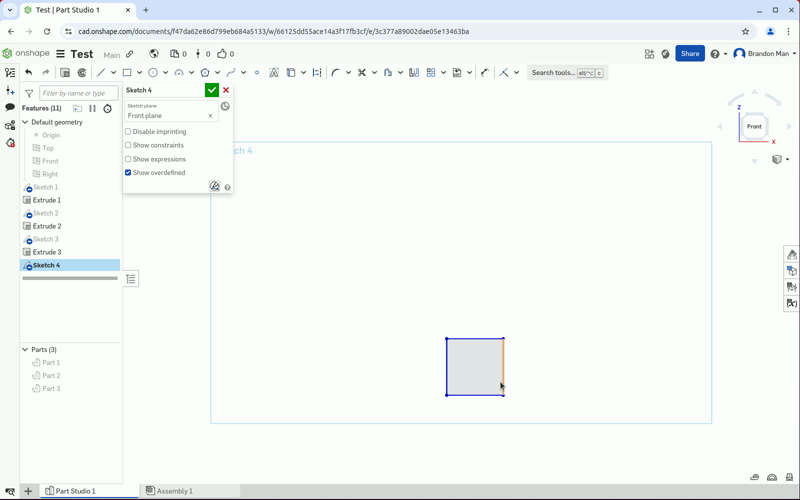
click(500, 381)
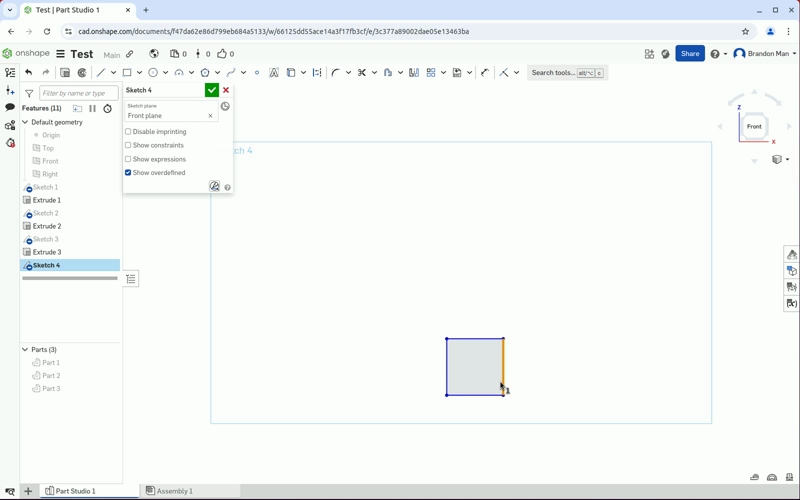
mouse_move(73, 352)
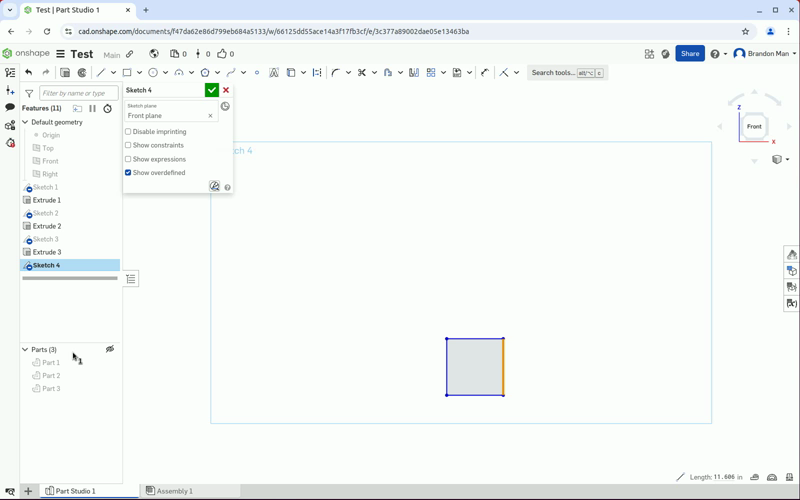
key(shift+y)
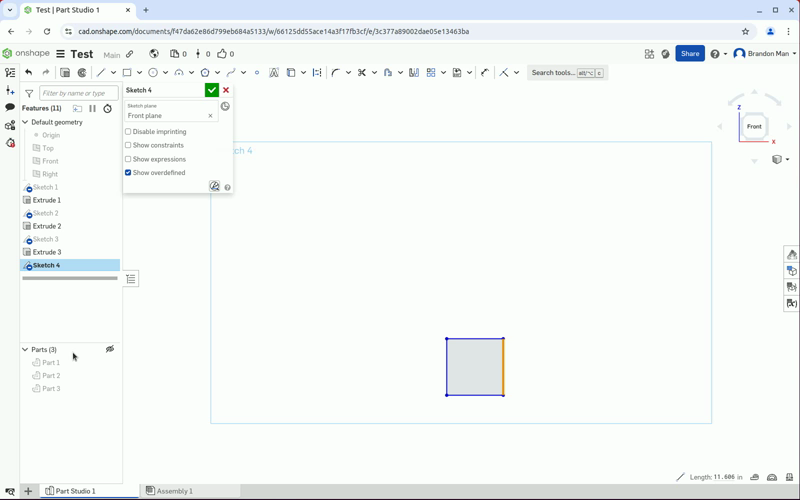
key(shift+e)
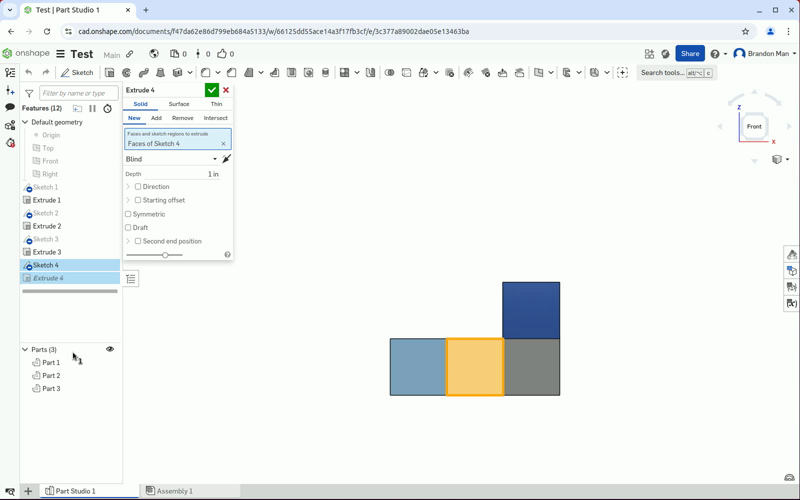
mouse_move(143, 106)
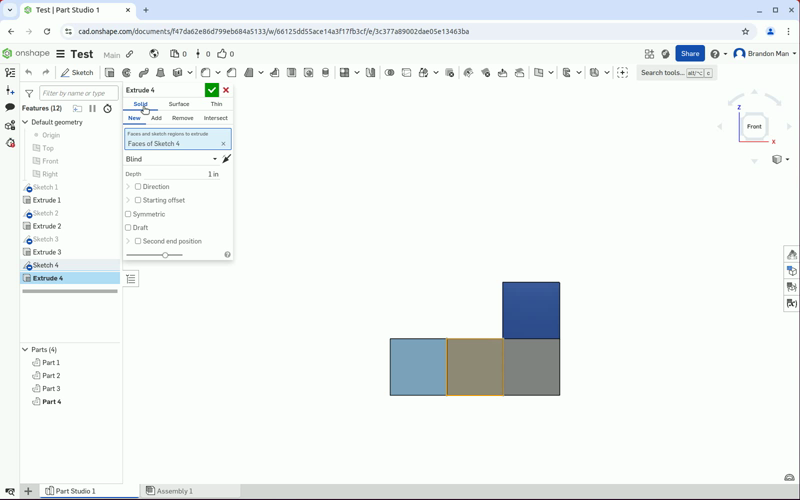
click(143, 106)
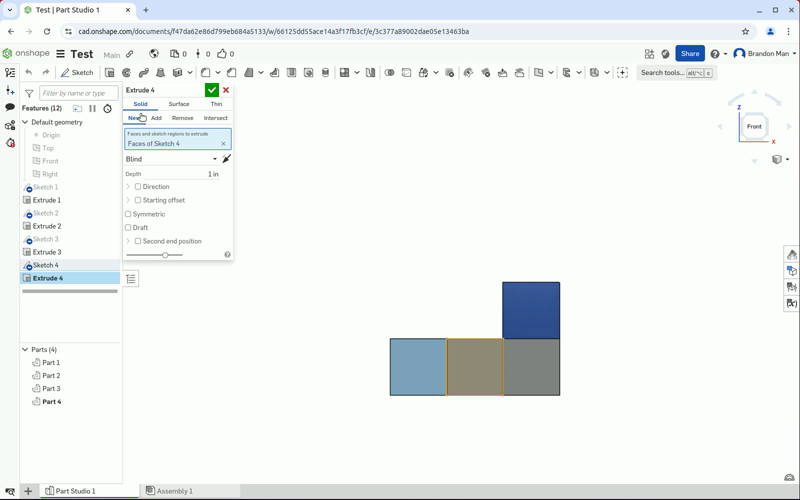
mouse_move(137, 120)
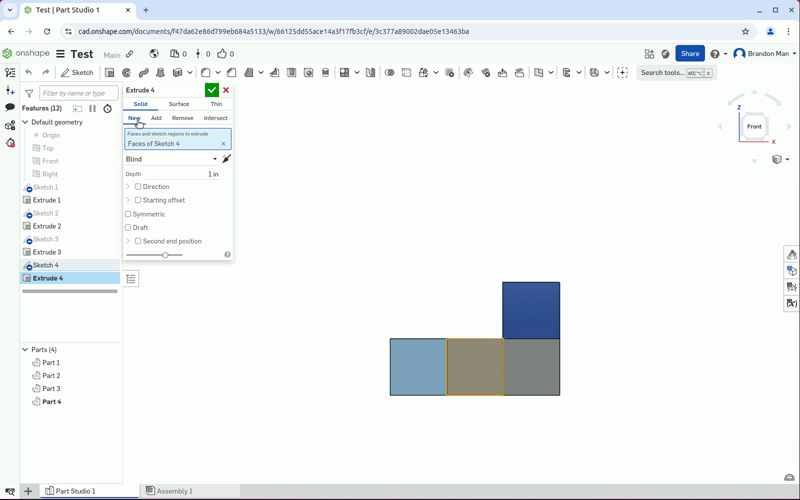
click(137, 120)
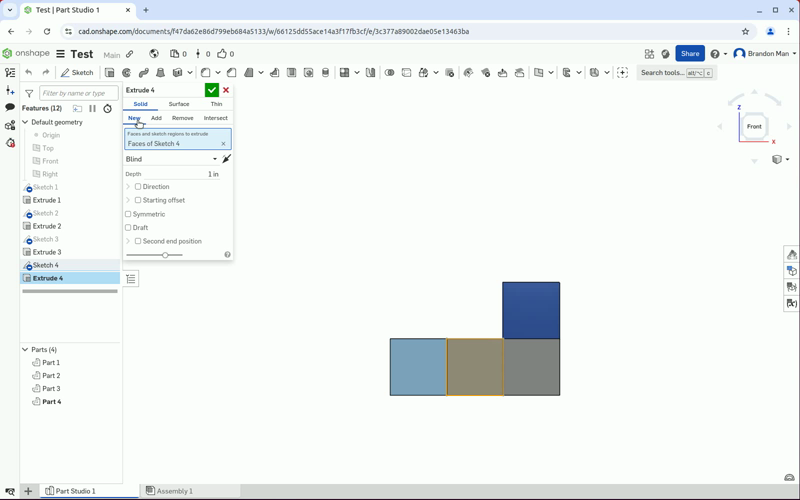
key(tab, 4)
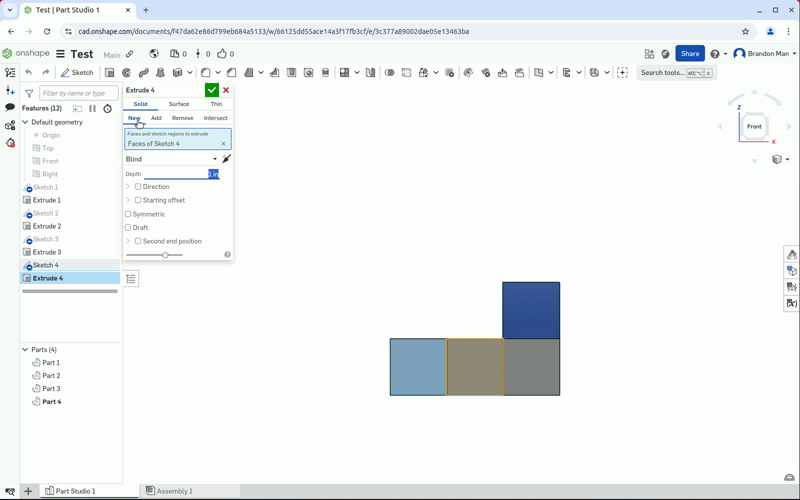
text(11.554)
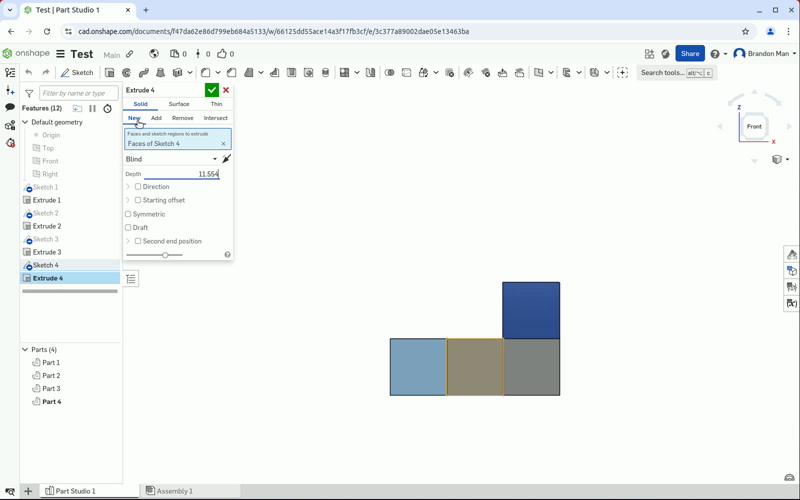
key(enter)
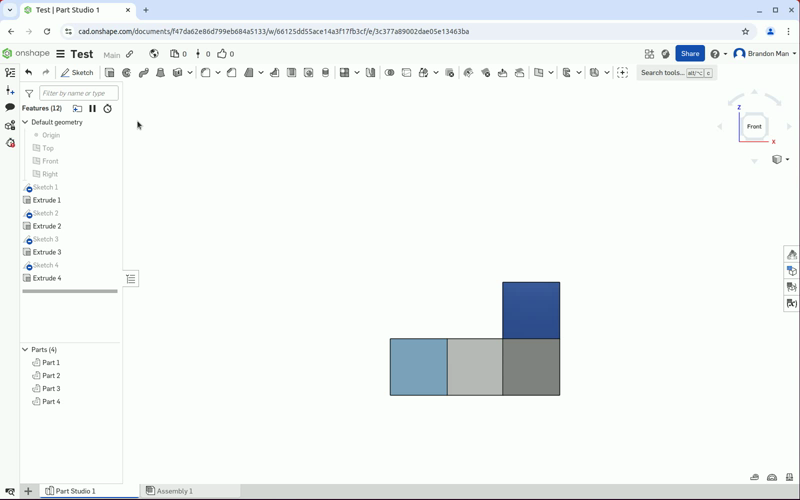
key(shift+h)
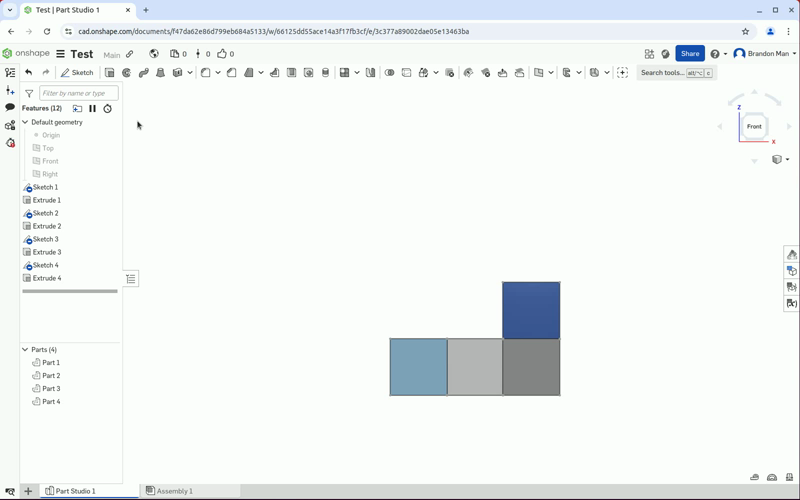
key(shift+h)
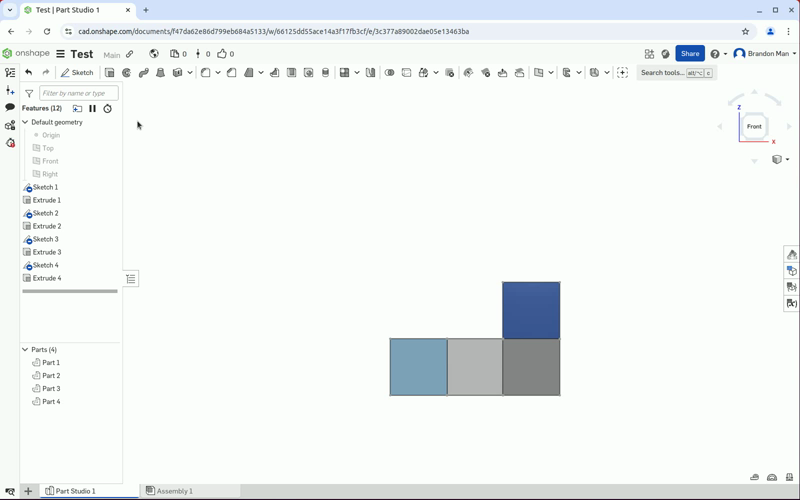
key(shift+7)
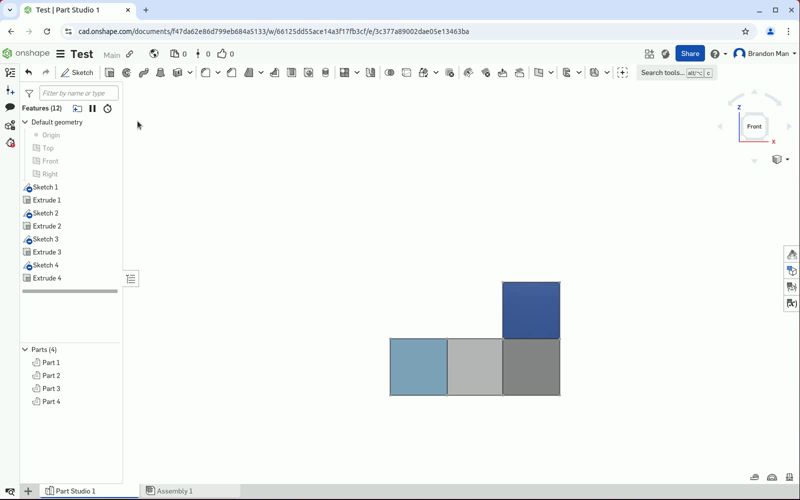
key(left, 2)
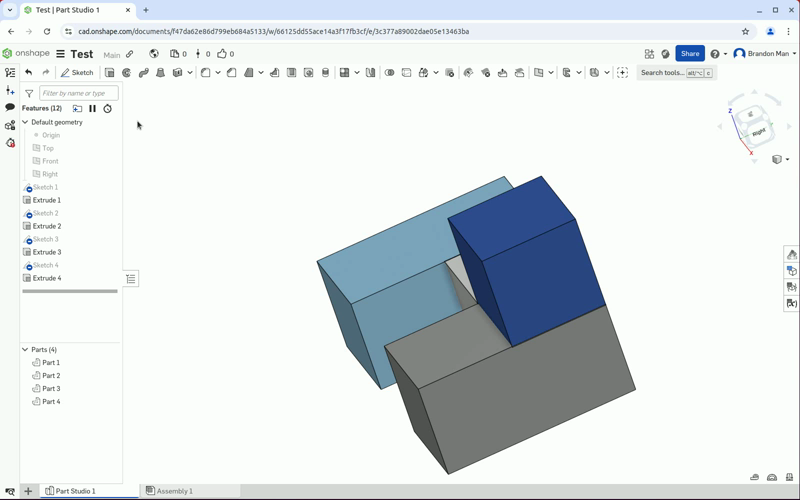
key(down, 2)
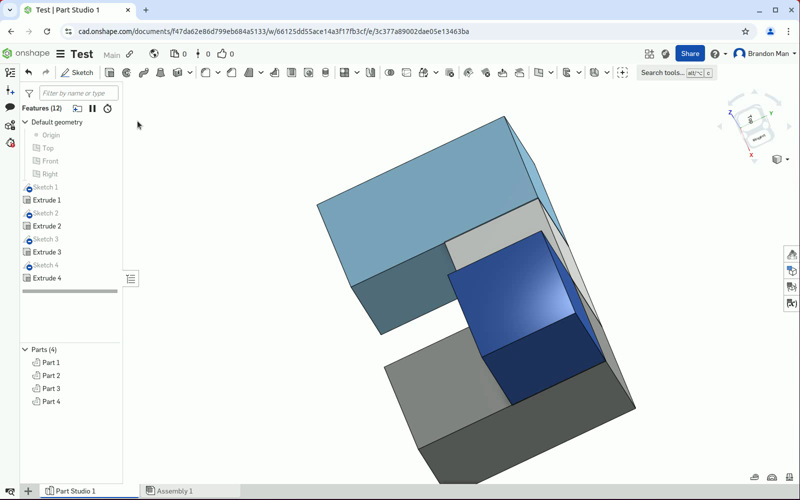
key(up, 2)
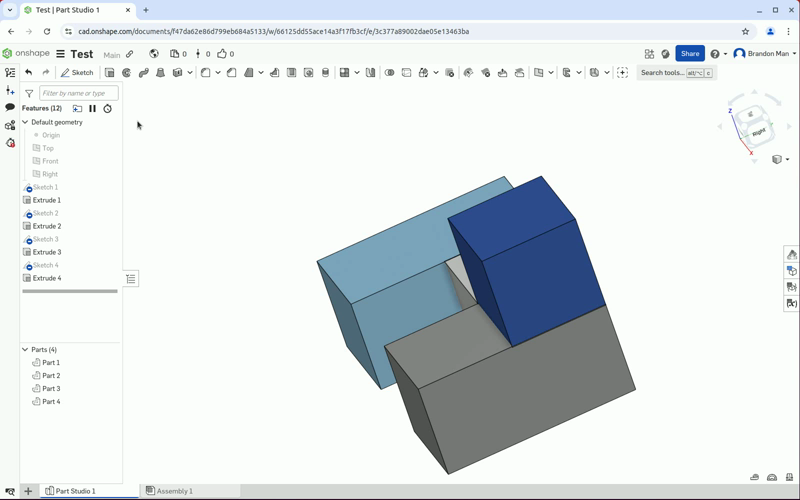
key(right, 2)
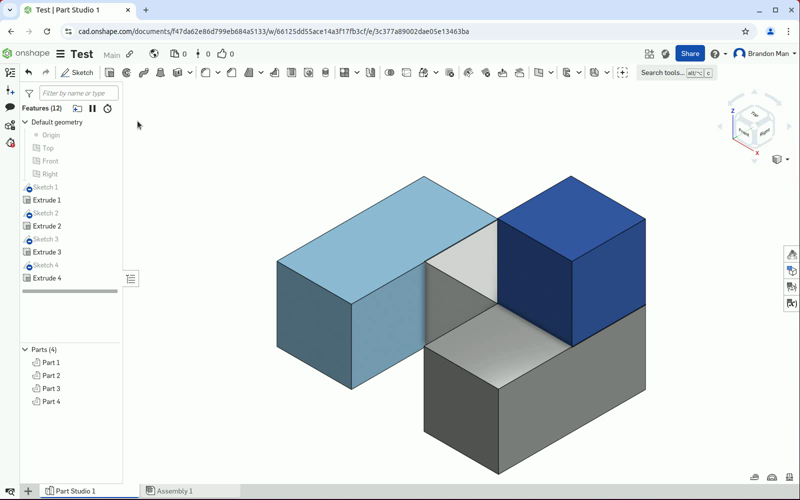
mouse_move(73, 189)
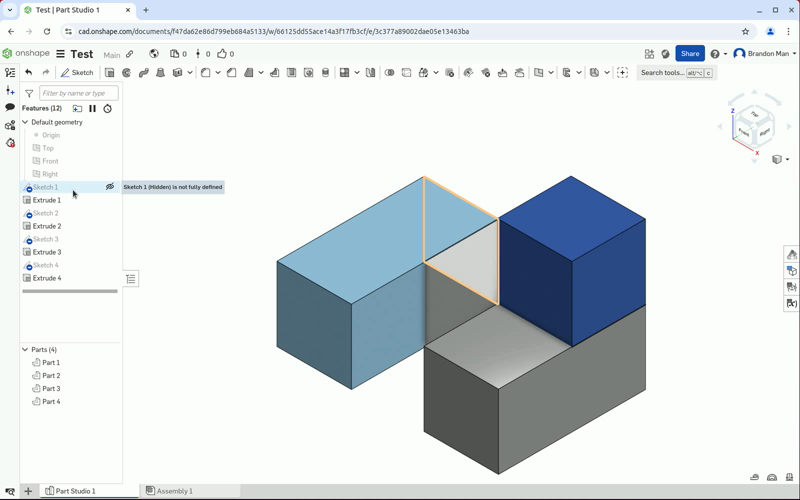
click(73, 189)